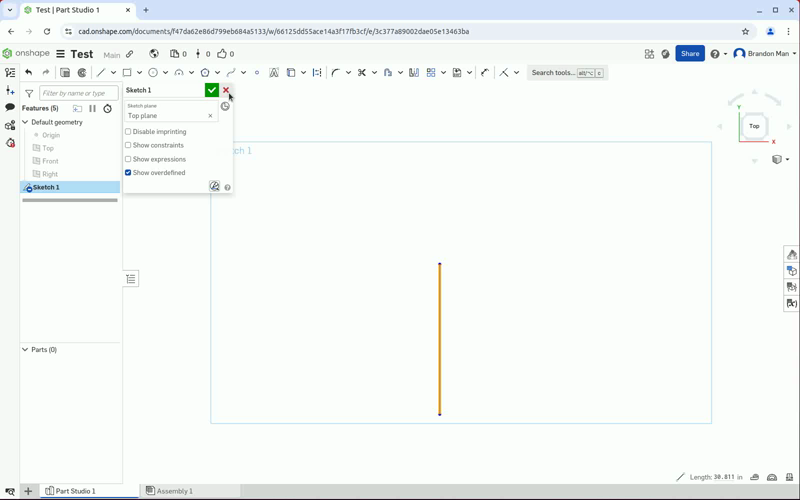
key(shift+h)
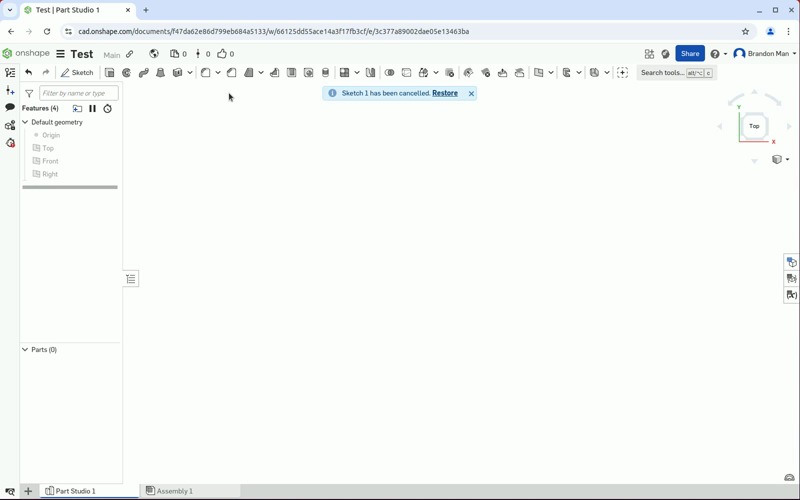
mouse_move(73, 352)
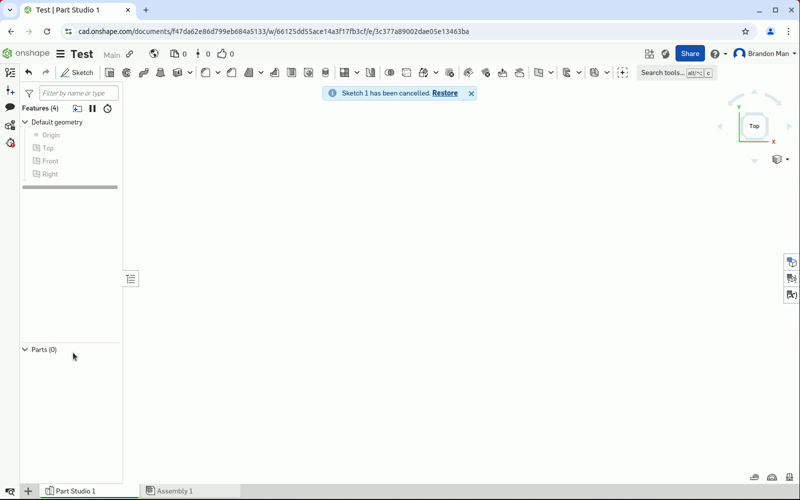
key(y)
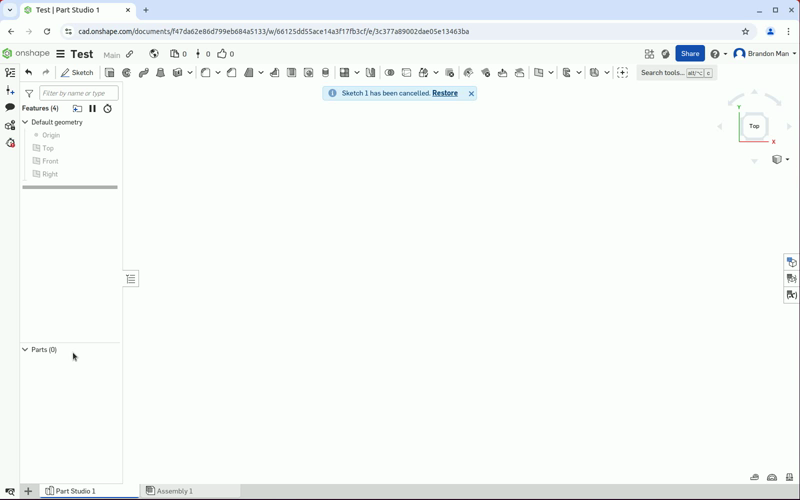
key(shift+p)
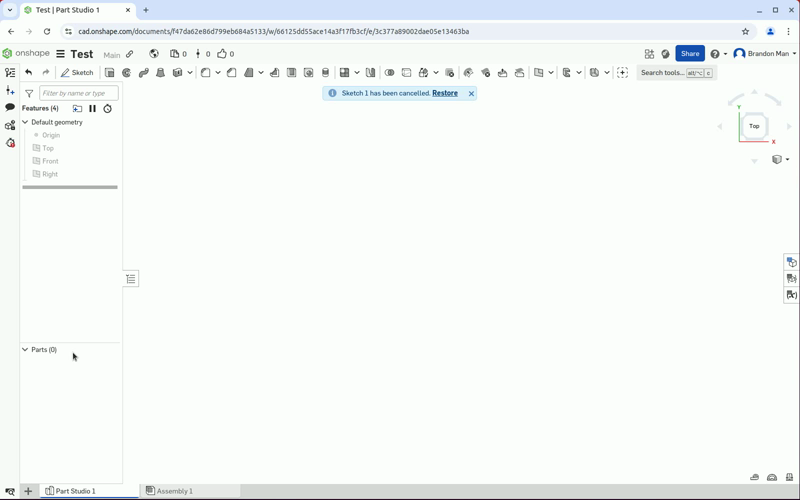
key(space)
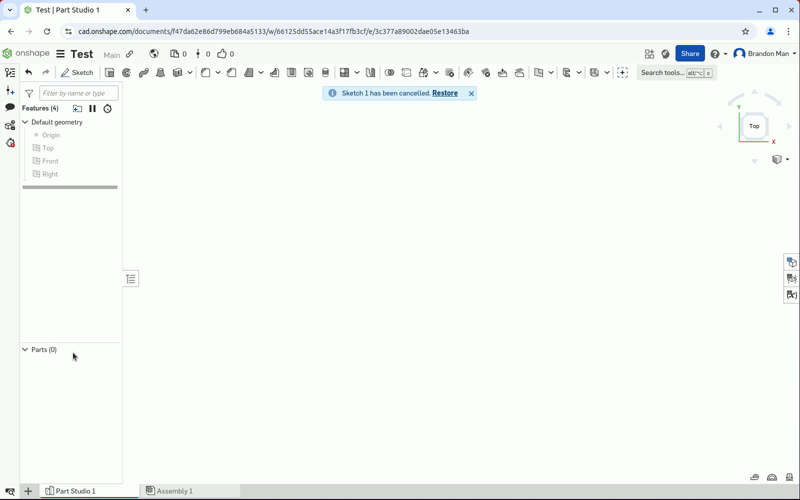
key_down(shift)
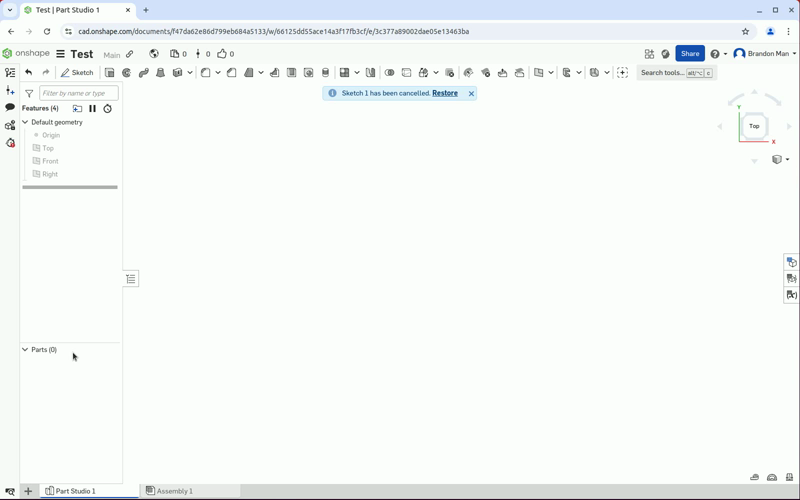
key(up)
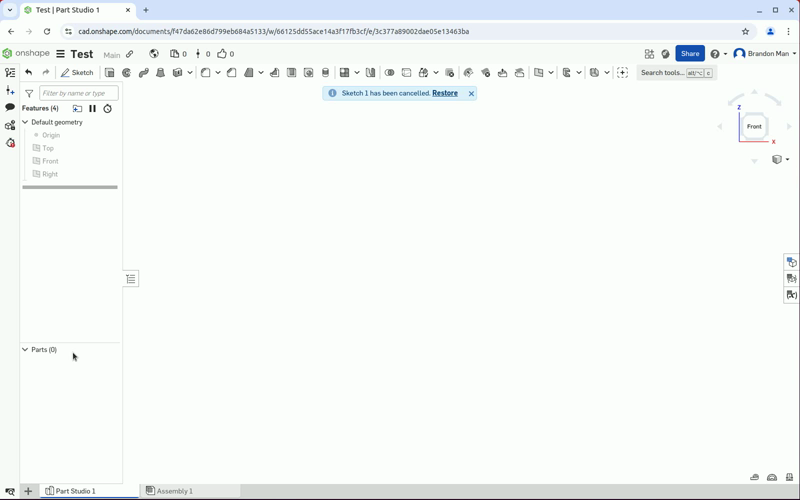
key_up(shift)
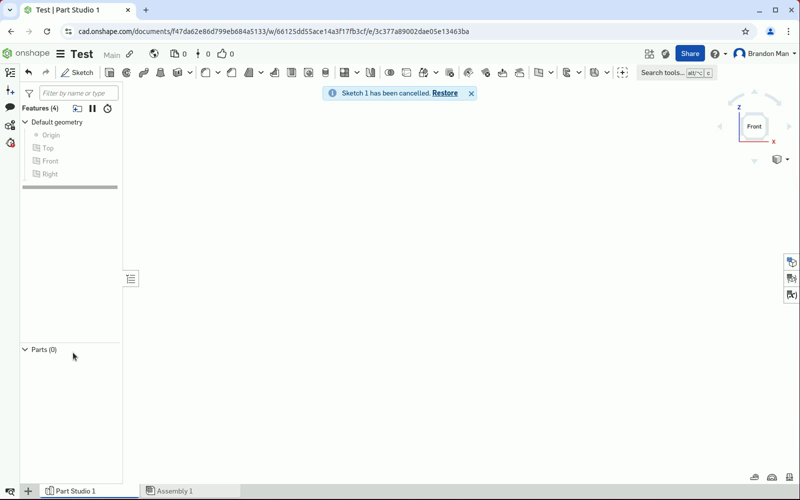
mouse_move(73, 352)
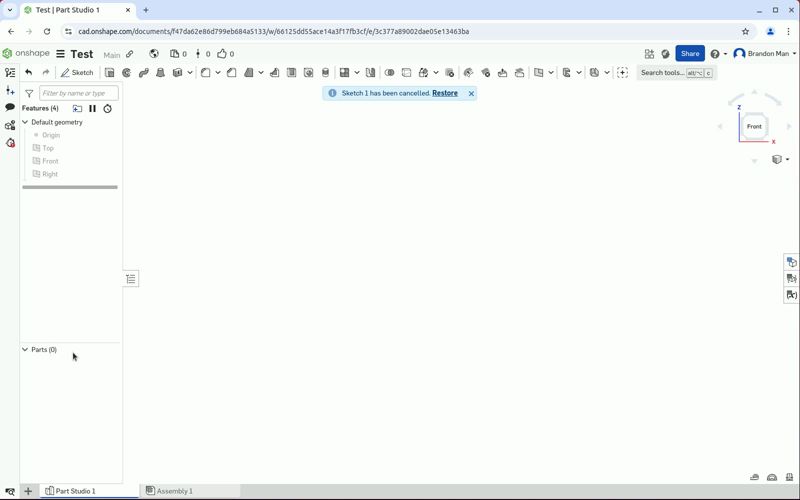
key(shift+y)
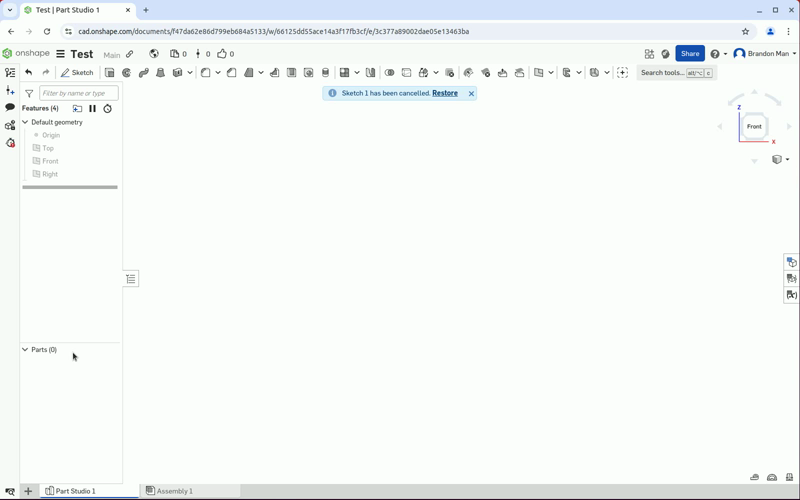
key(shift+s)
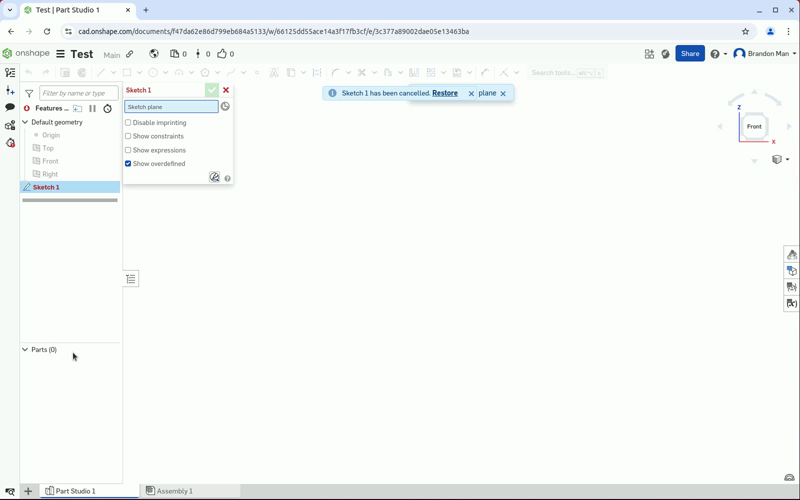
mouse_move(73, 163)
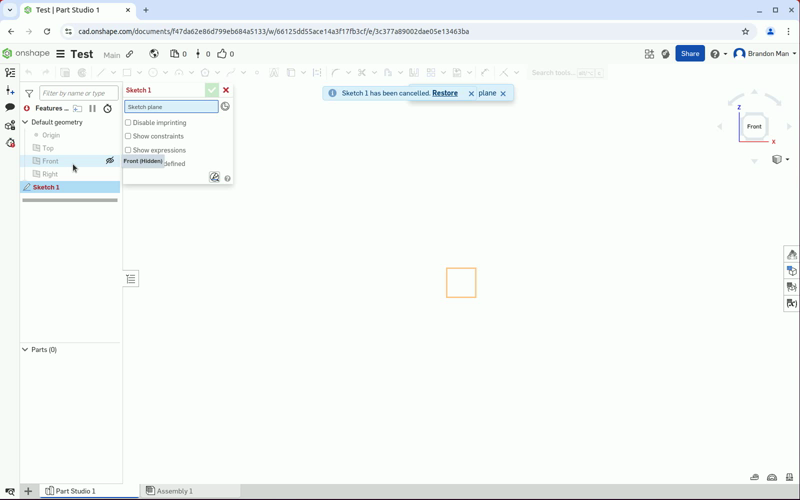
click(73, 163)
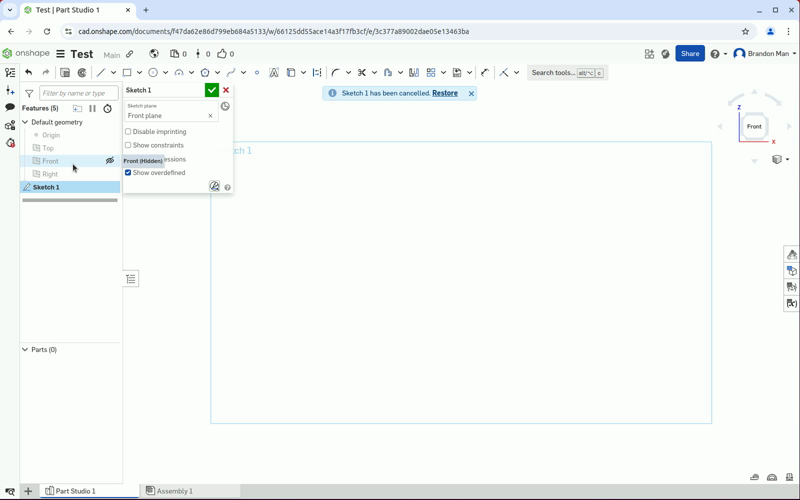
mouse_move(73, 352)
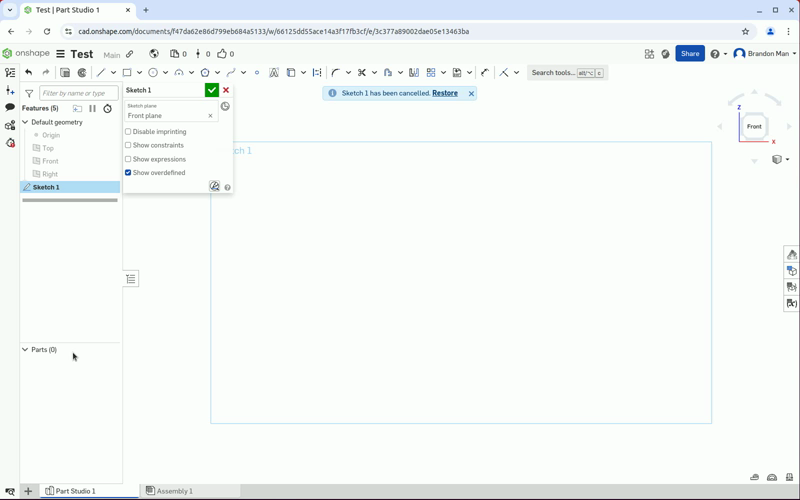
key(y)
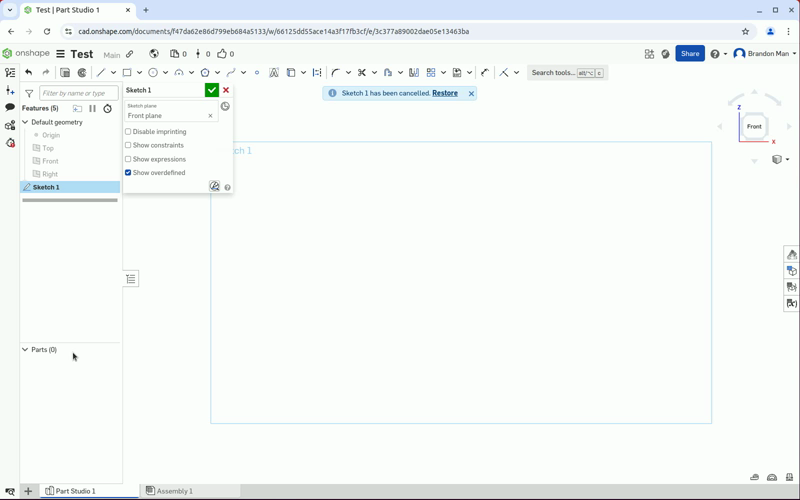
key(l)
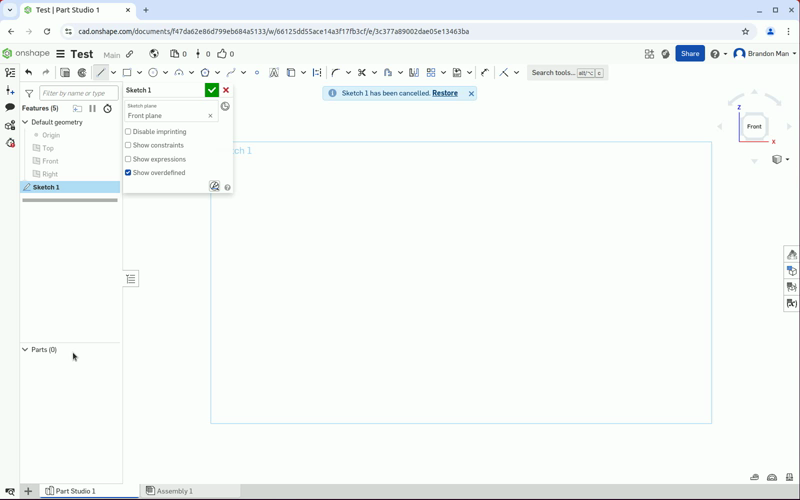
key_down(shift)
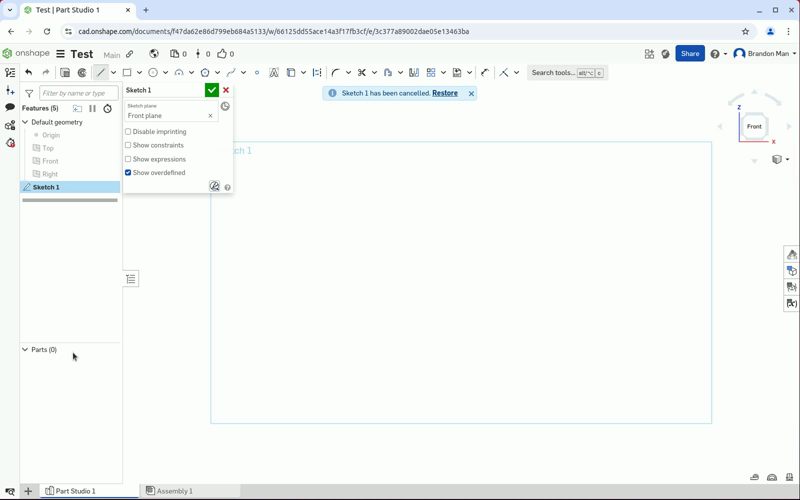
mouse_move(423, 320)
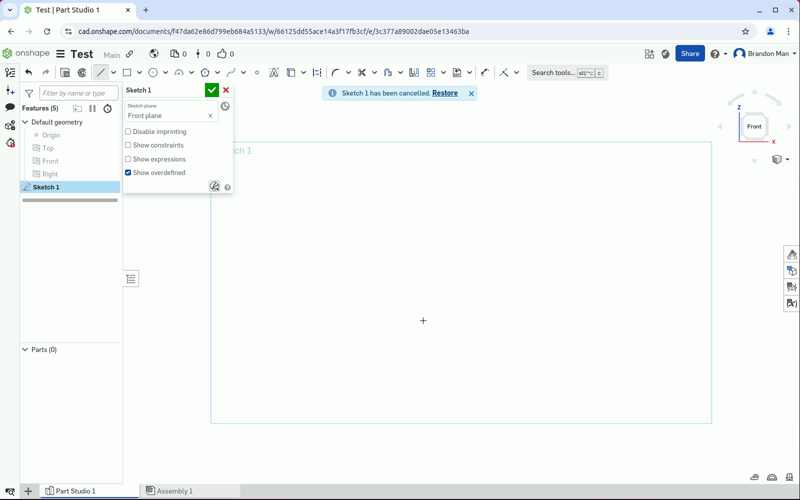
click(423, 320)
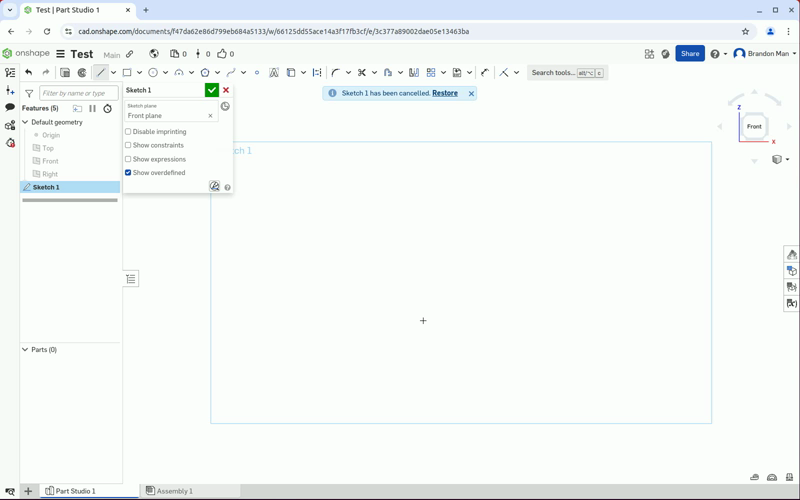
key_up(shift)
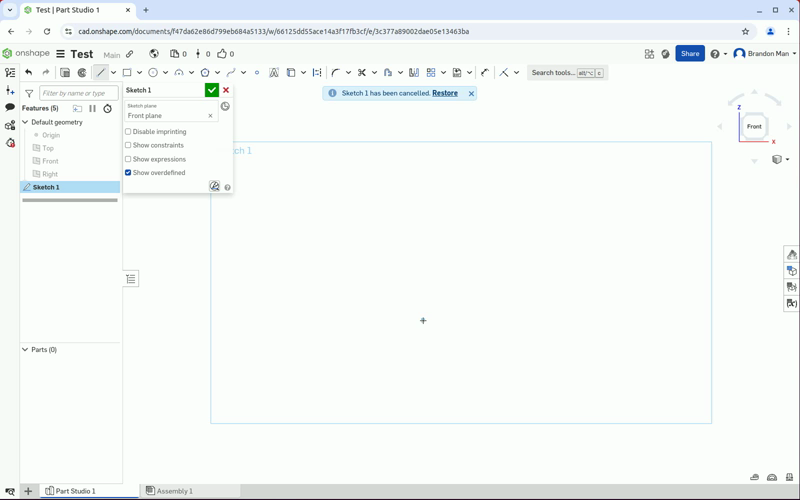
key_down(shift)
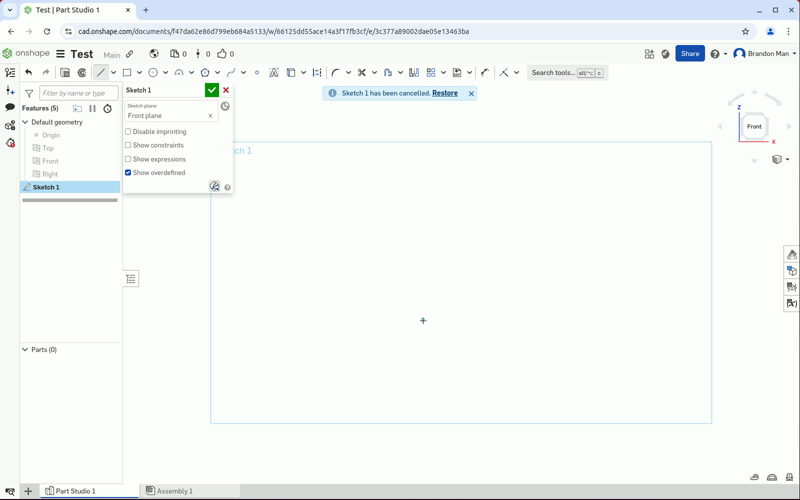
mouse_move(453, 320)
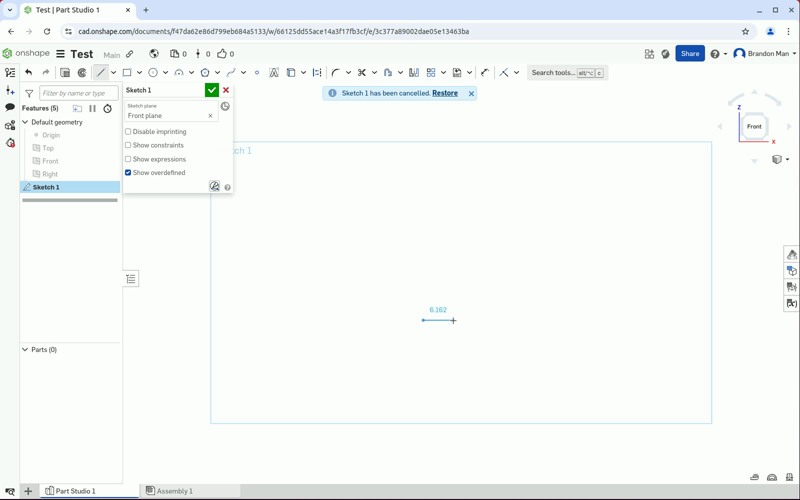
mouse_move(461, 320)
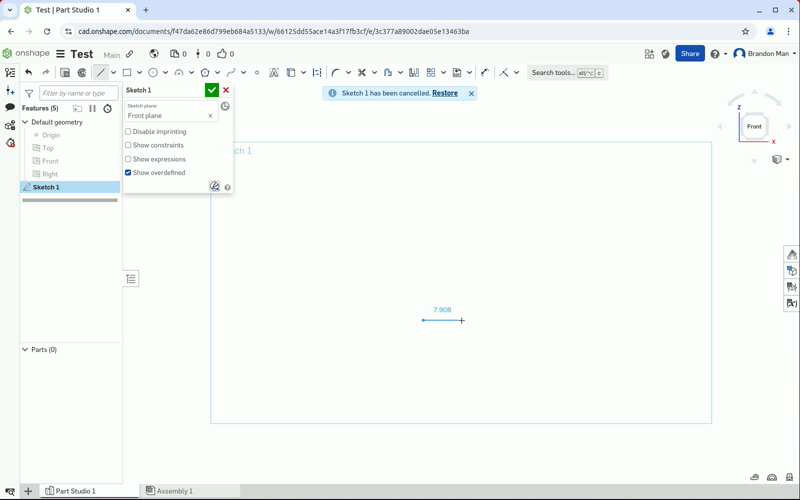
click(461, 320)
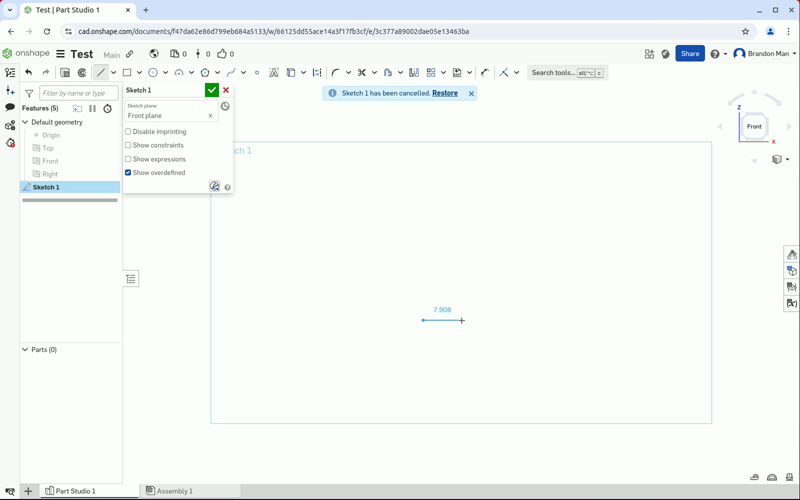
key_up(shift)
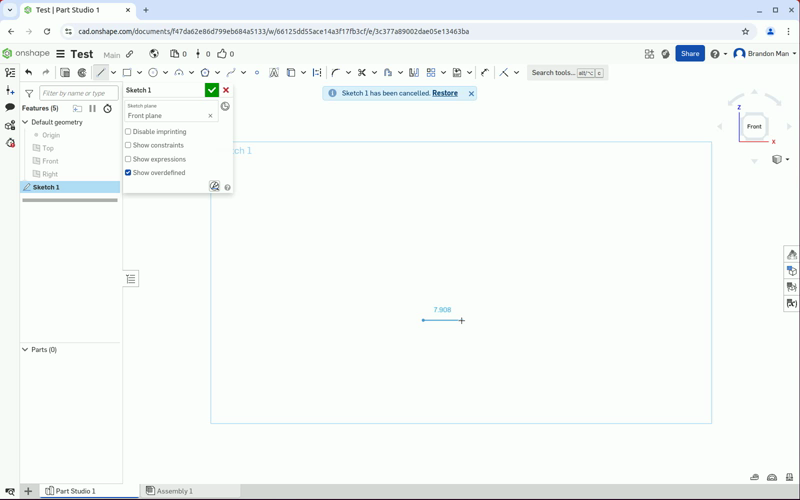
key_down(shift)
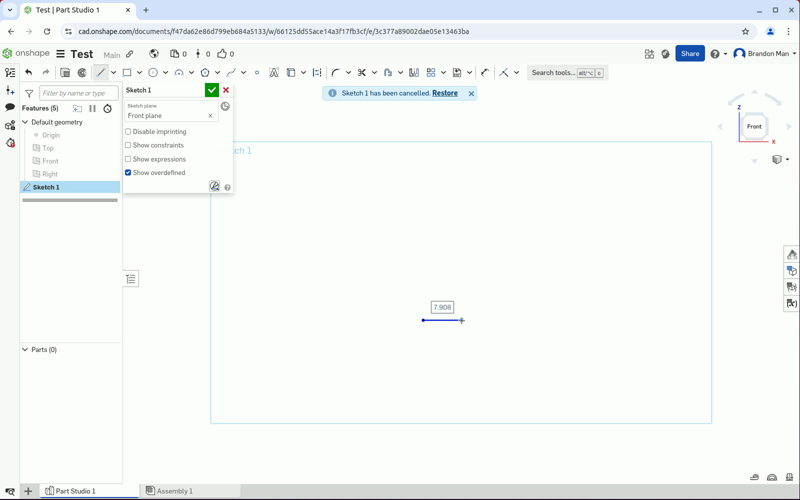
mouse_move(491, 320)
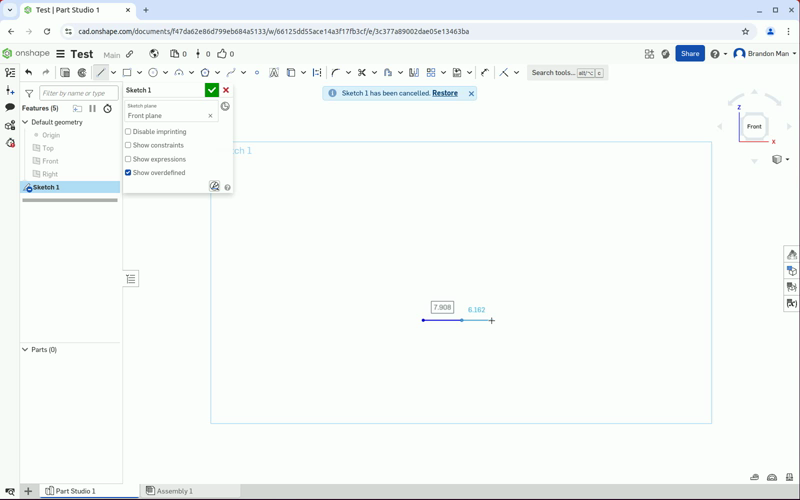
mouse_move(461, 282)
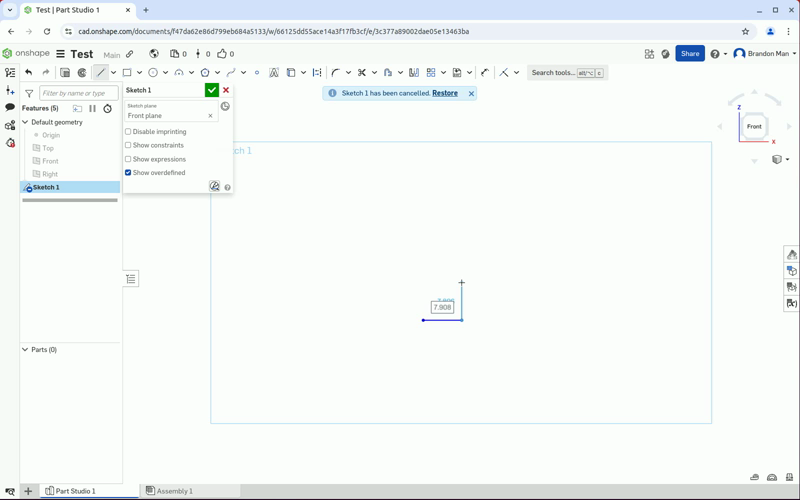
click(461, 282)
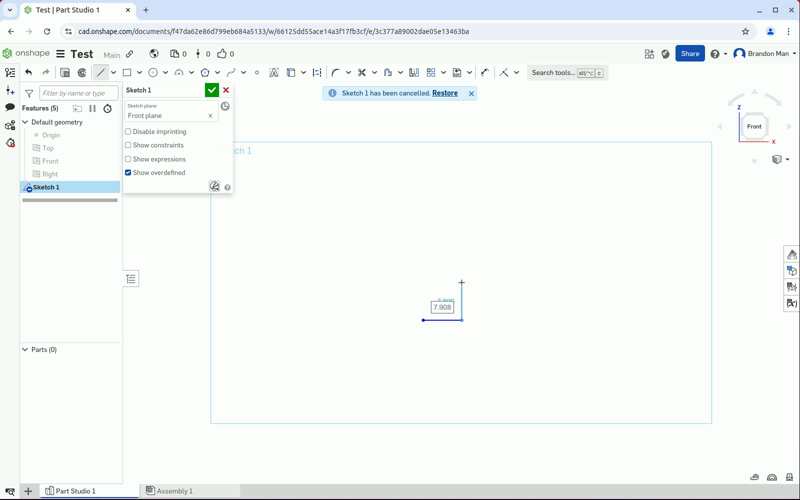
key_up(shift)
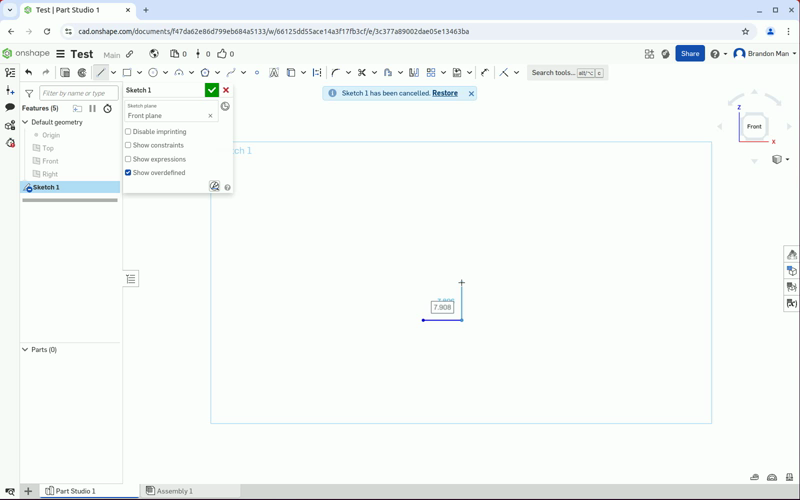
key_down(shift)
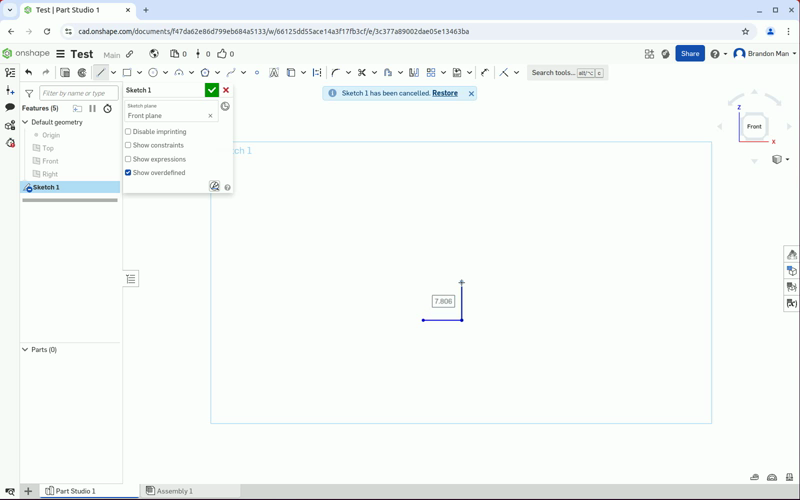
mouse_move(491, 282)
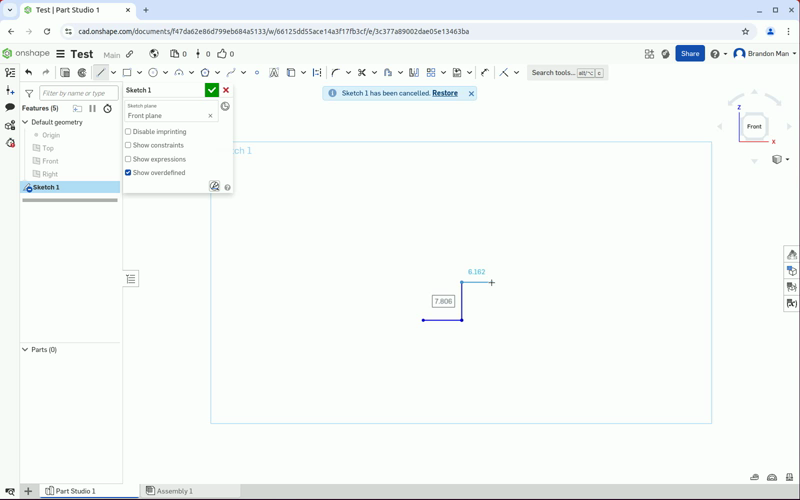
mouse_move(423, 282)
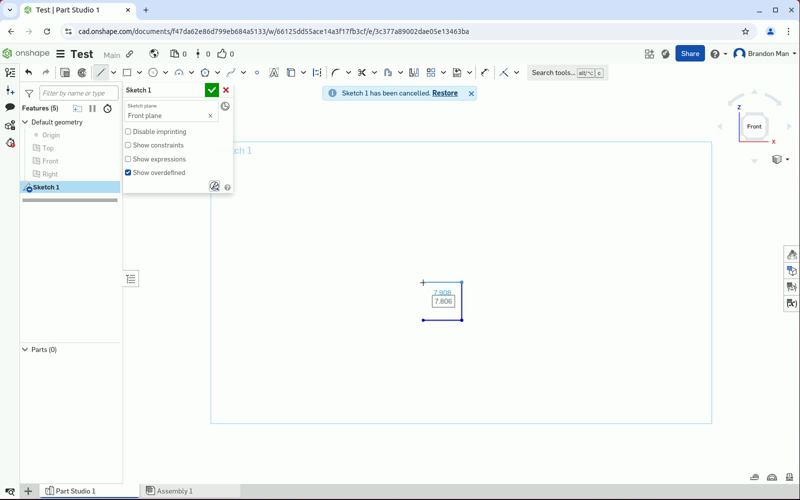
click(423, 282)
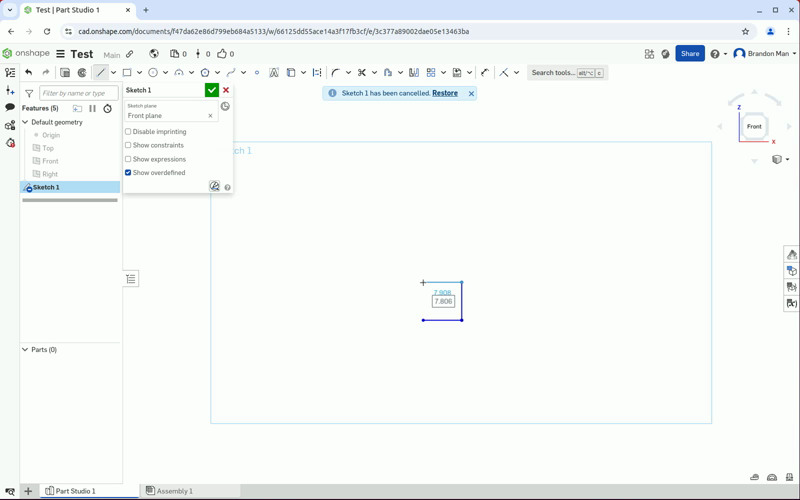
key_up(shift)
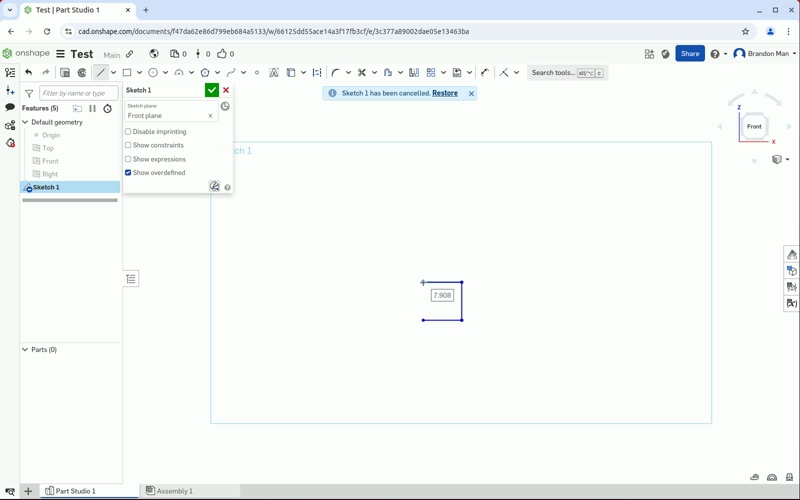
mouse_move(453, 282)
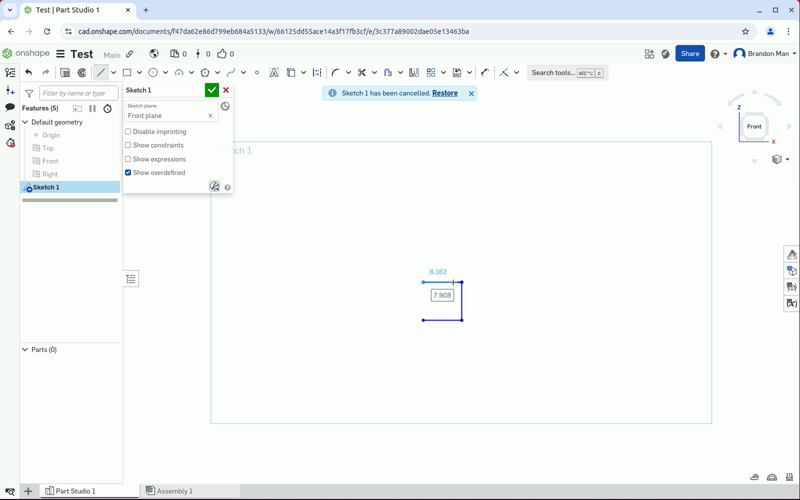
key_down(shift)
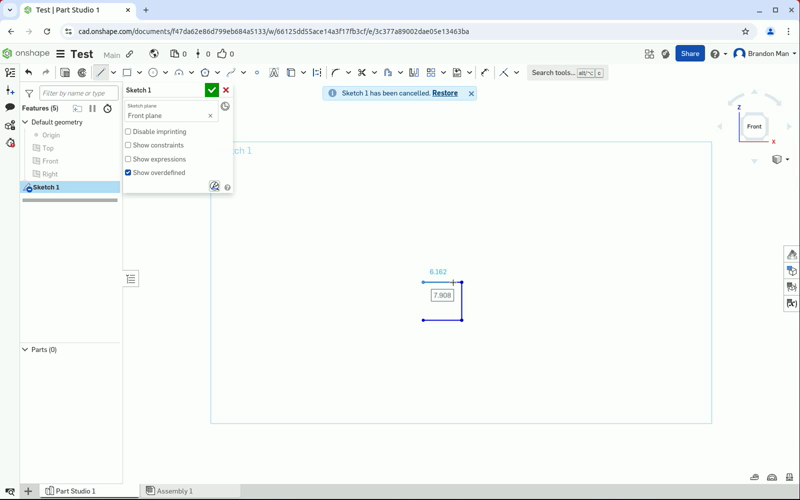
mouse_move(423, 320)
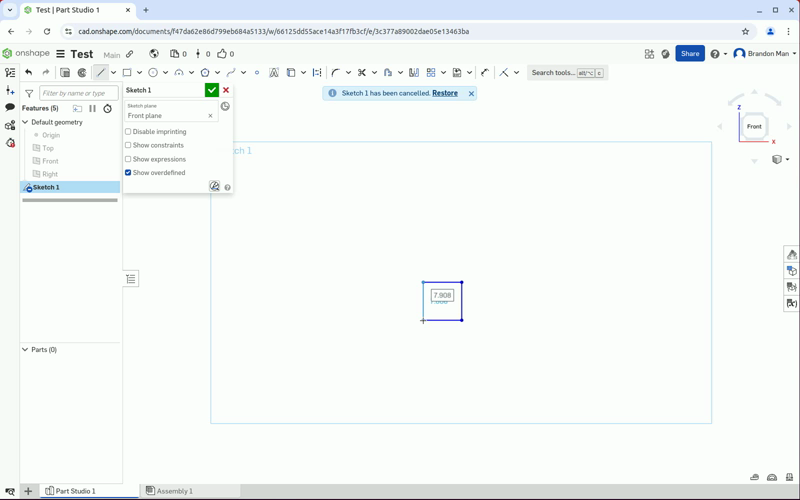
key_up(shift)
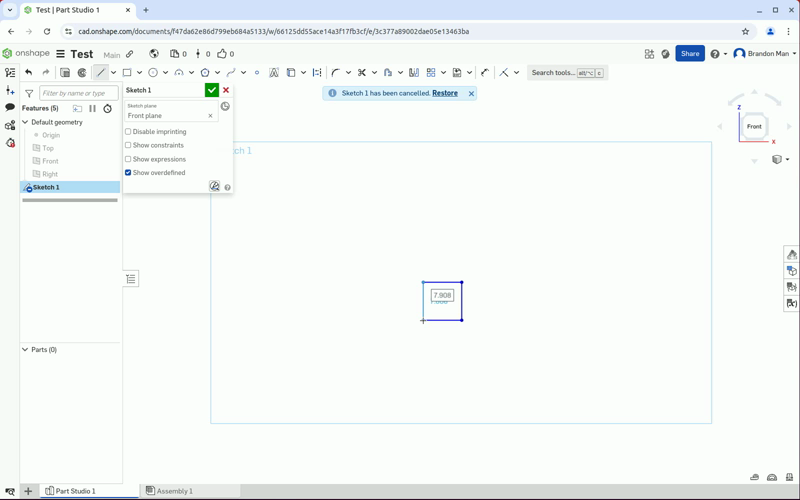
click(423, 320)
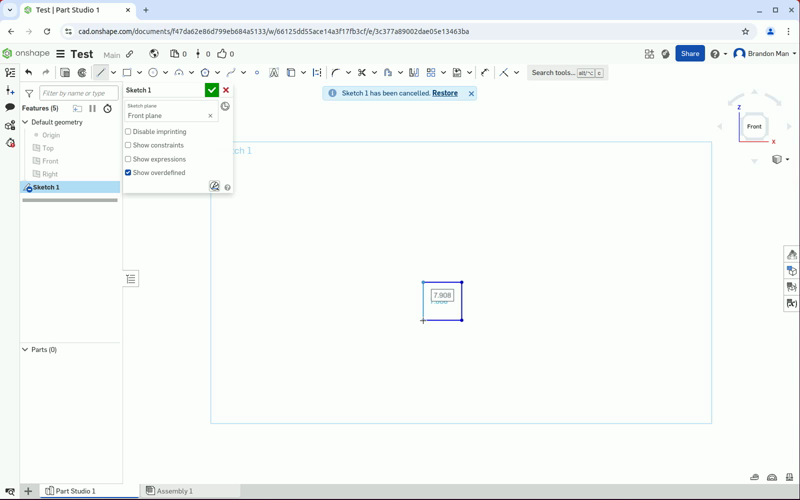
key(esc)
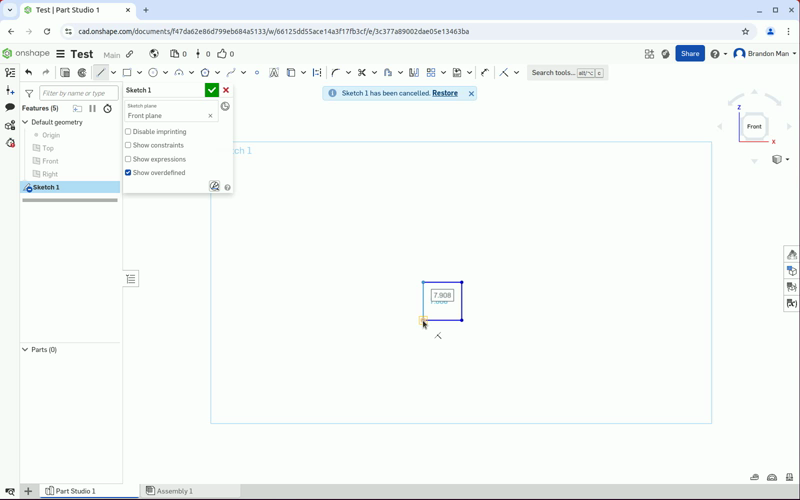
mouse_move(447, 285)
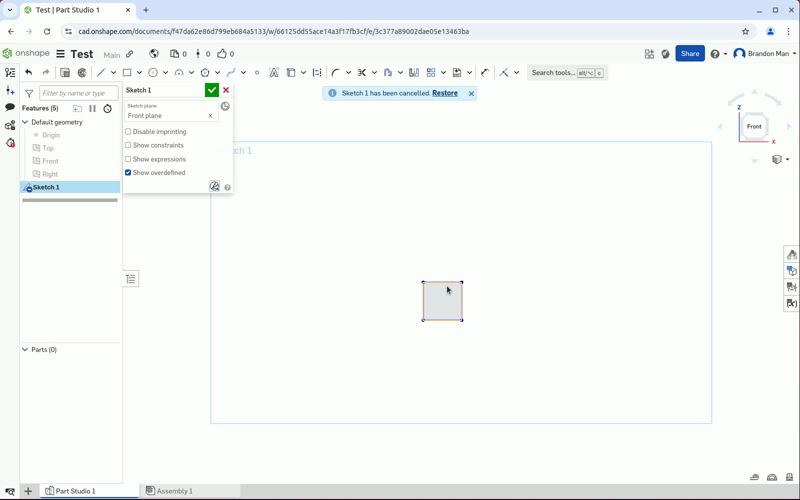
scroll(6)
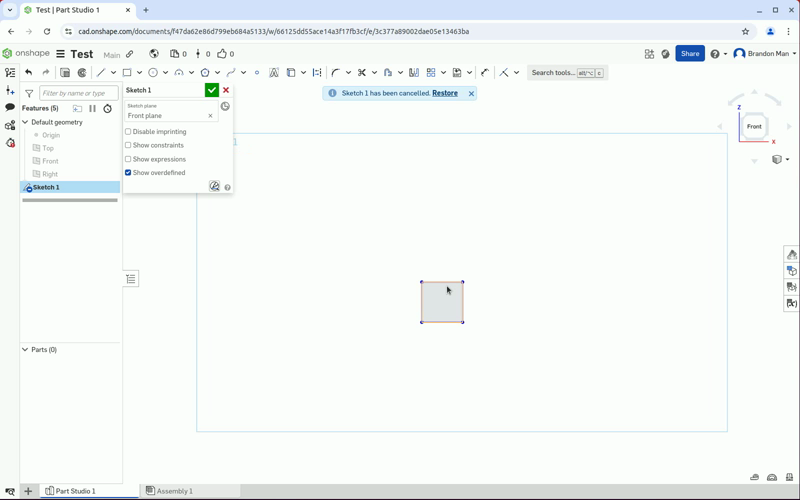
scroll(6)
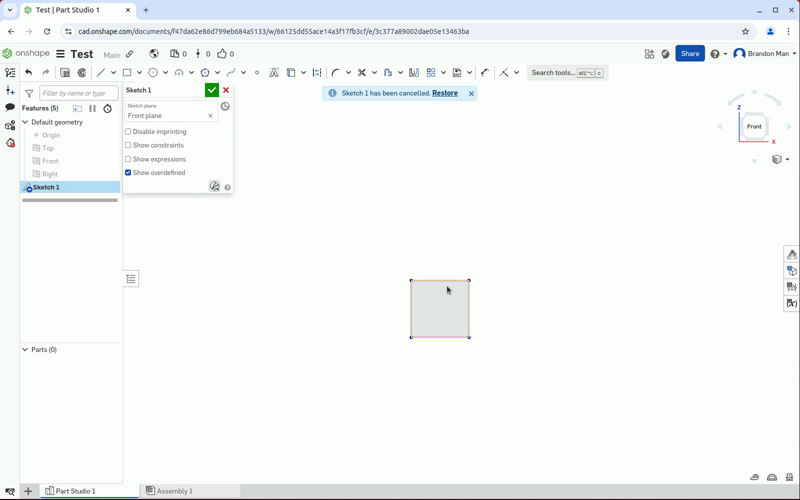
scroll(6)
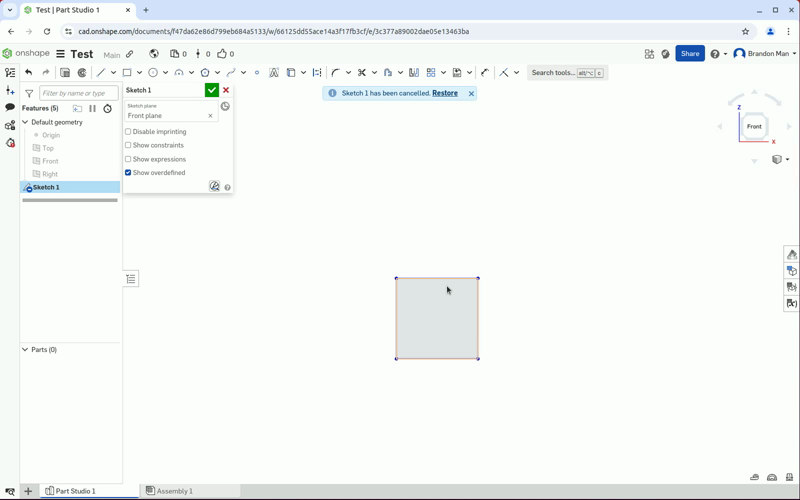
scroll(6)
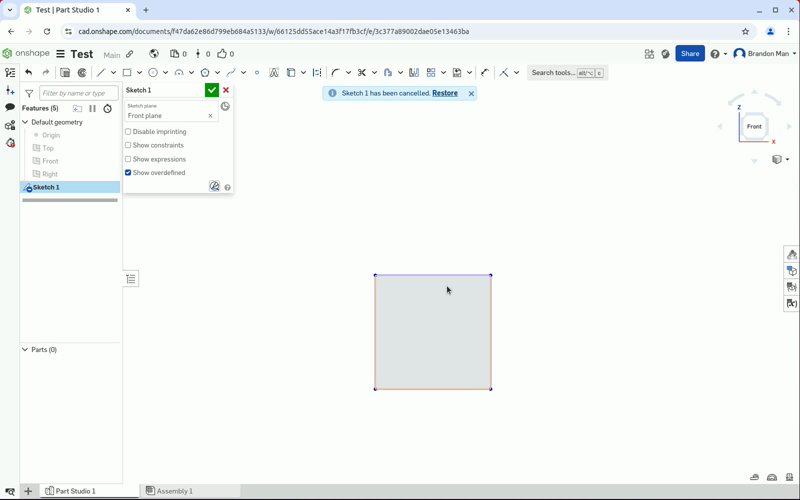
scroll(6)
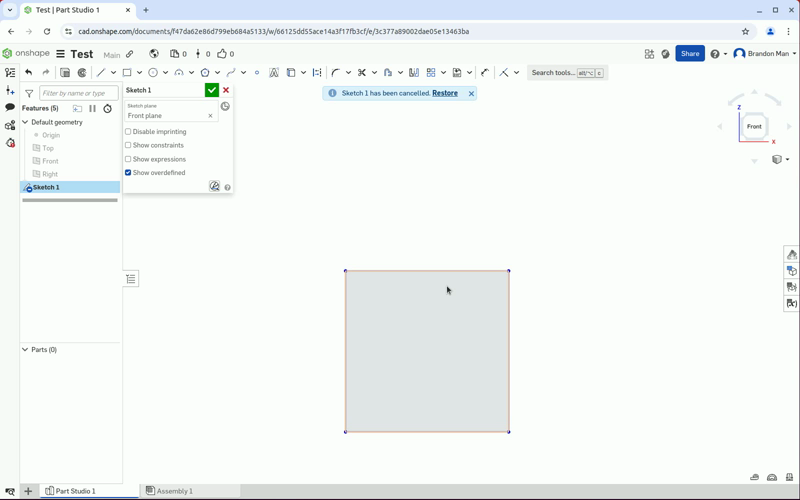
scroll(6)
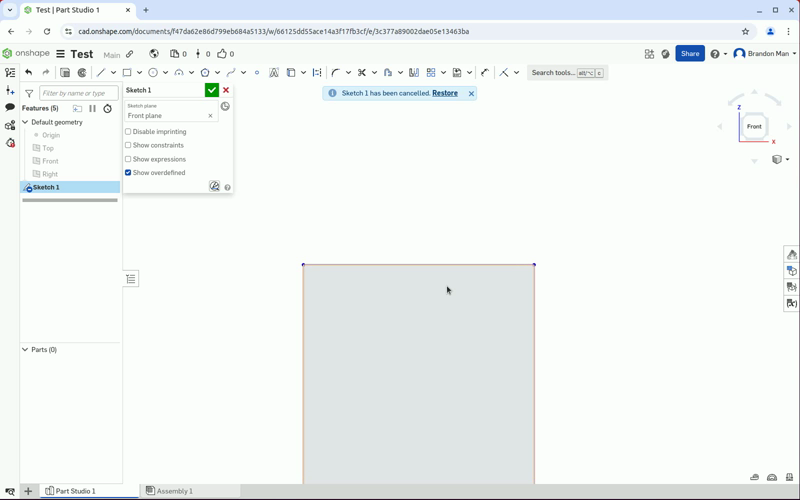
scroll(6)
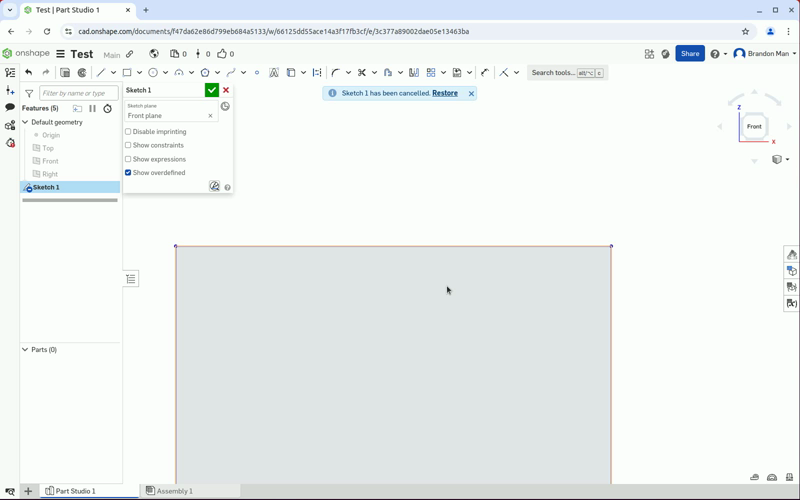
click(447, 285)
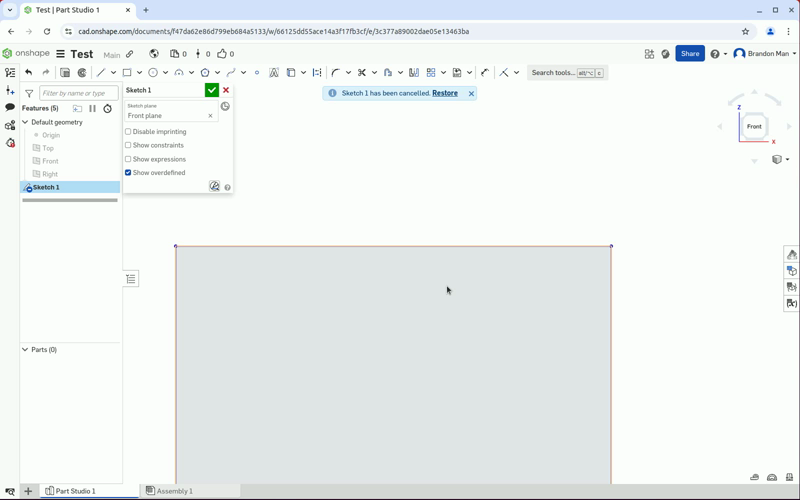
scroll(-6)
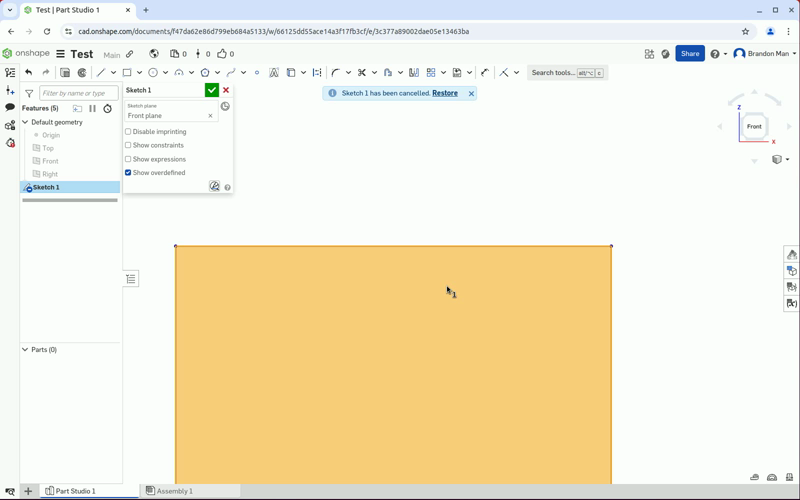
scroll(-6)
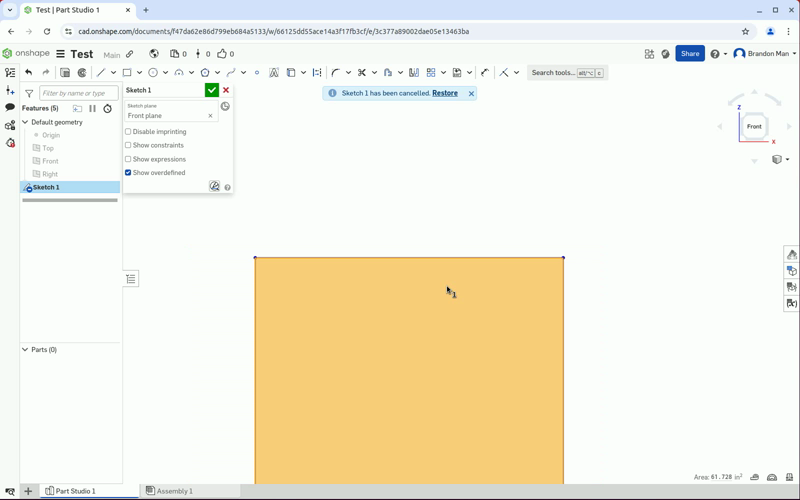
scroll(-6)
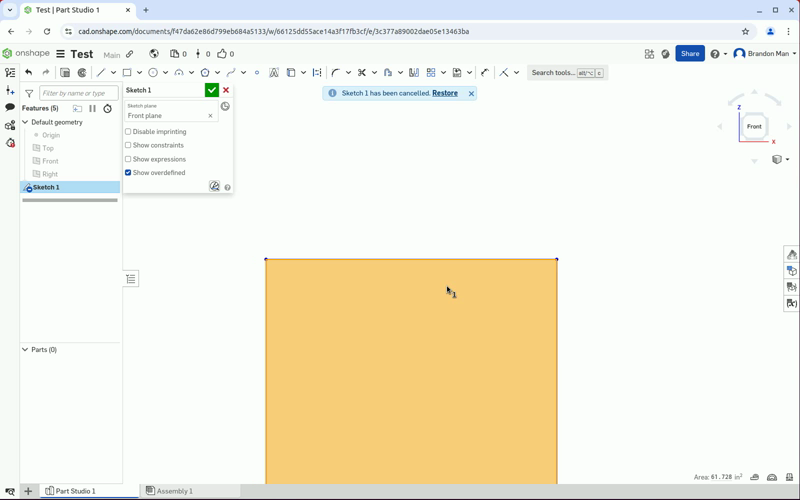
scroll(-6)
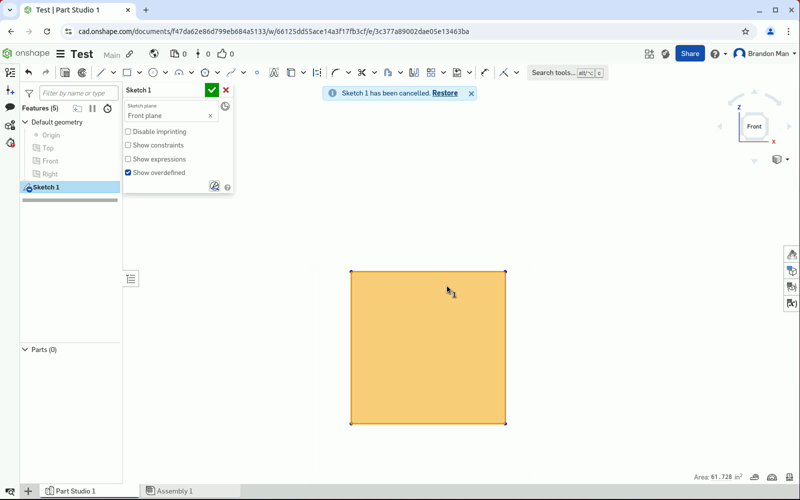
scroll(-6)
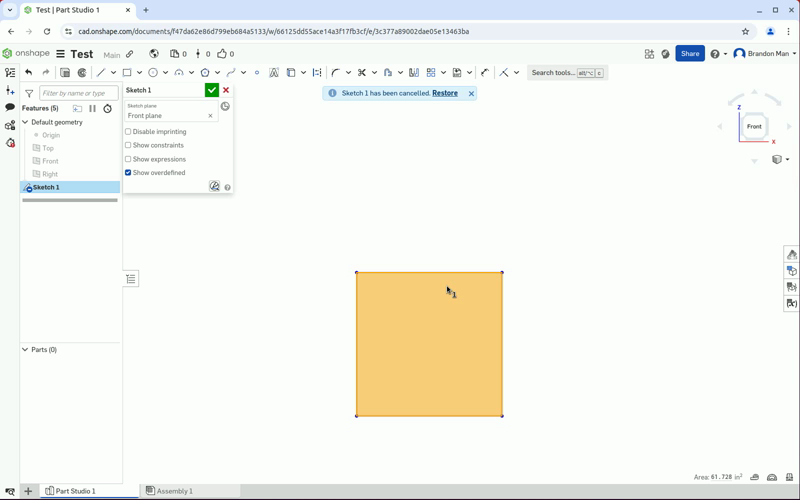
scroll(-6)
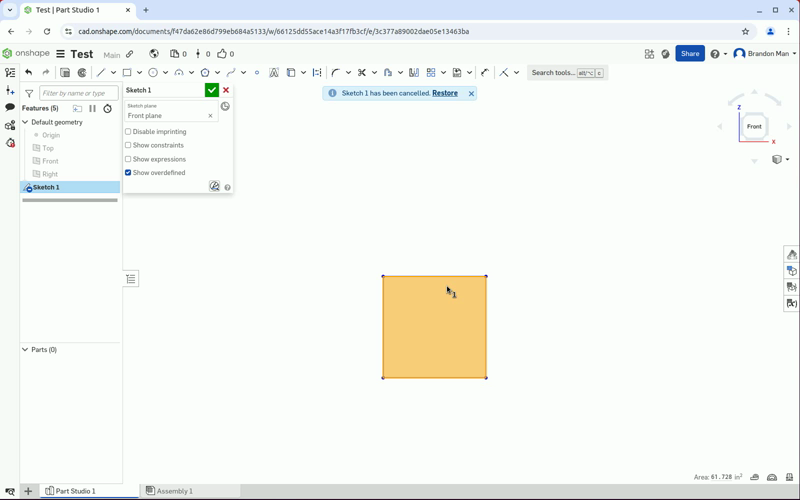
scroll(-6)
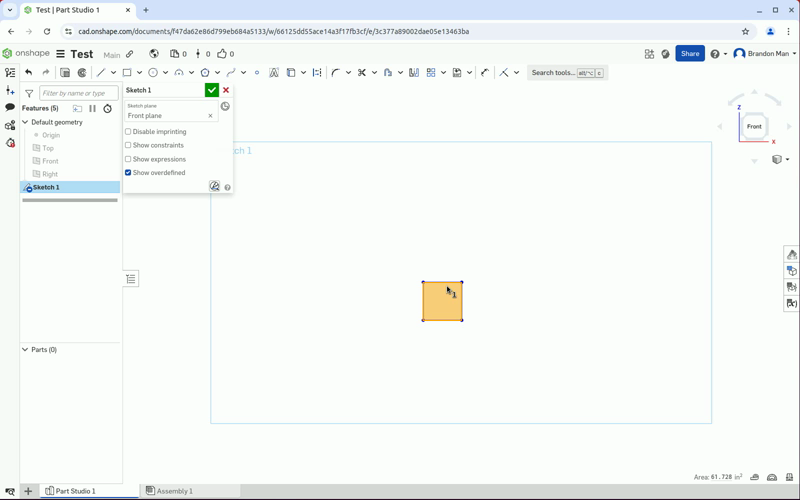
mouse_move(73, 352)
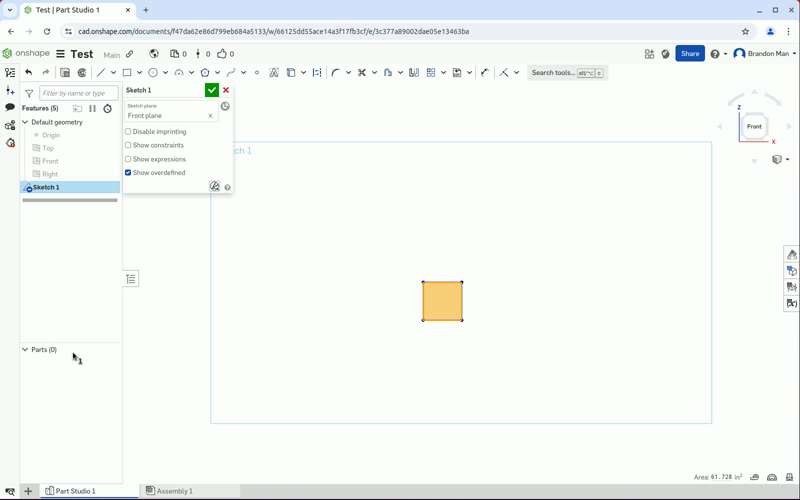
key(shift+y)
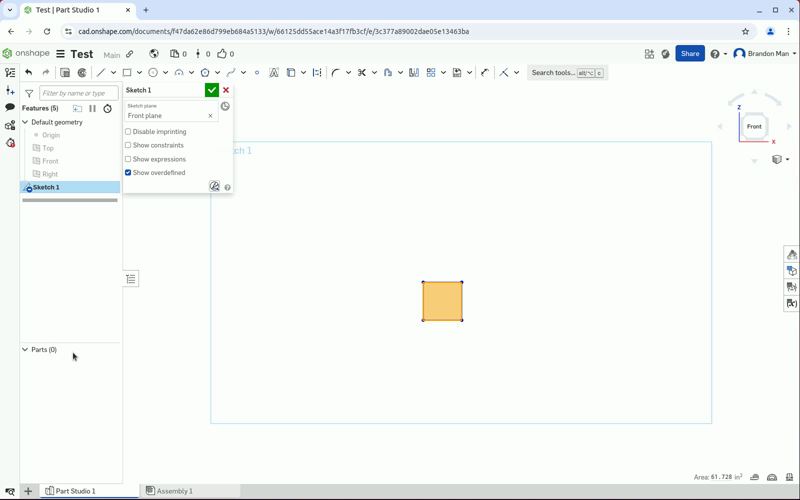
key(shift+e)
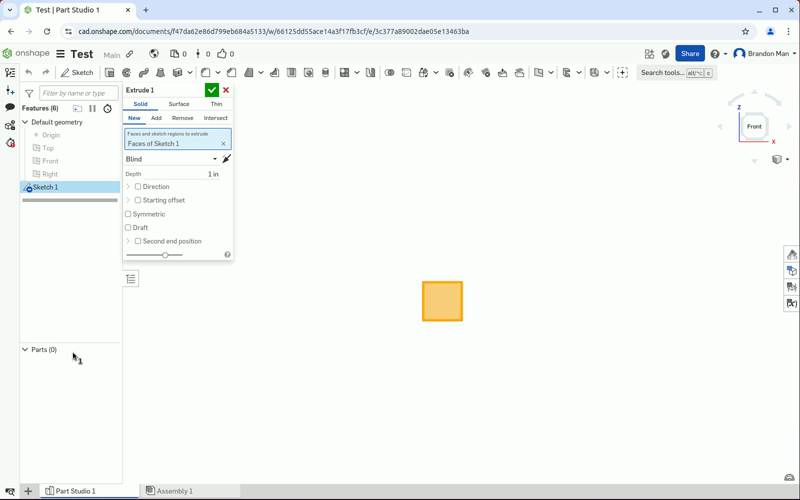
mouse_move(143, 106)
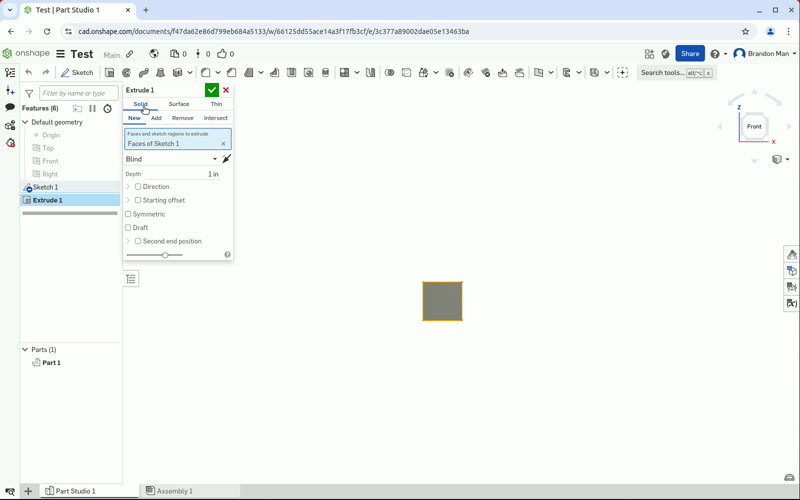
click(143, 106)
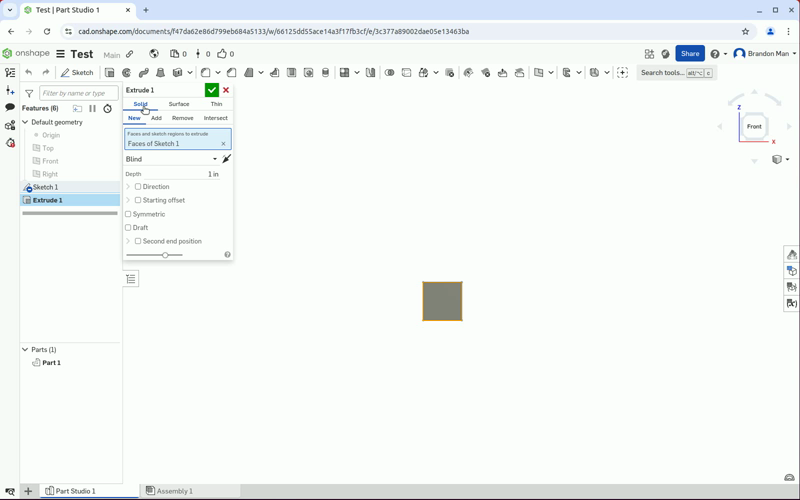
mouse_move(137, 120)
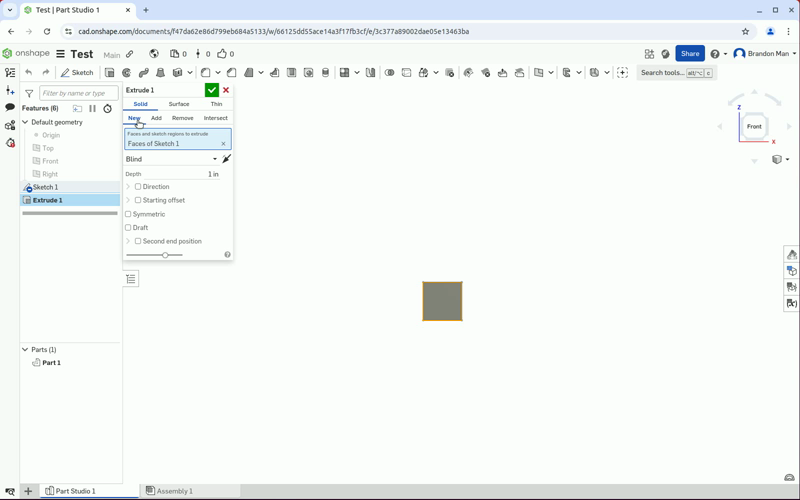
click(137, 120)
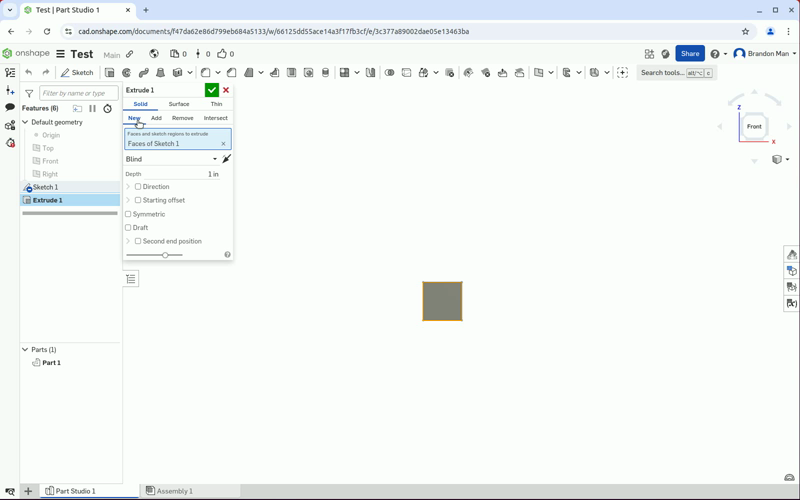
key(tab, 4)
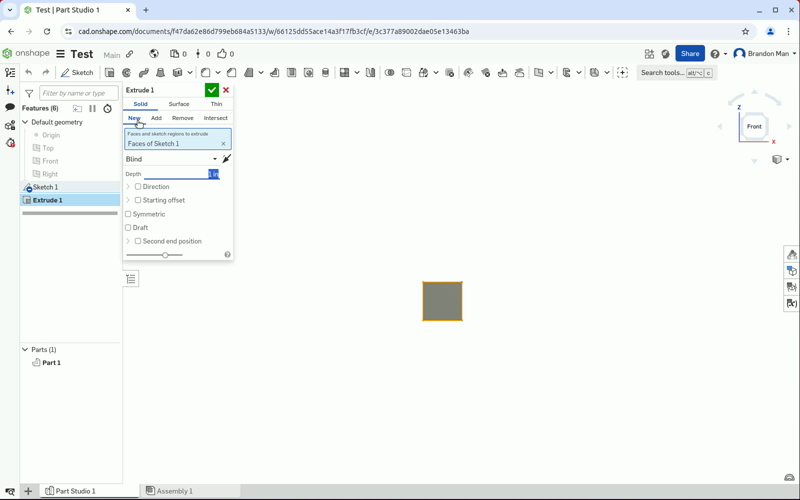
text(15.405)
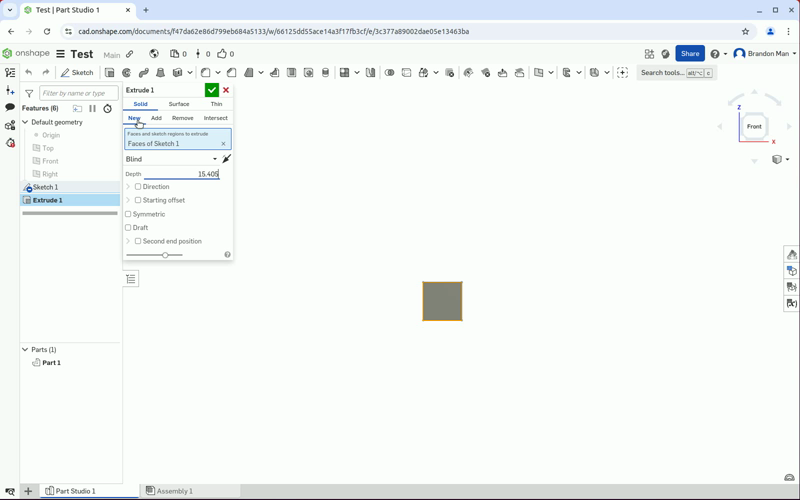
key(enter)
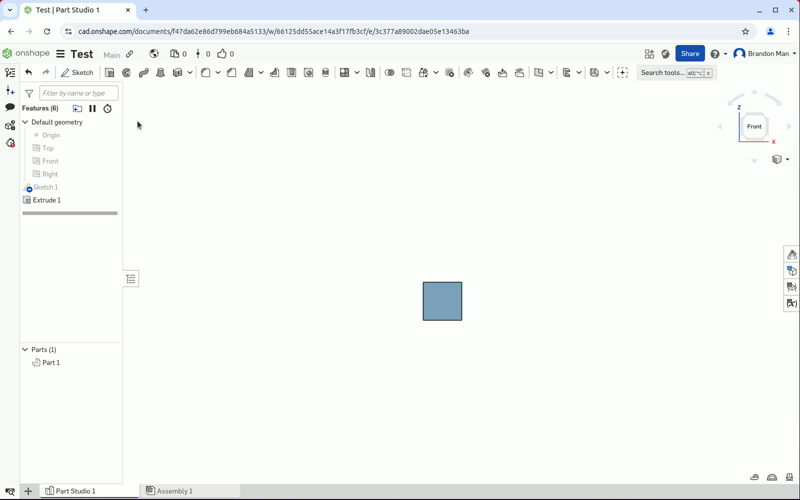
key(shift+h)
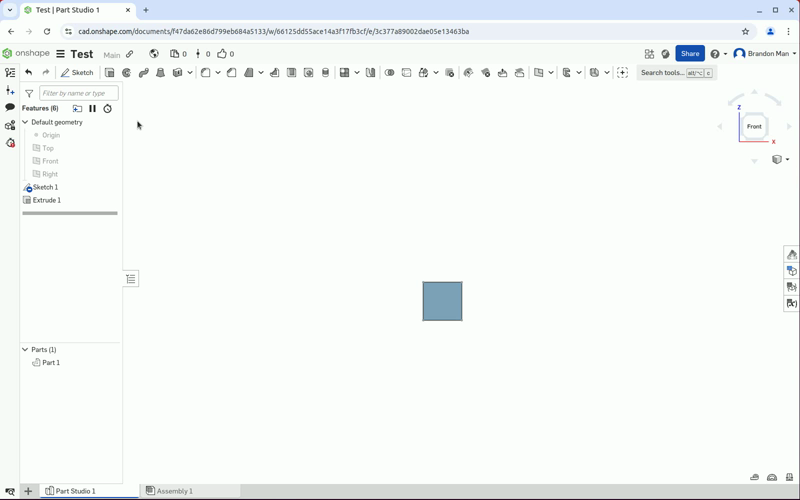
key(shift+h)
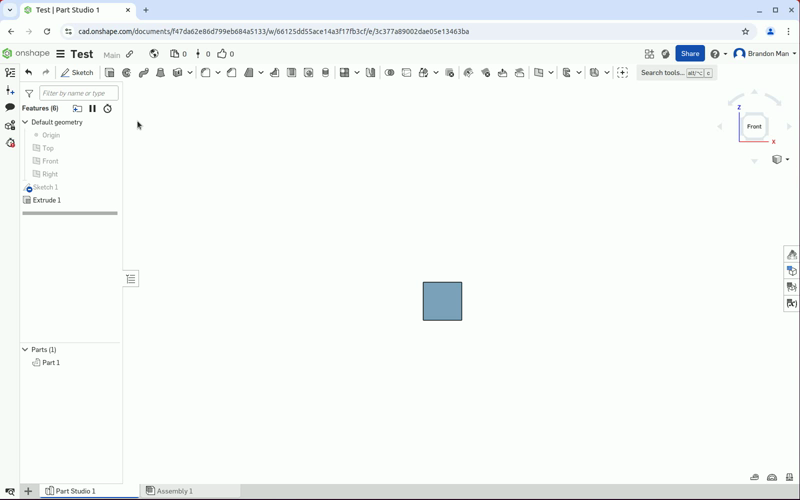
mouse_move(73, 189)
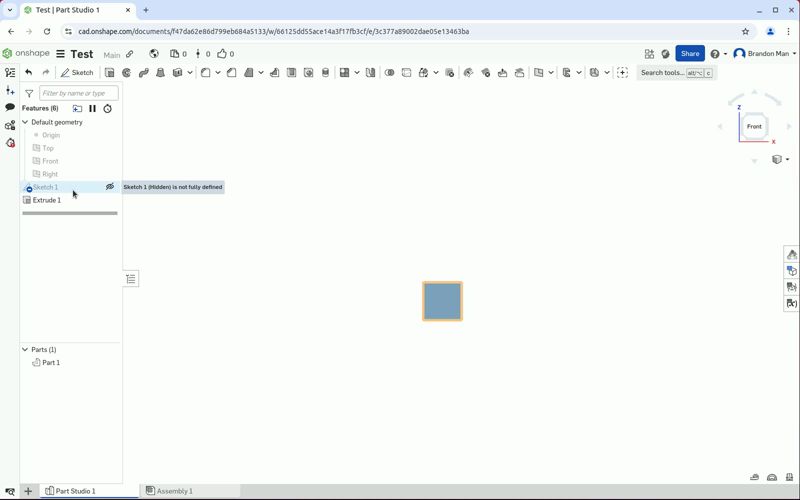
click(73, 189)
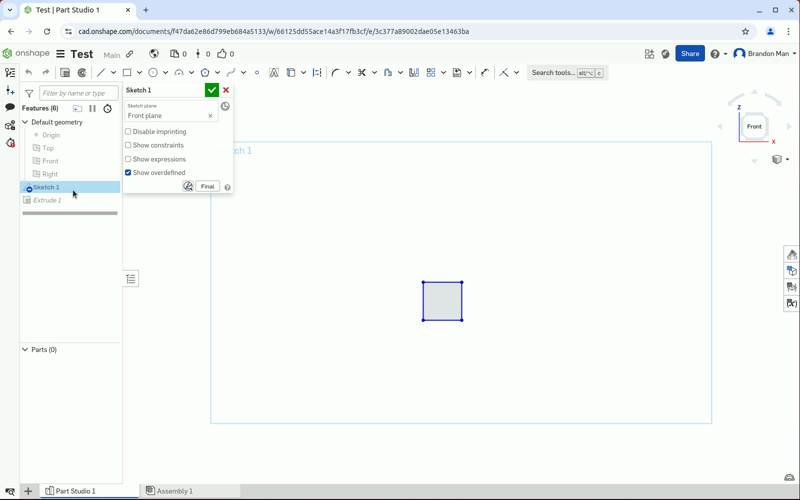
mouse_move(229, 92)
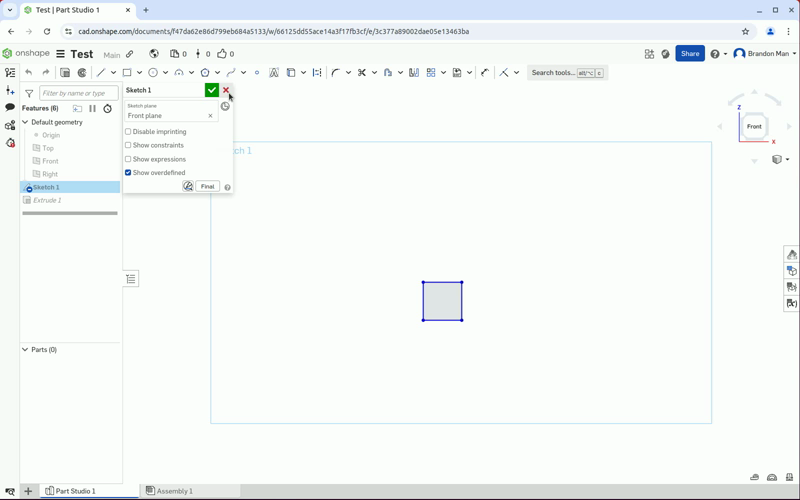
click(229, 92)
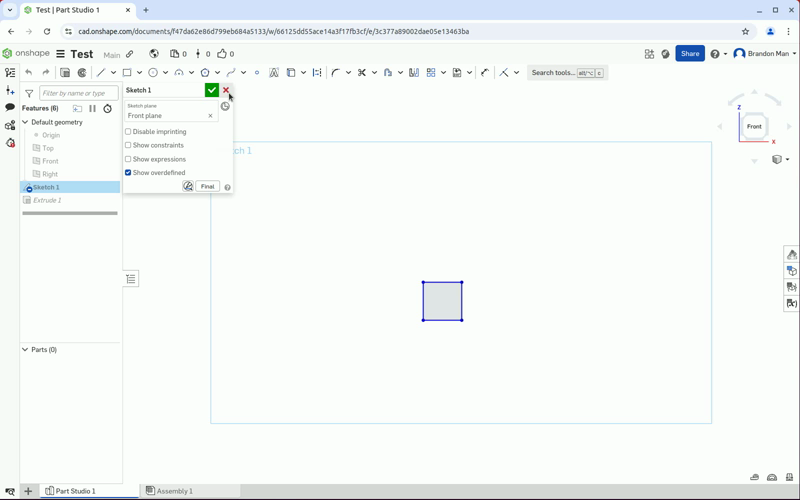
key(shift+s)
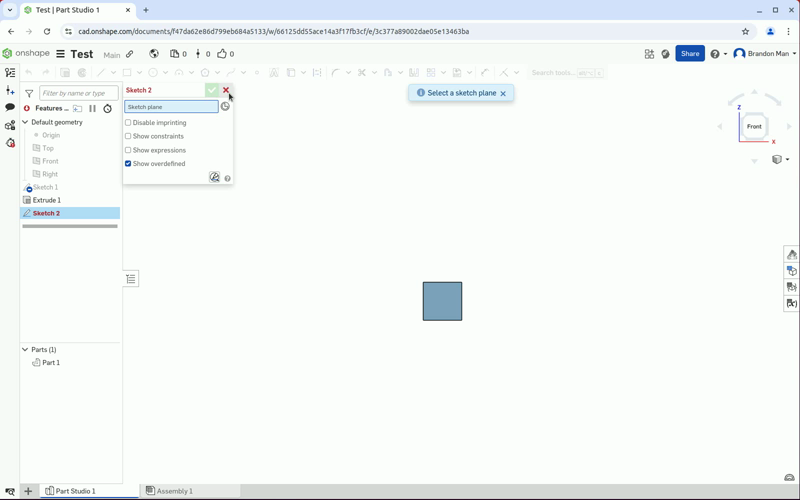
mouse_move(73, 163)
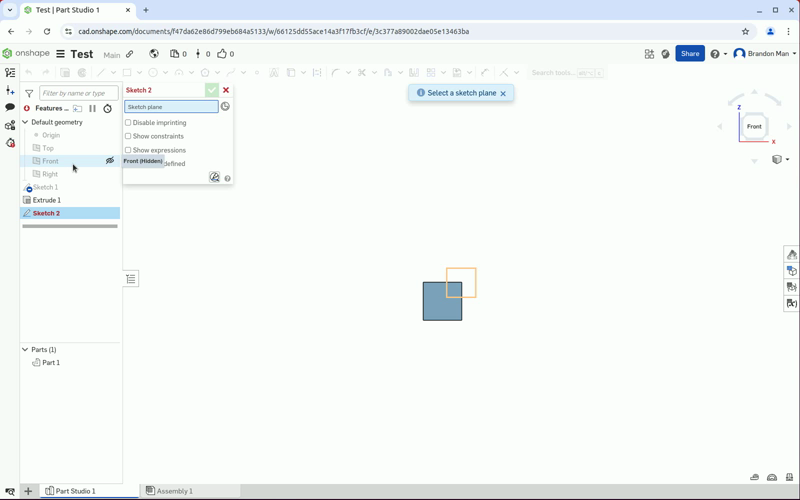
click(73, 163)
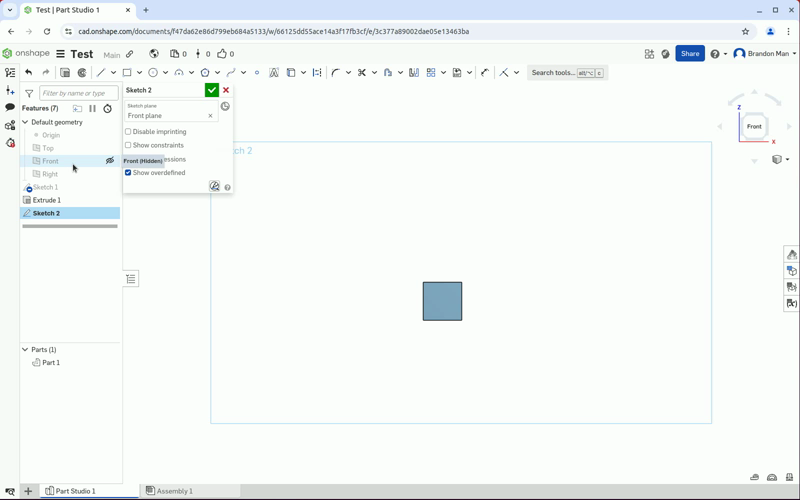
mouse_move(73, 352)
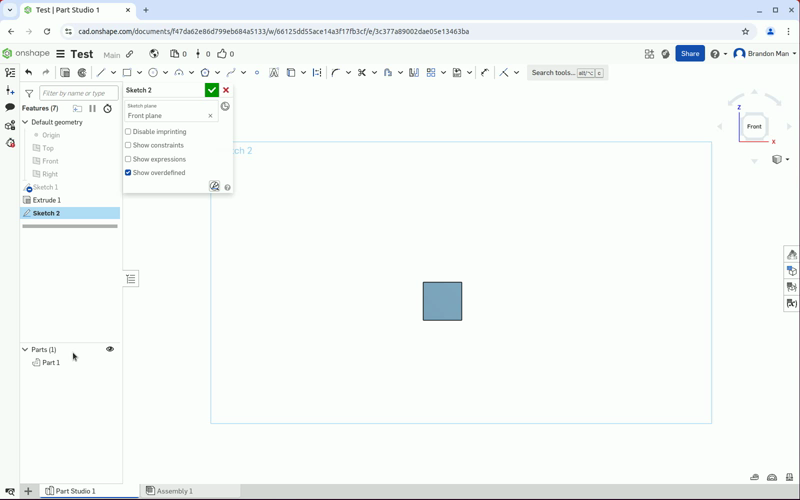
key(y)
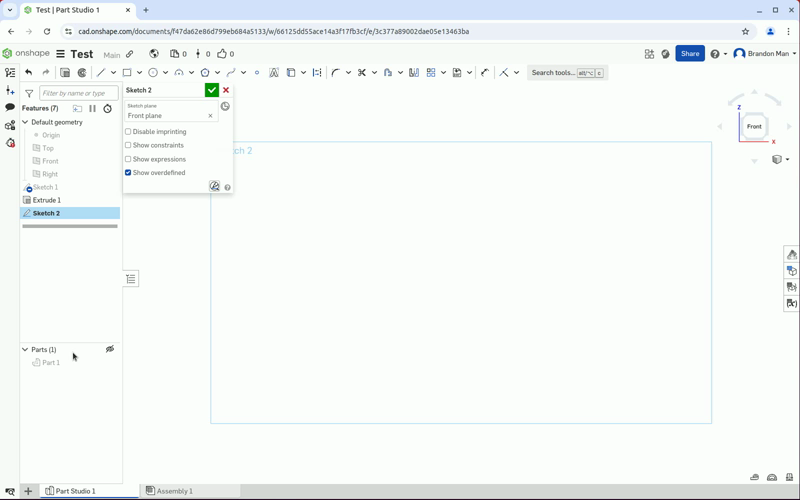
key(l)
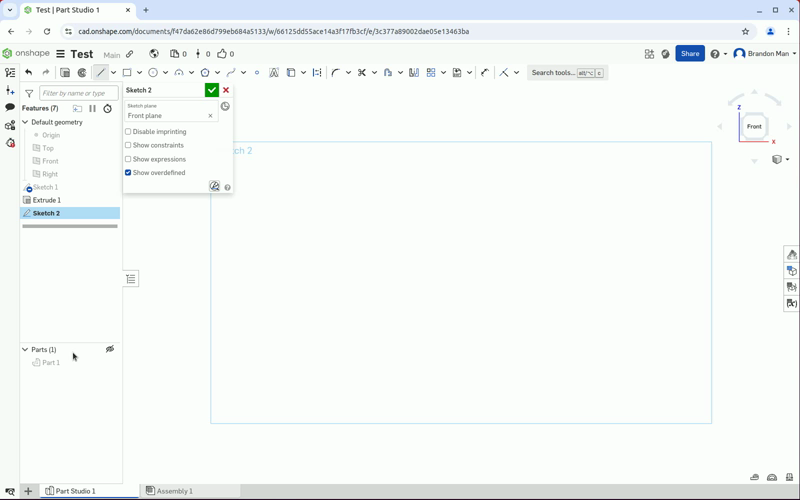
key_down(shift)
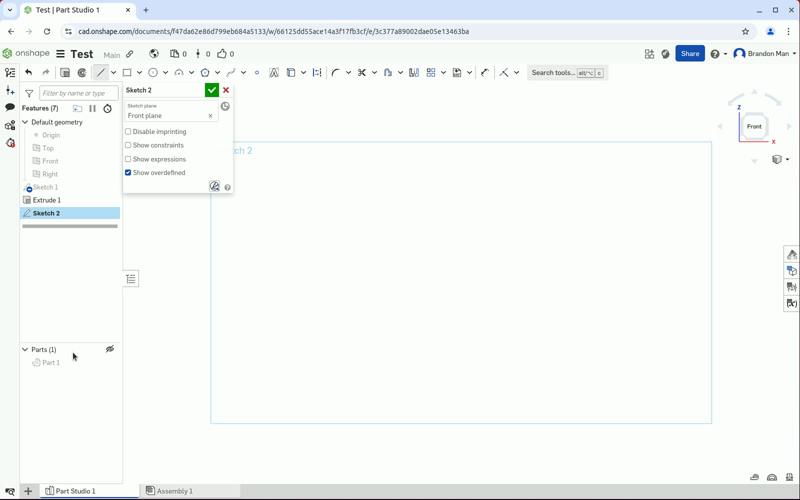
mouse_move(423, 282)
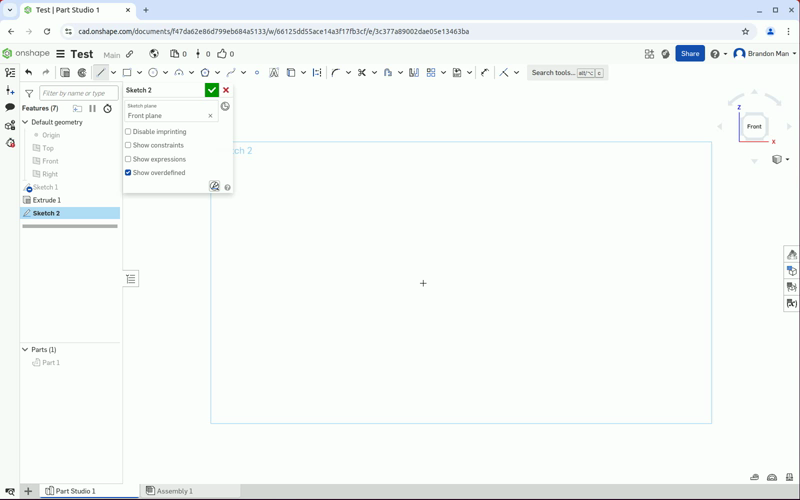
click(423, 282)
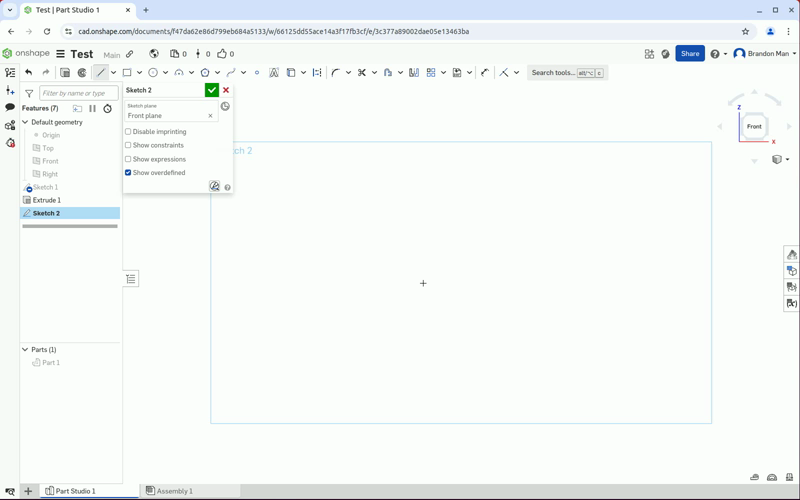
key_up(shift)
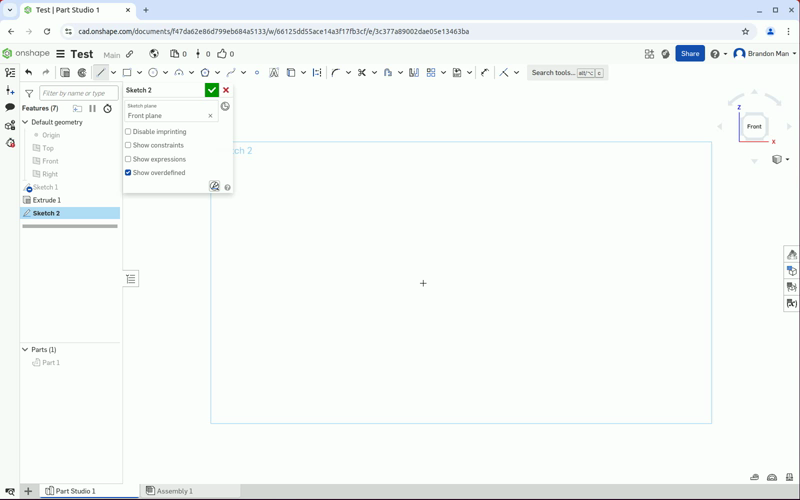
key_down(shift)
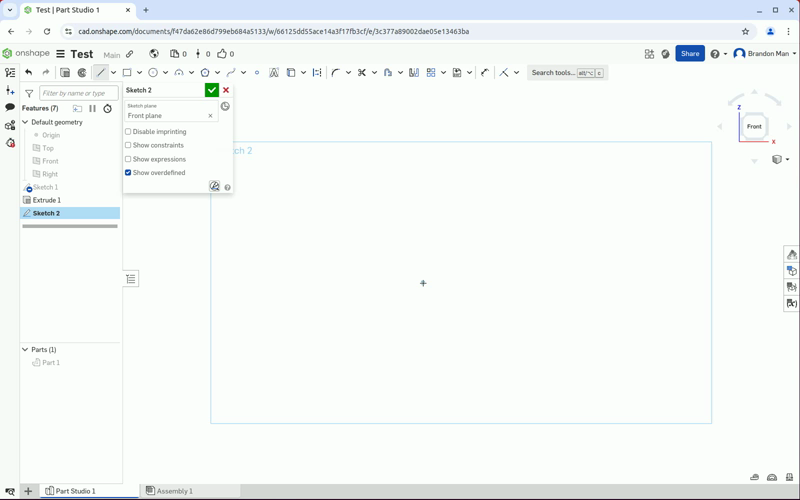
mouse_move(453, 282)
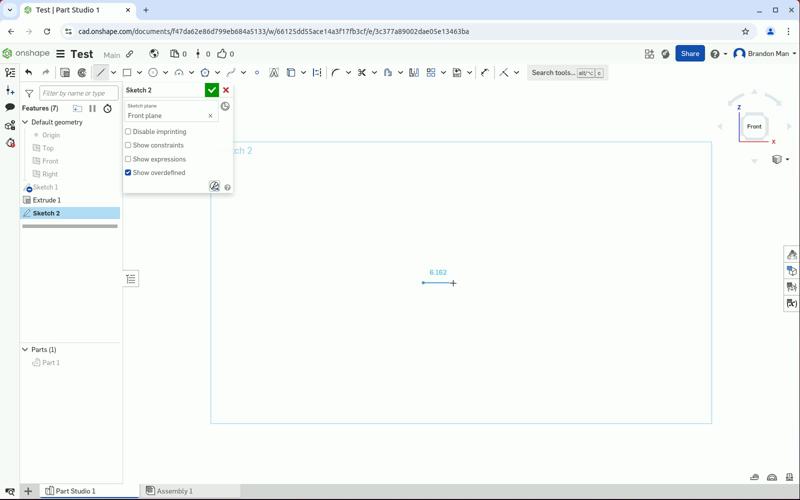
mouse_move(461, 282)
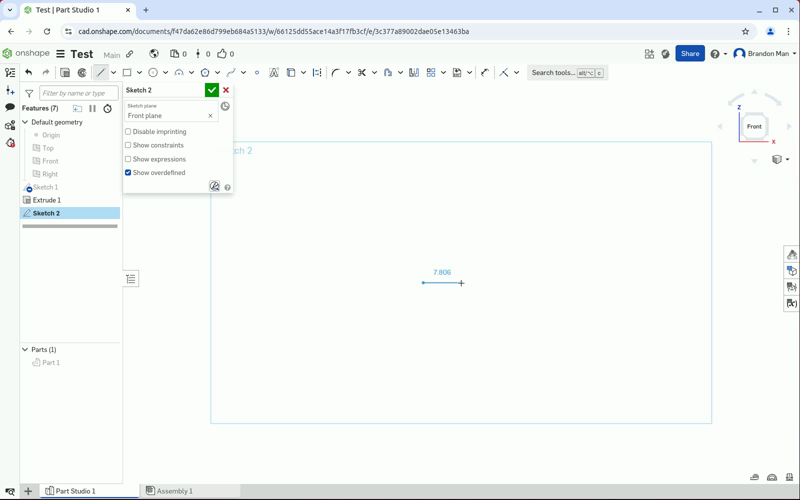
click(461, 282)
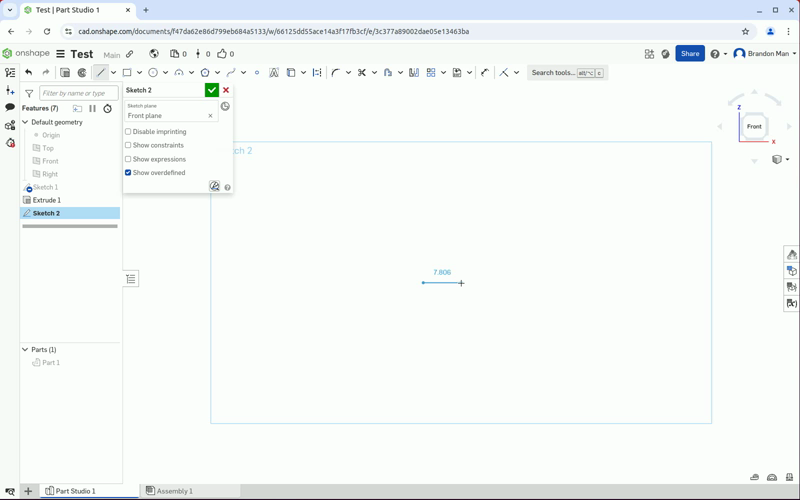
key_up(shift)
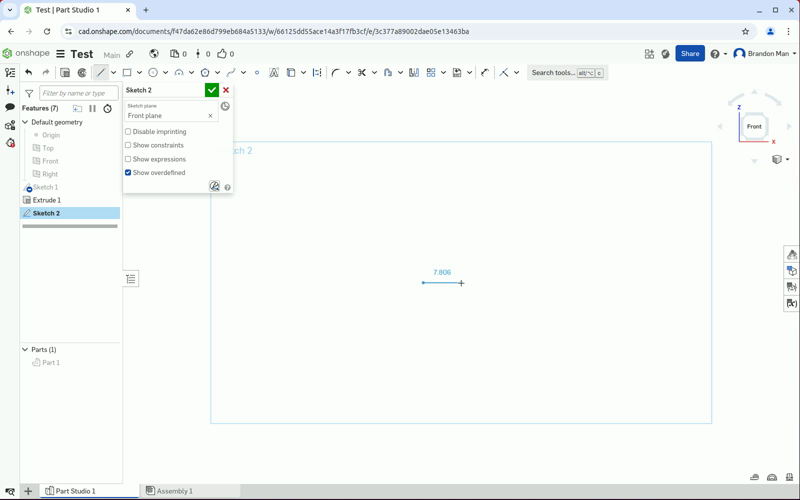
key_down(shift)
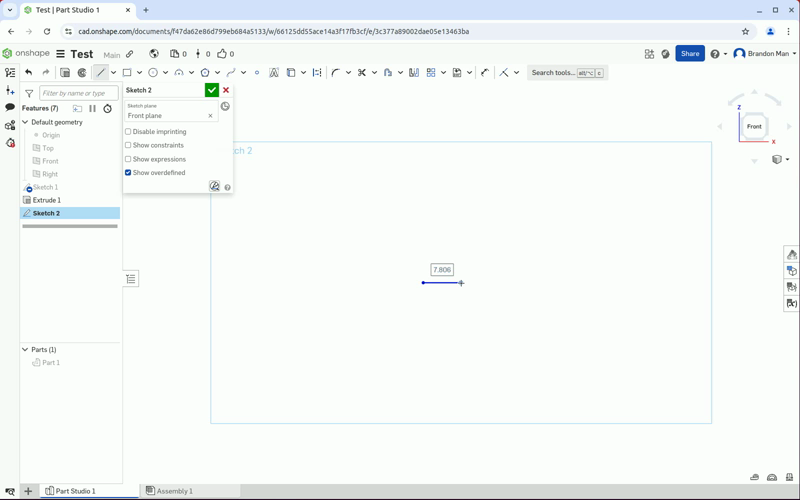
mouse_move(491, 282)
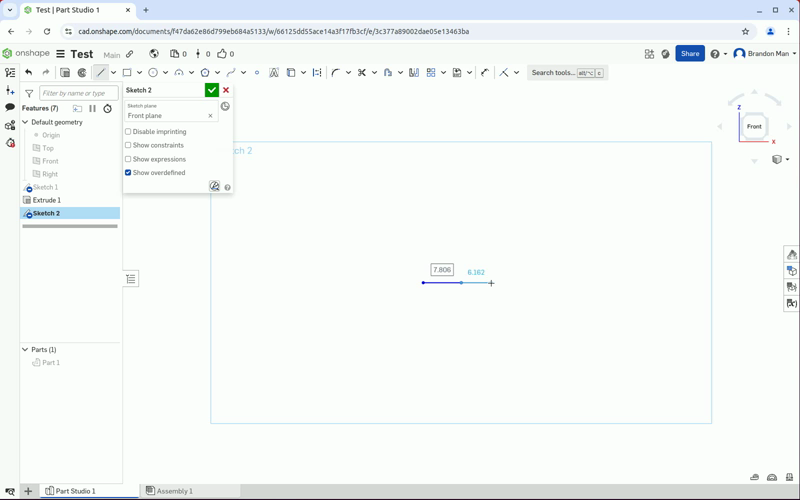
mouse_move(461, 321)
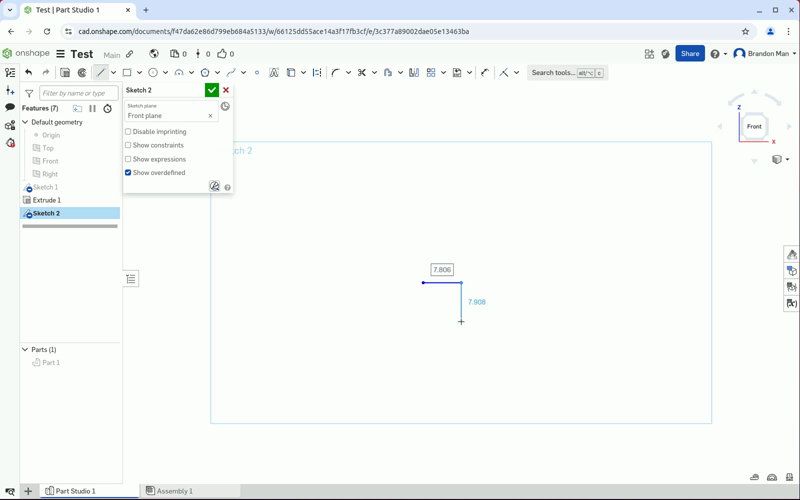
click(461, 321)
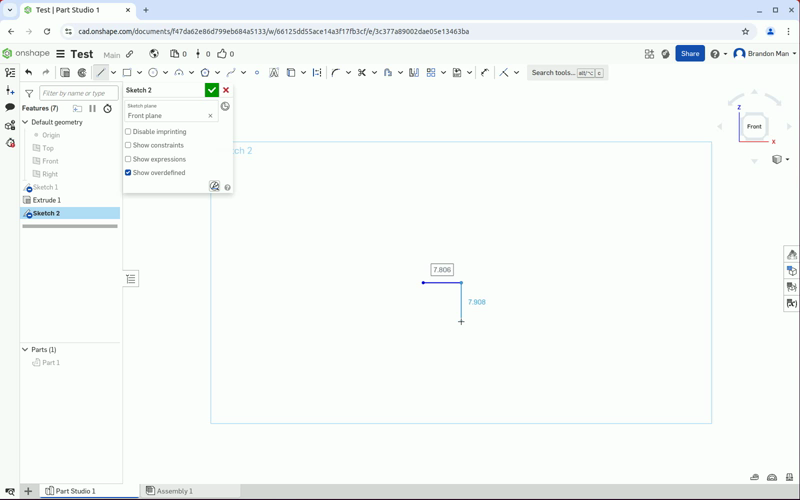
key_up(shift)
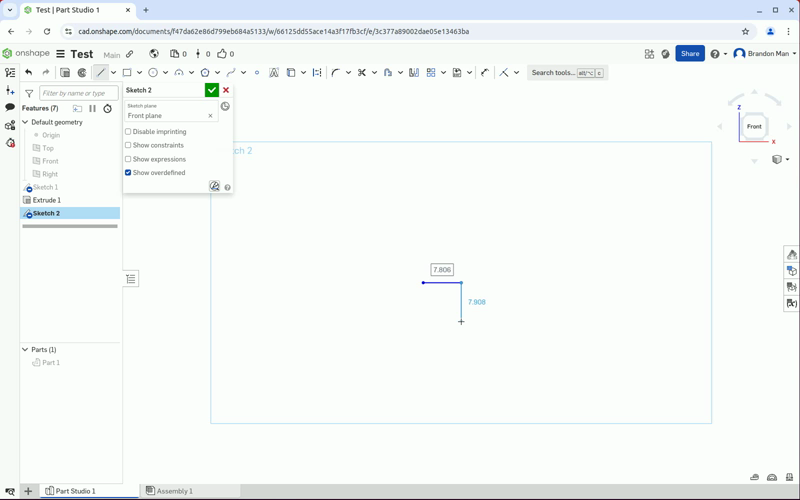
key_down(shift)
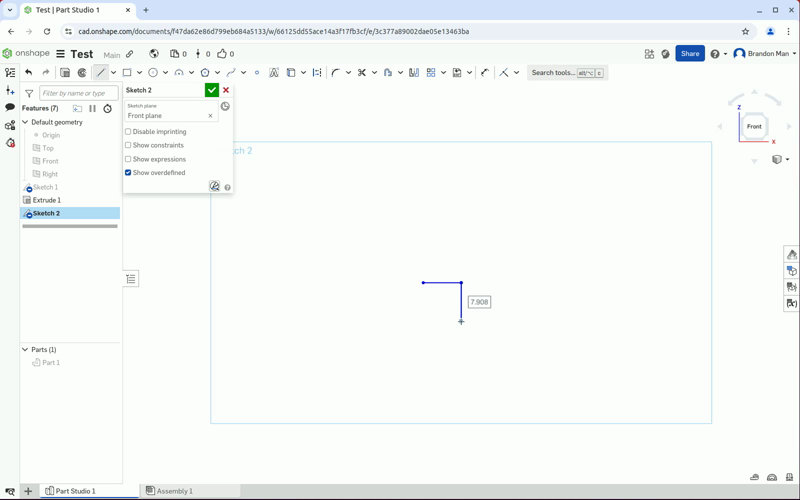
mouse_move(491, 321)
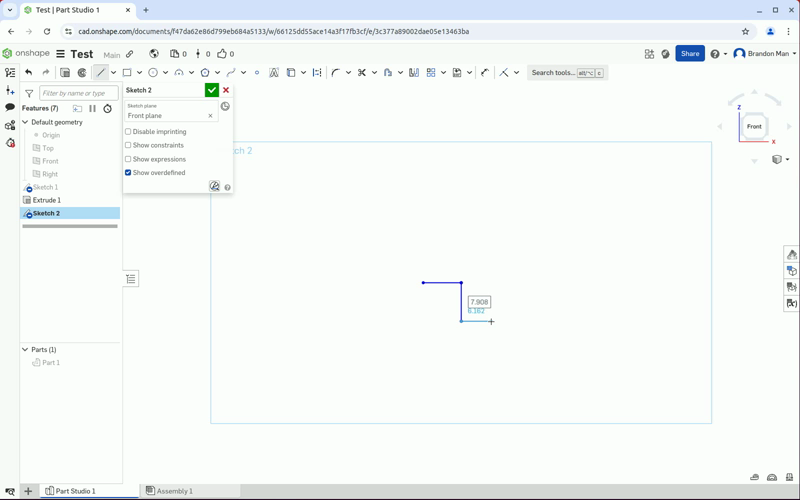
mouse_move(498, 321)
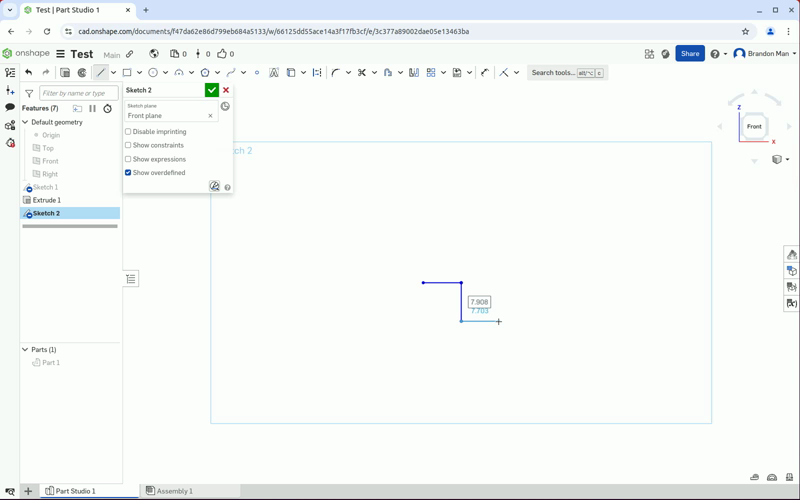
click(498, 321)
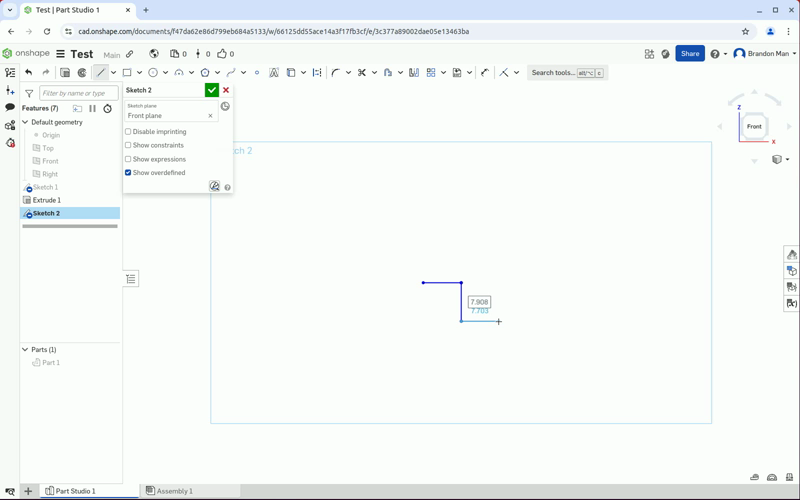
key_up(shift)
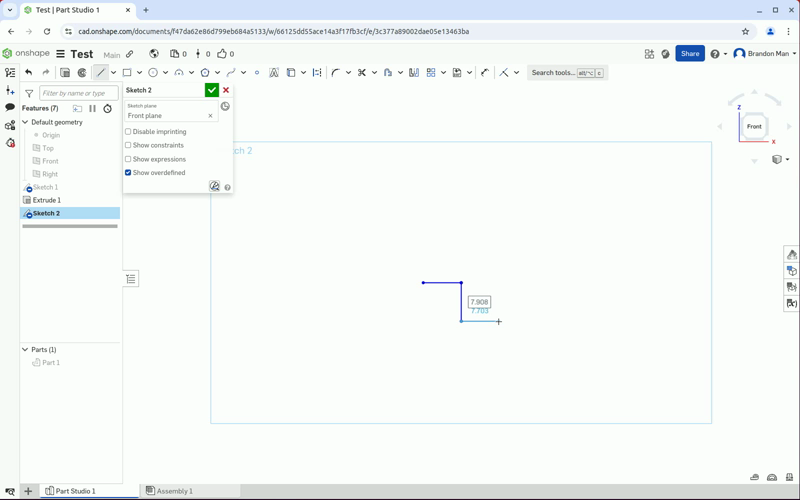
key_down(shift)
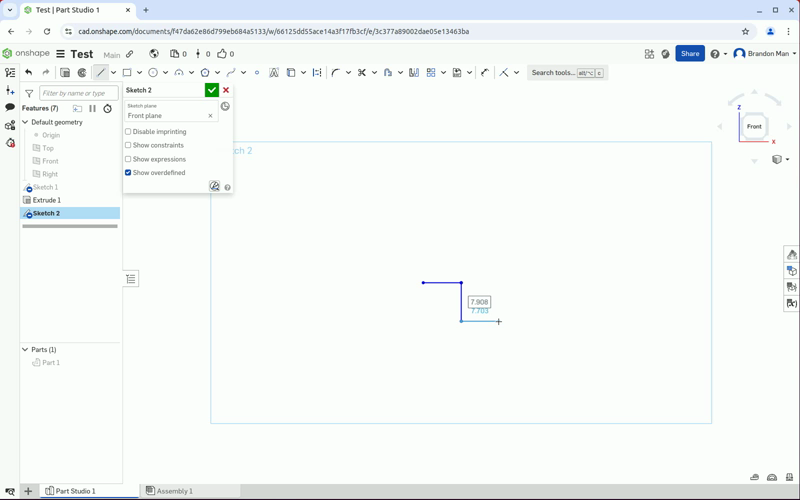
mouse_move(498, 244)
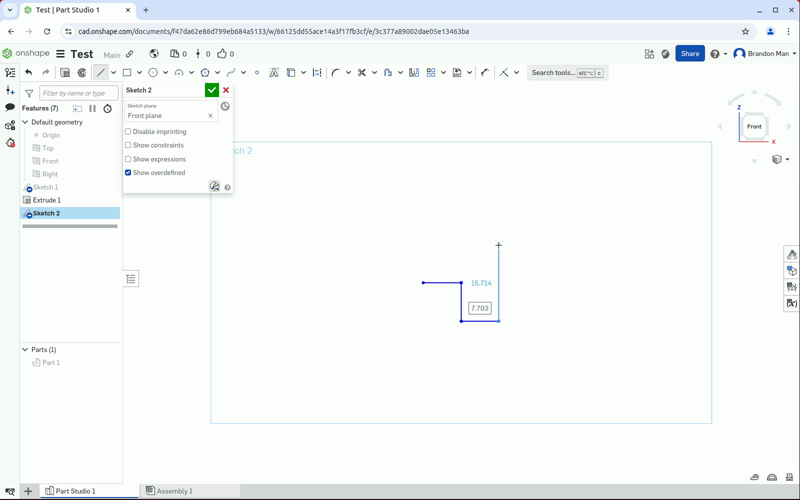
click(498, 244)
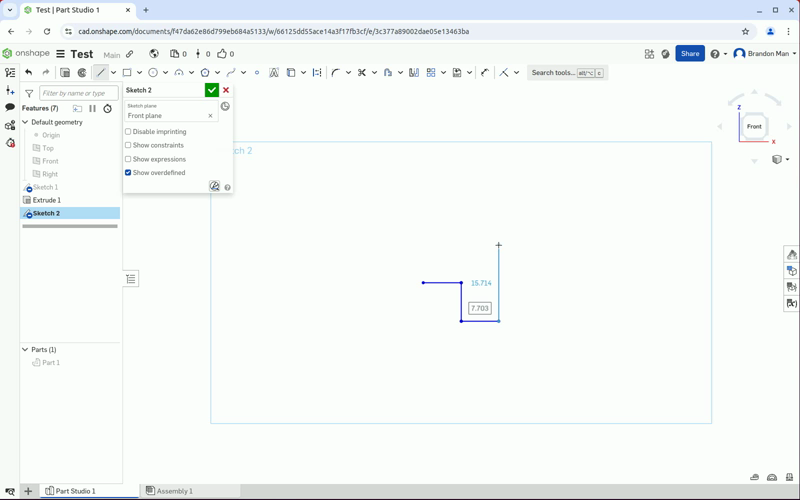
key_up(shift)
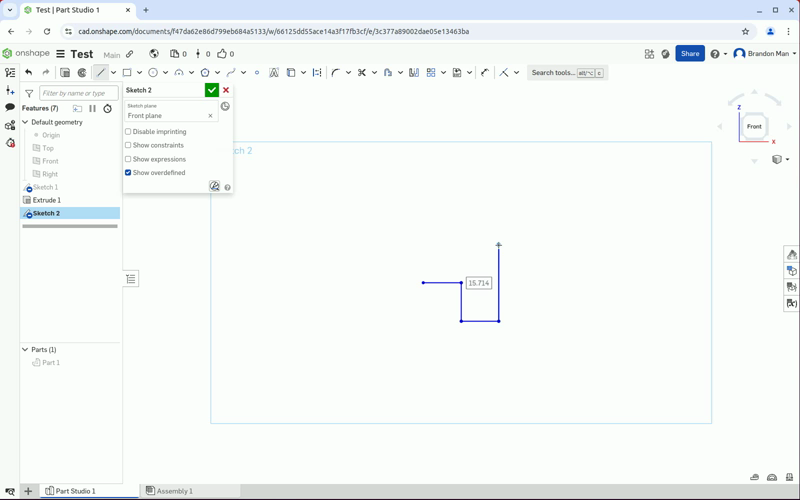
key_down(shift)
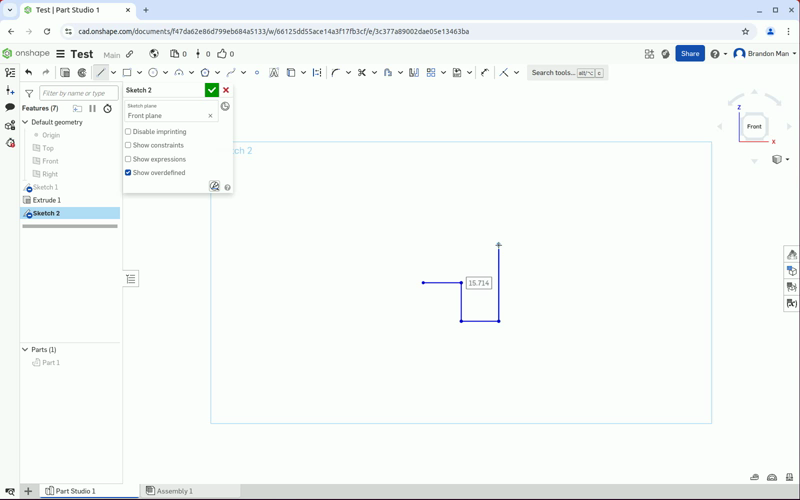
mouse_move(423, 244)
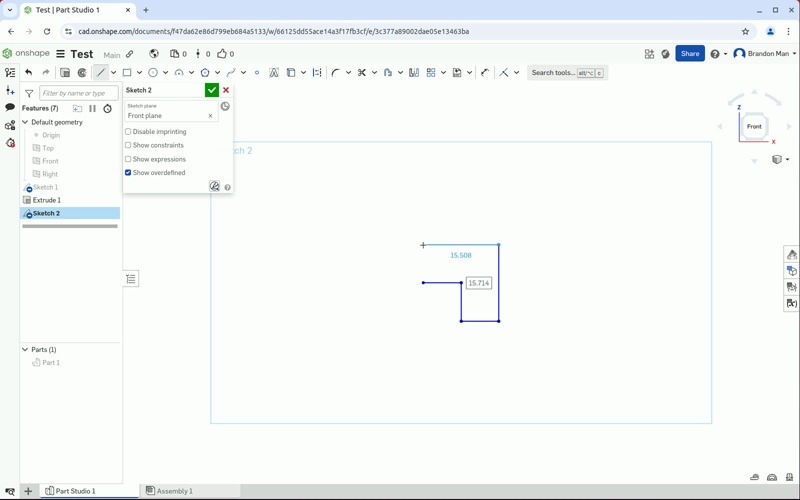
click(423, 244)
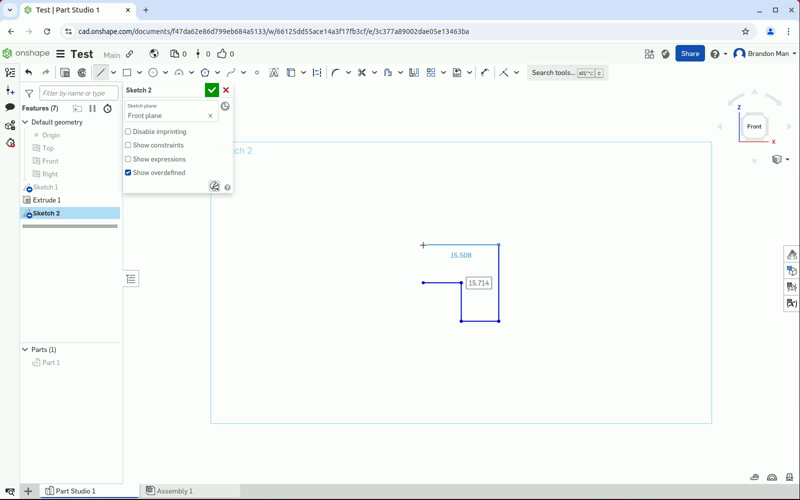
key_up(shift)
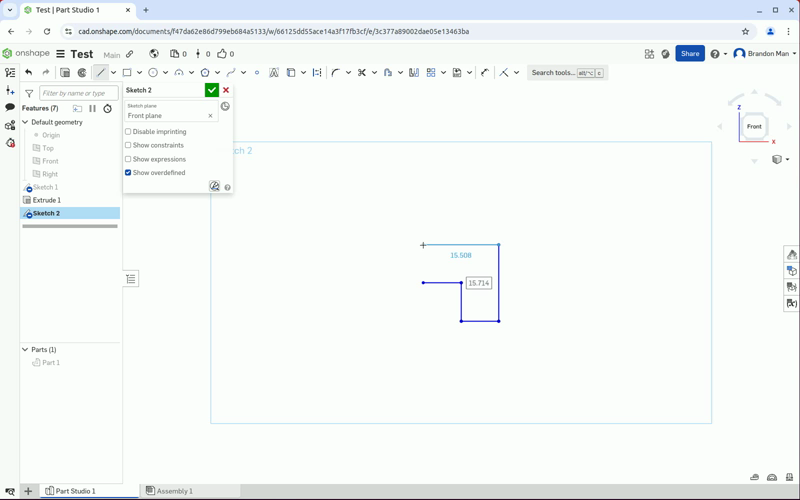
mouse_move(453, 244)
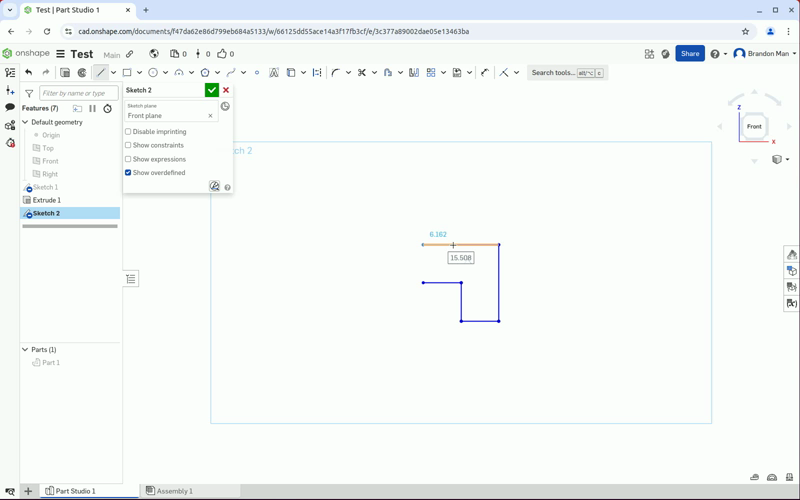
key_down(shift)
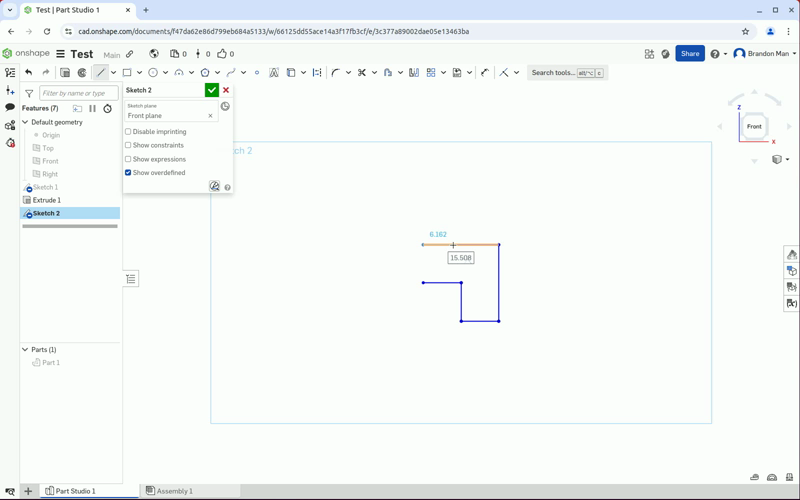
mouse_move(423, 282)
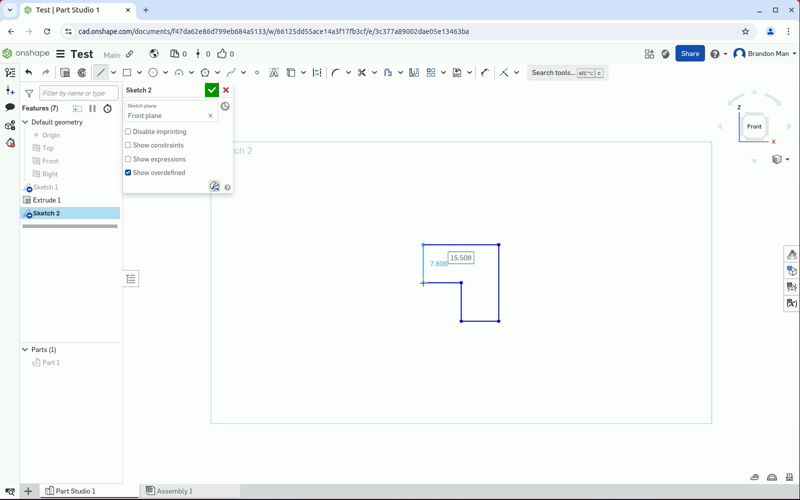
key_up(shift)
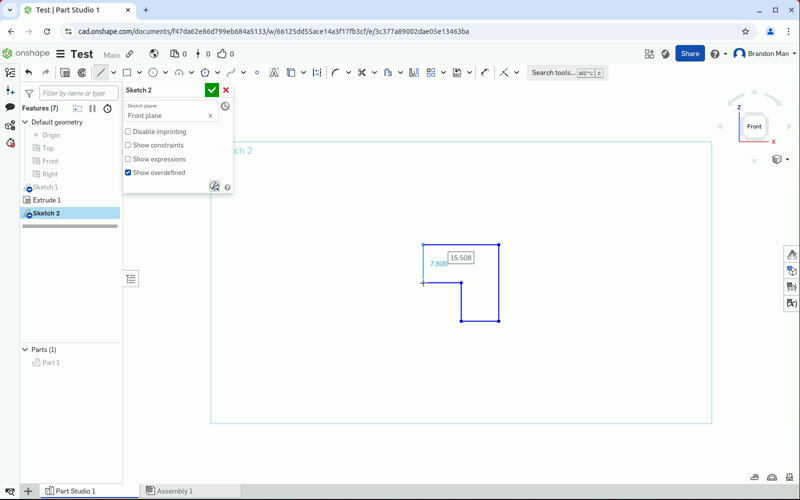
click(423, 282)
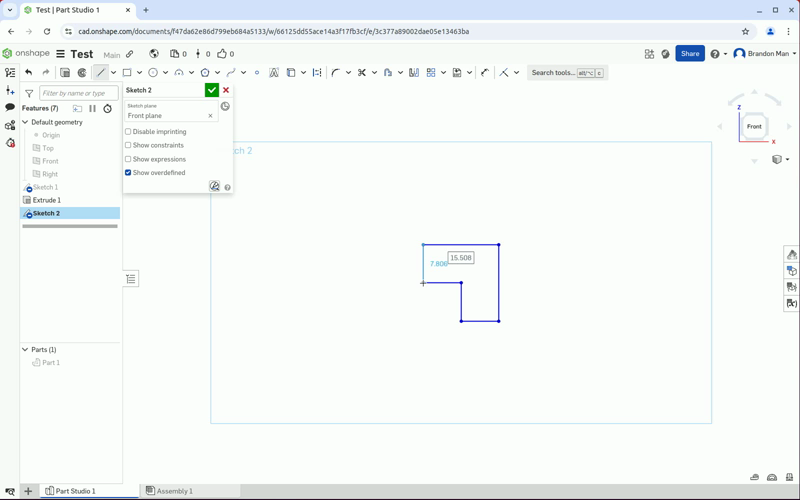
key(esc)
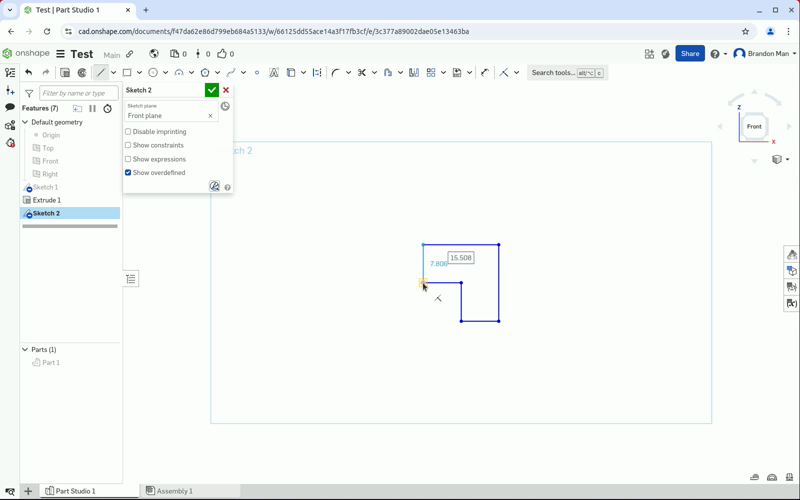
mouse_move(455, 252)
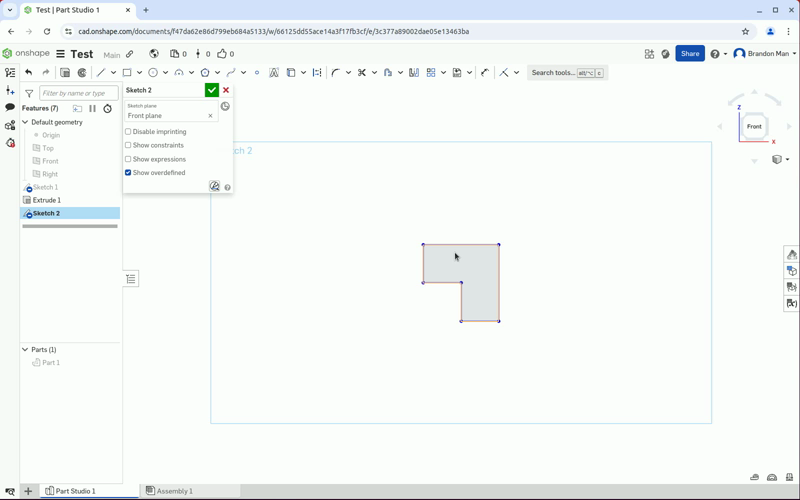
click(455, 252)
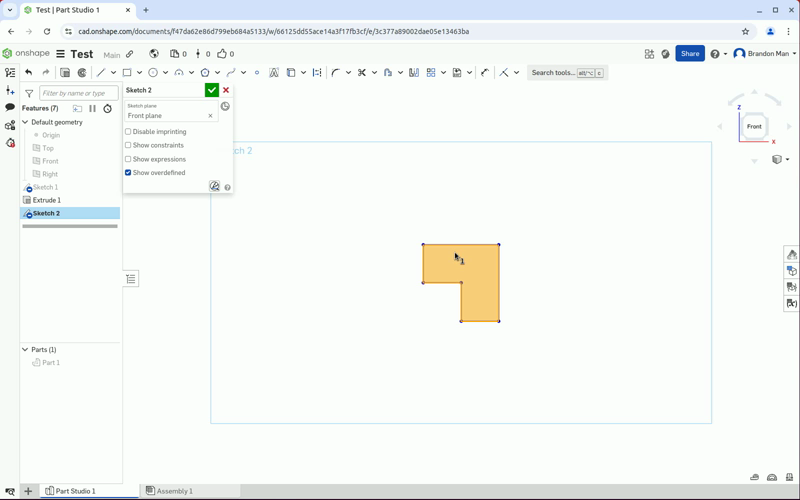
mouse_move(73, 352)
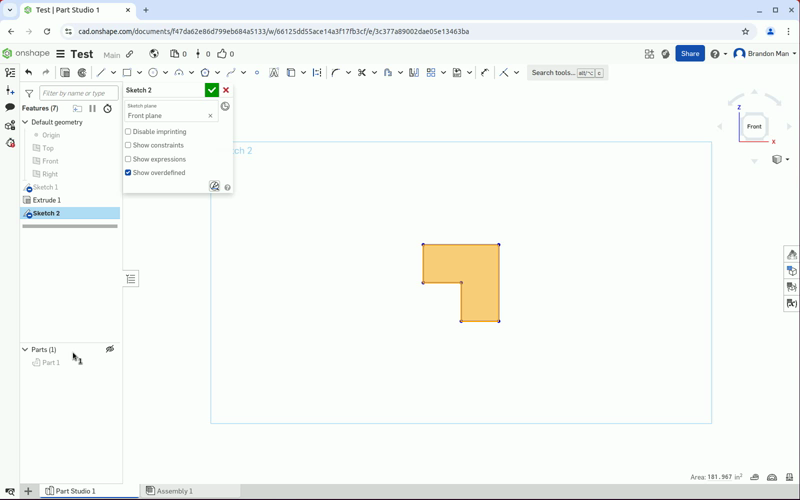
key(shift+y)
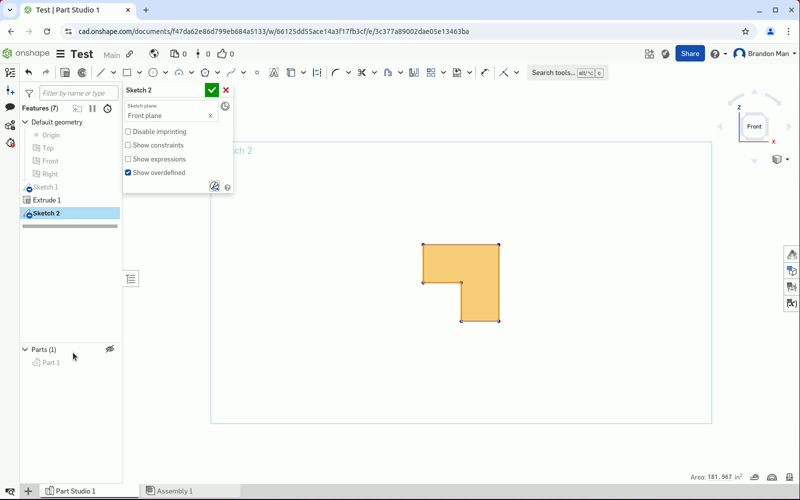
key(shift+e)
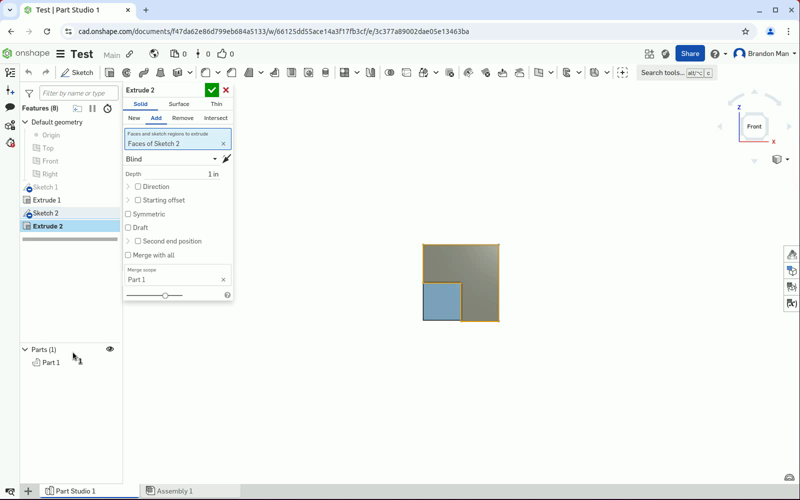
mouse_move(143, 106)
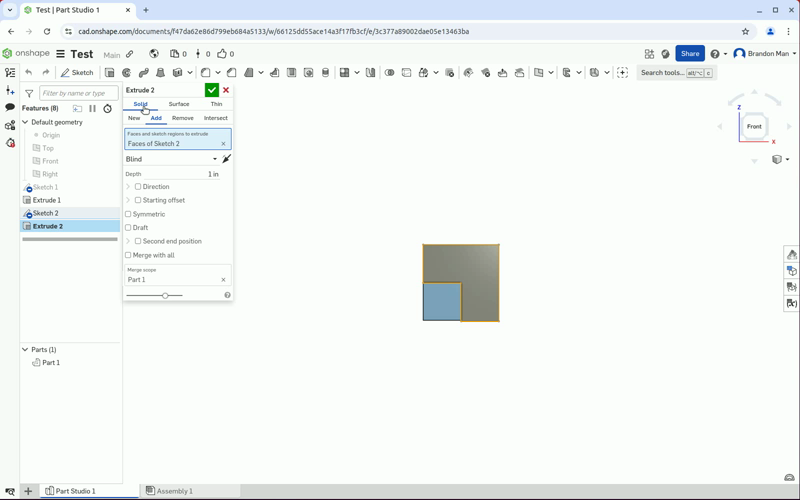
click(143, 106)
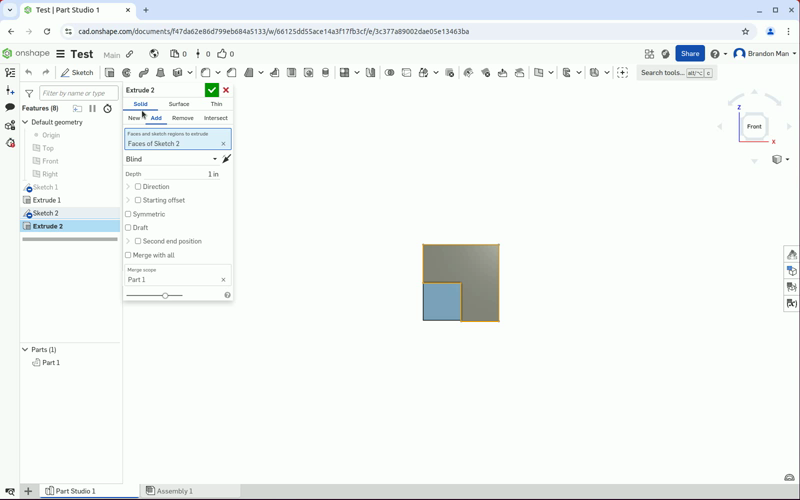
mouse_move(137, 120)
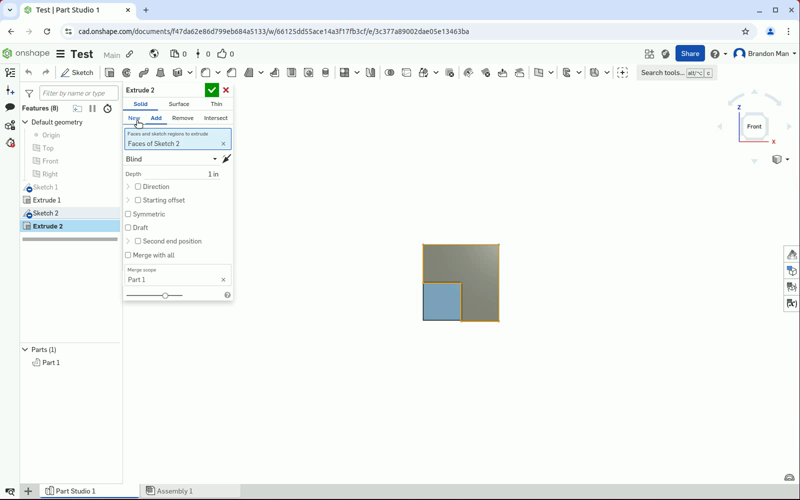
click(137, 120)
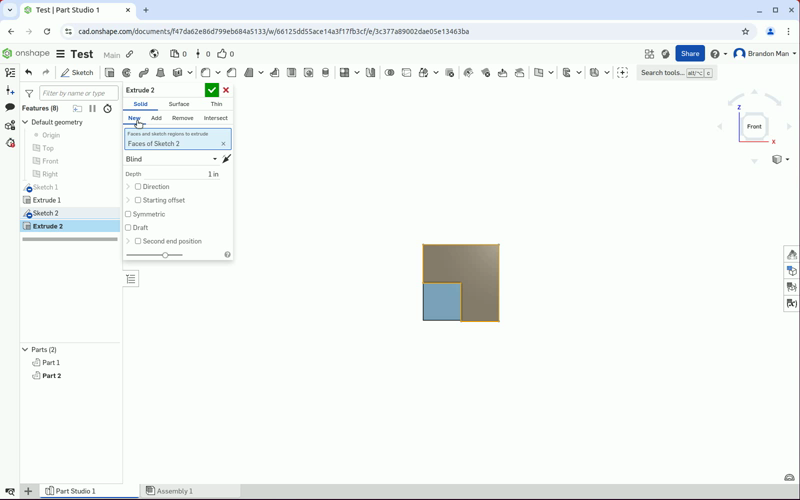
key(tab, 4)
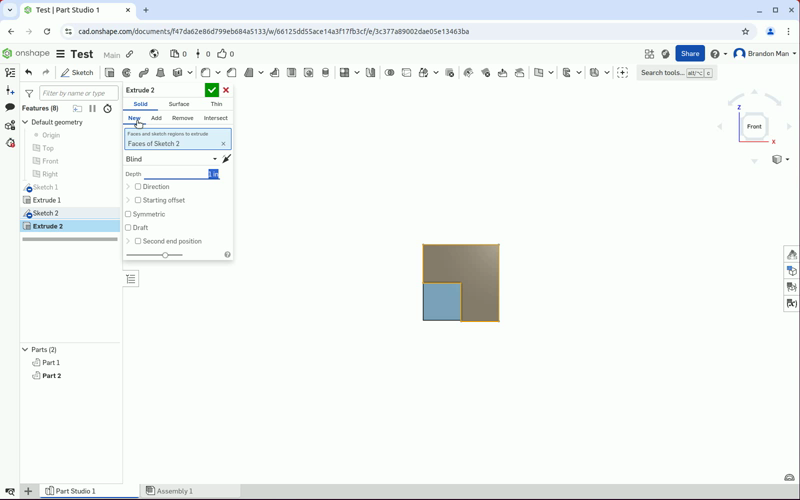
text(15.405)
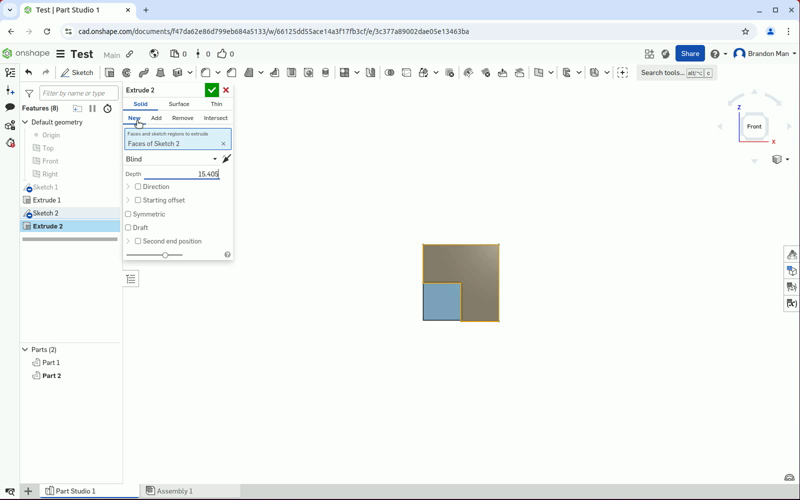
key(enter)
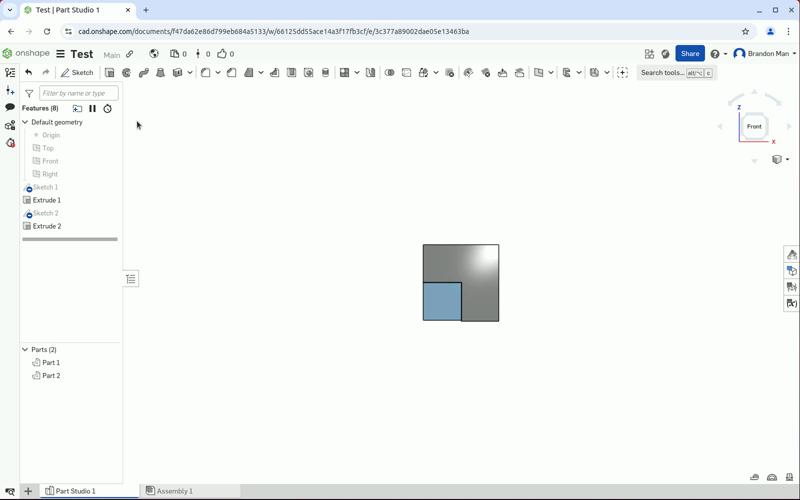
key(shift+h)
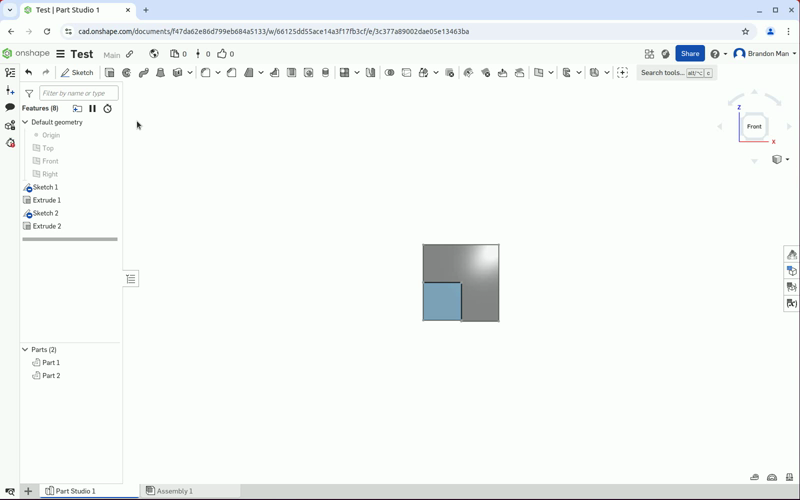
key(shift+h)
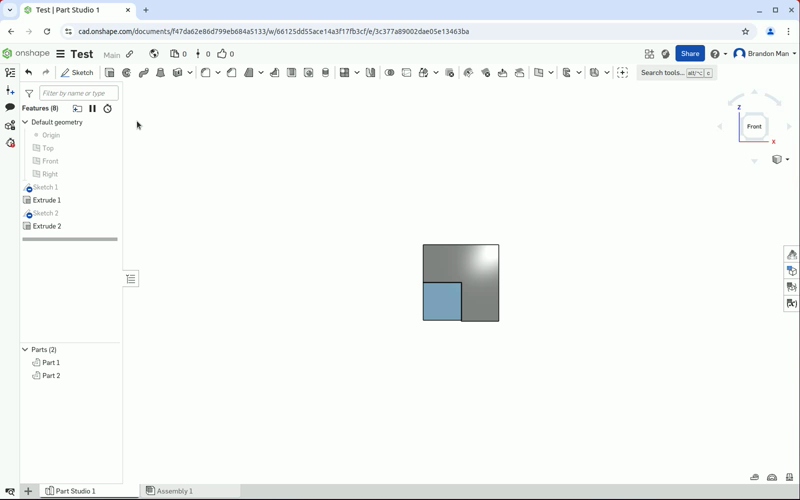
mouse_move(73, 189)
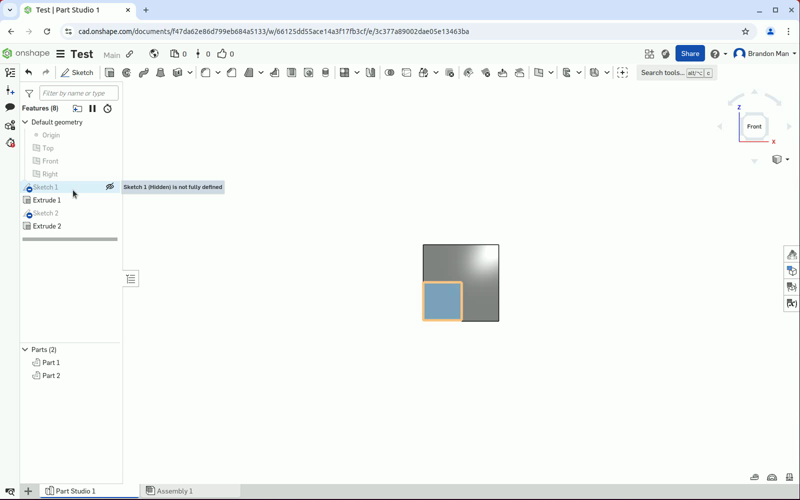
click(73, 189)
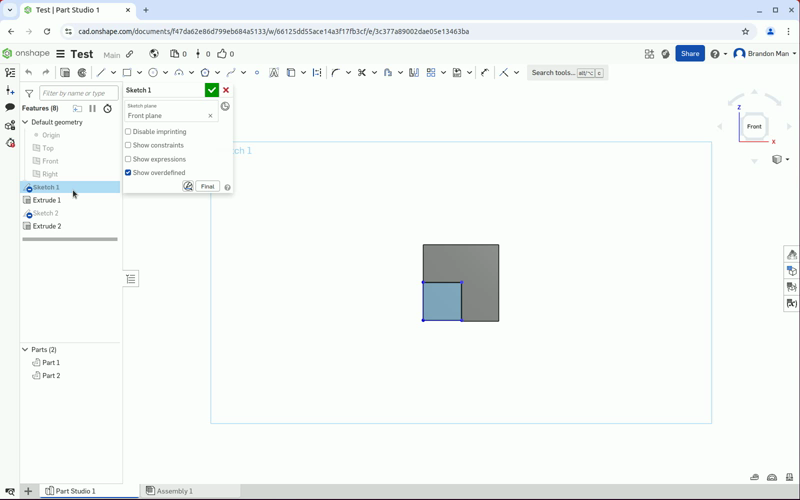
mouse_move(229, 92)
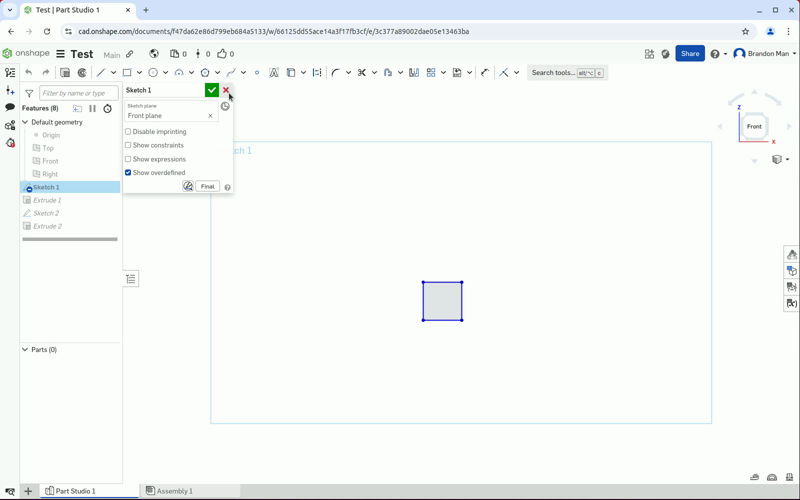
click(229, 92)
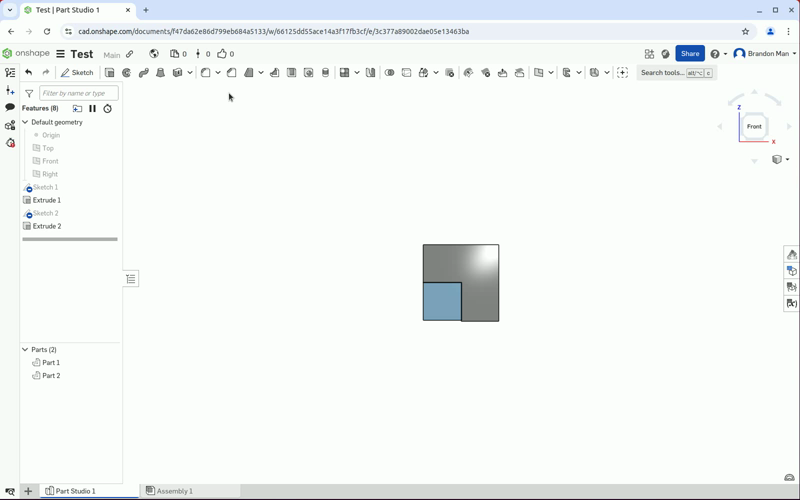
mouse_move(541, 75)
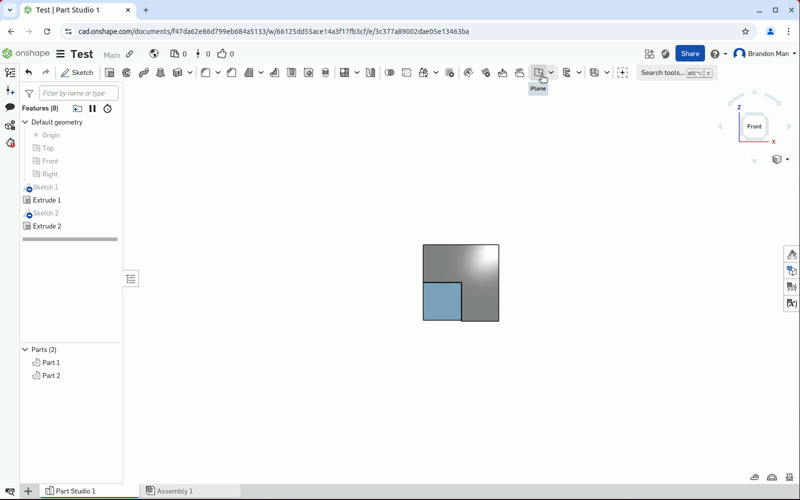
click(541, 75)
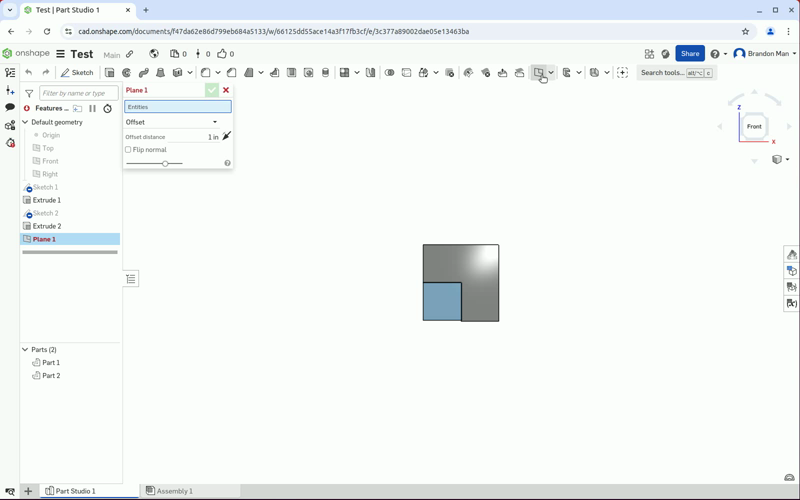
mouse_move(73, 163)
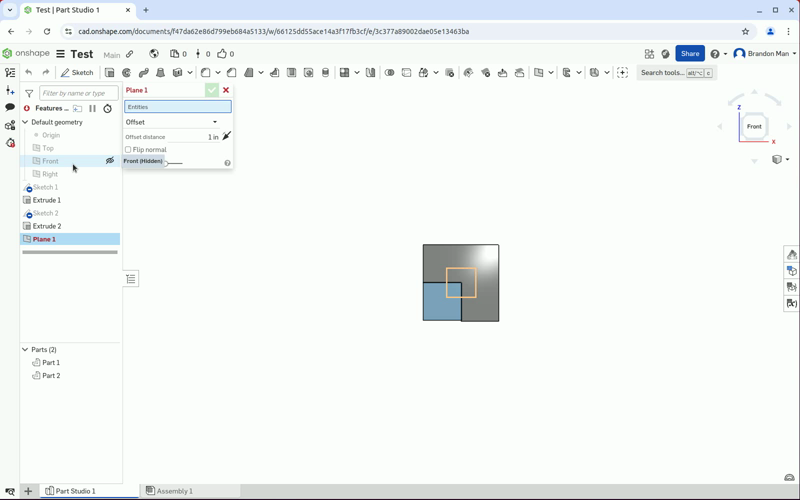
click(73, 163)
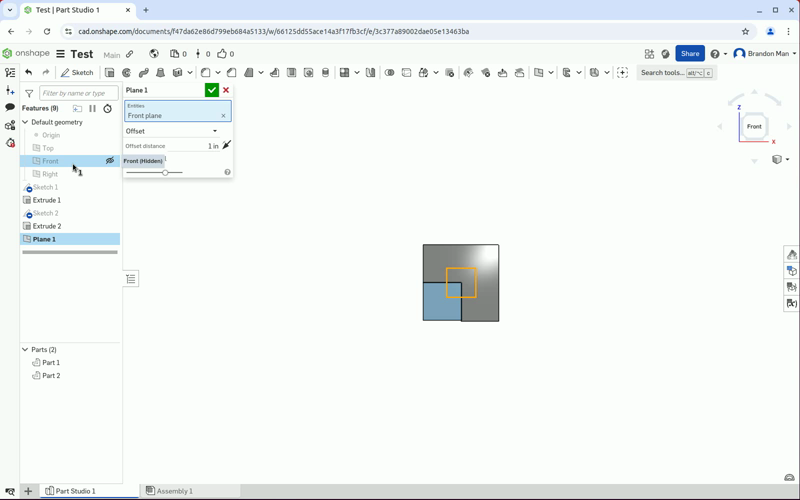
key(tab, 2)
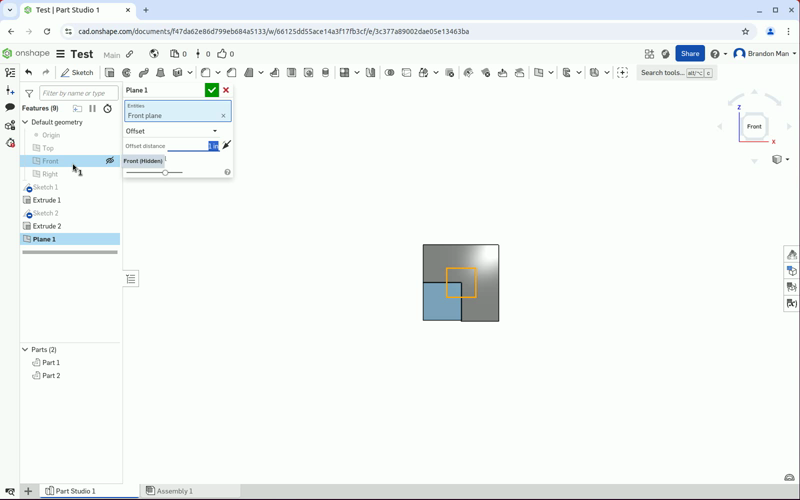
text(15.405)
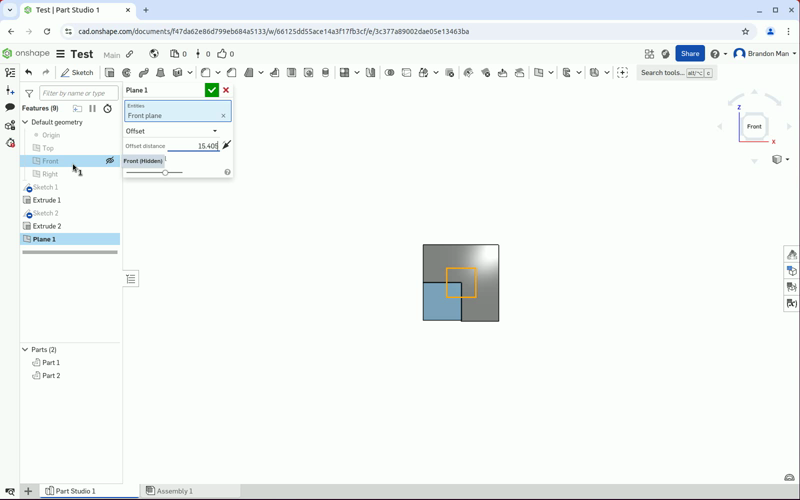
key(enter, 2)
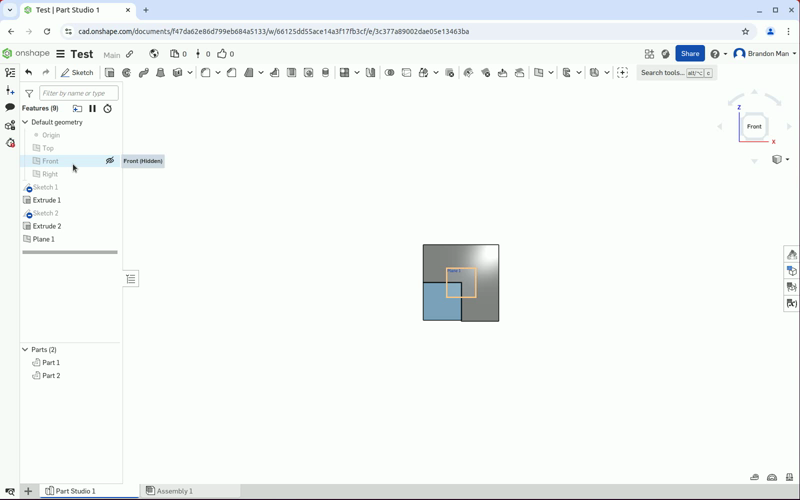
key(shift+s)
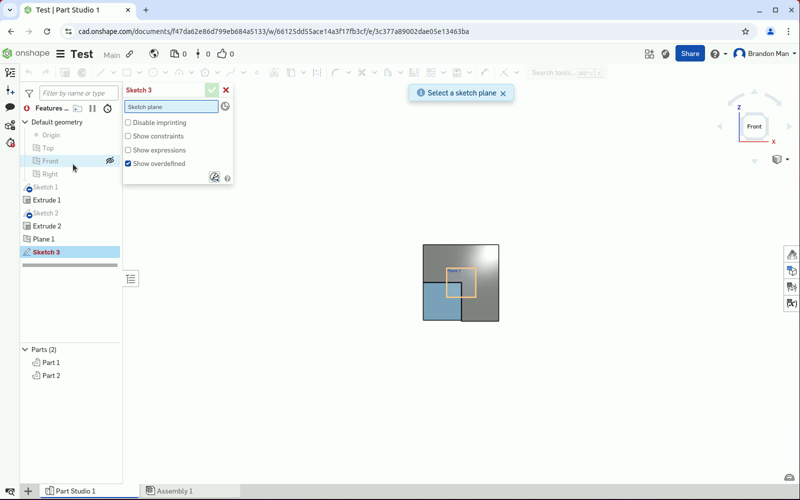
mouse_move(73, 241)
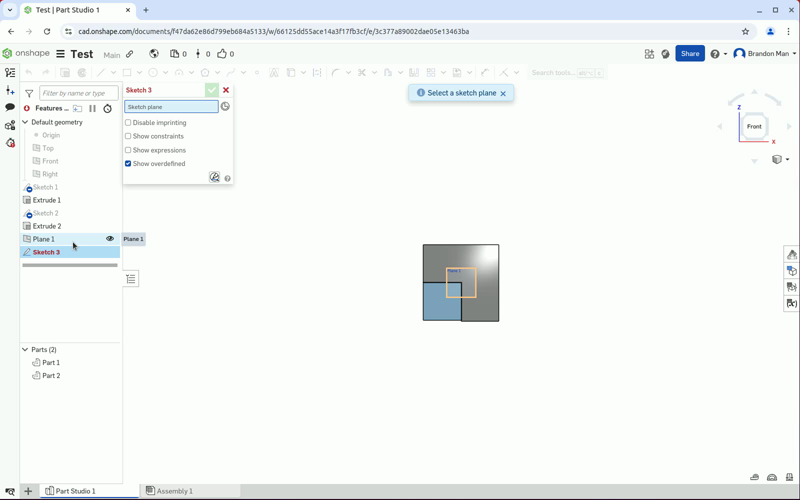
click(73, 241)
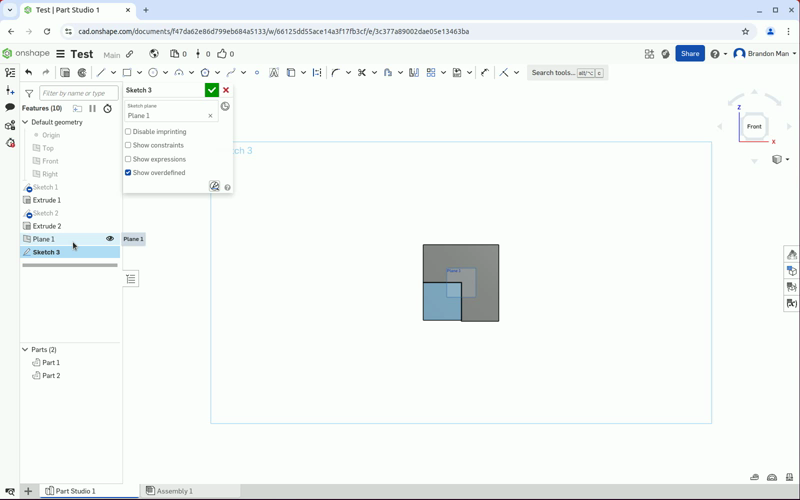
mouse_move(73, 352)
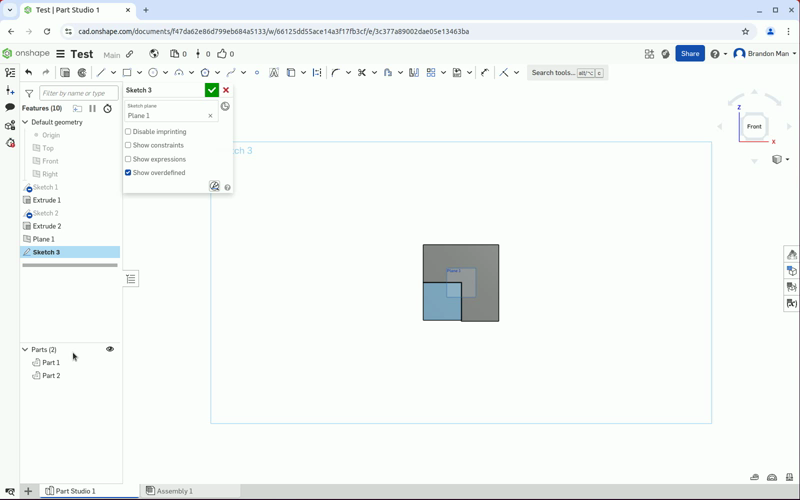
key(y)
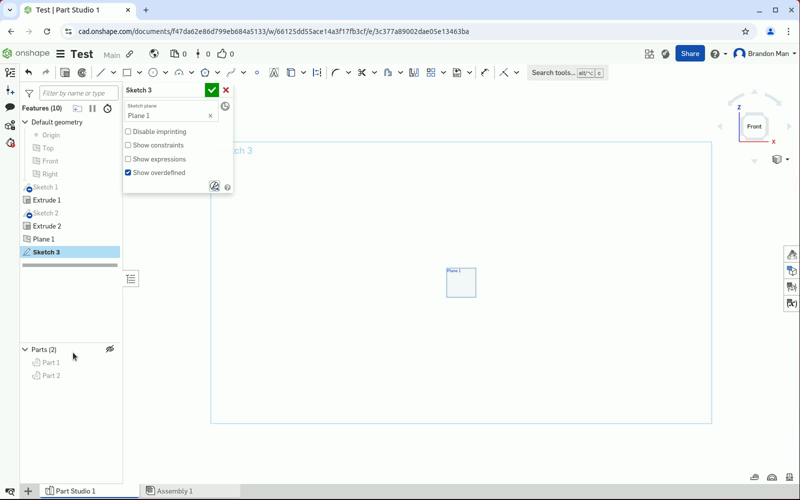
key(l)
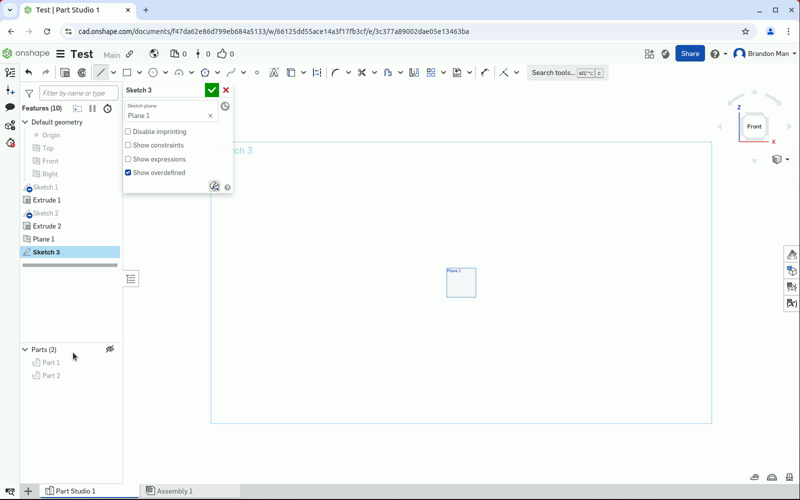
key_down(shift)
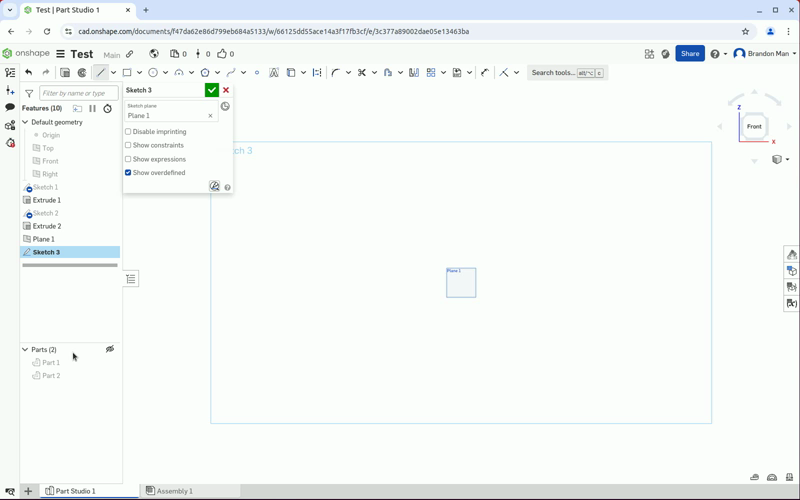
mouse_move(423, 320)
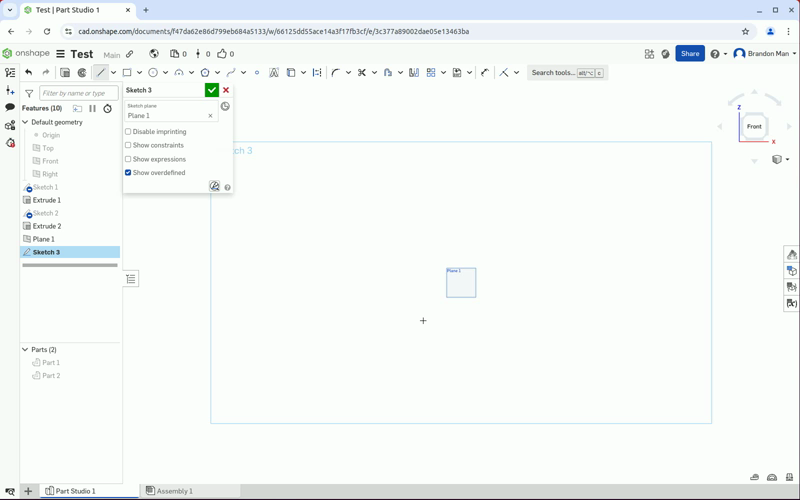
click(423, 320)
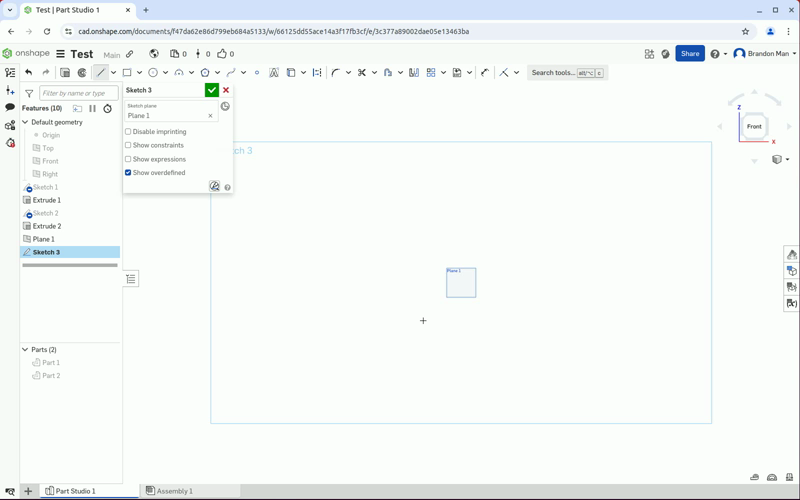
key_up(shift)
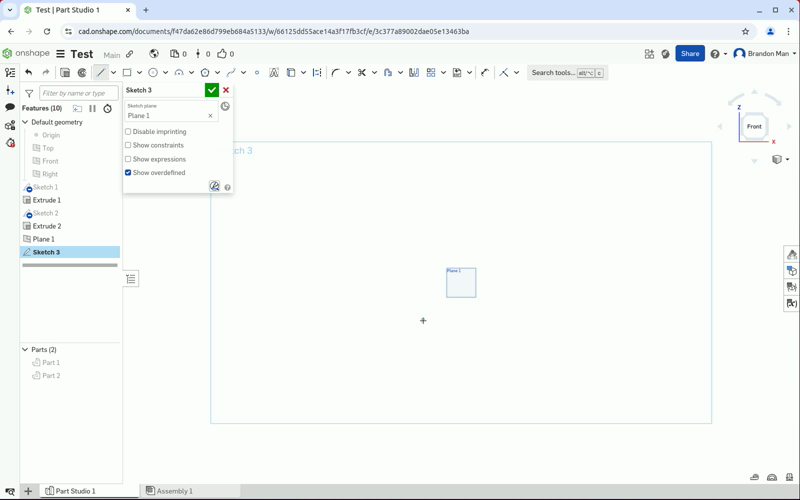
key_down(shift)
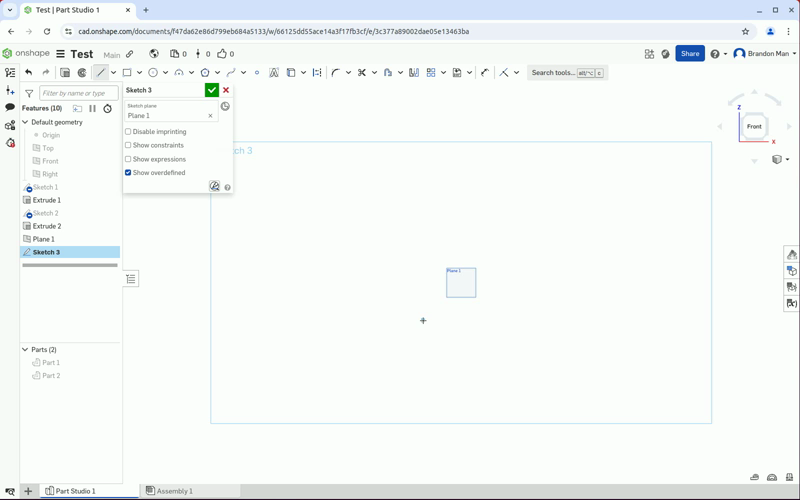
mouse_move(453, 320)
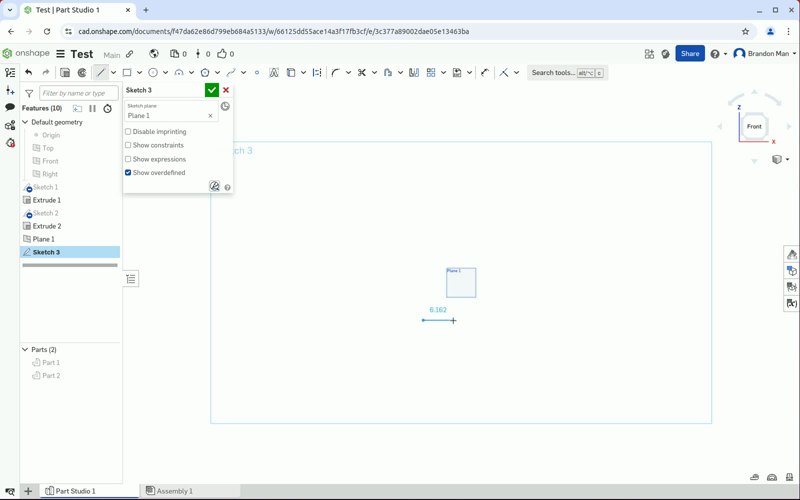
mouse_move(461, 320)
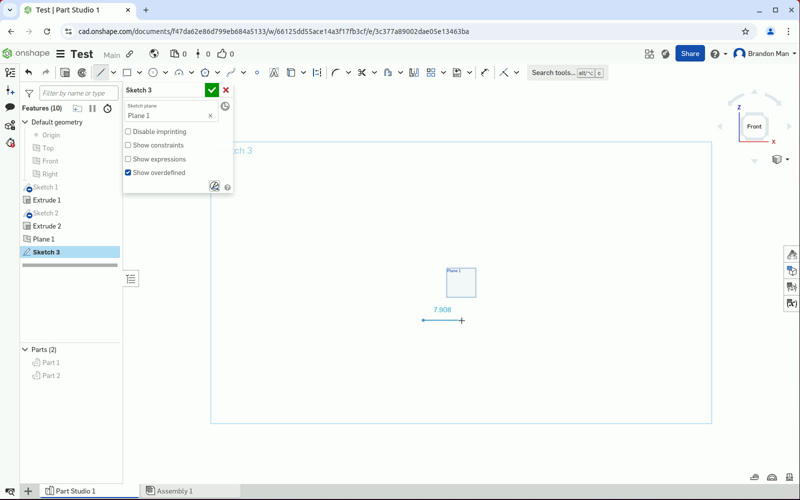
click(461, 320)
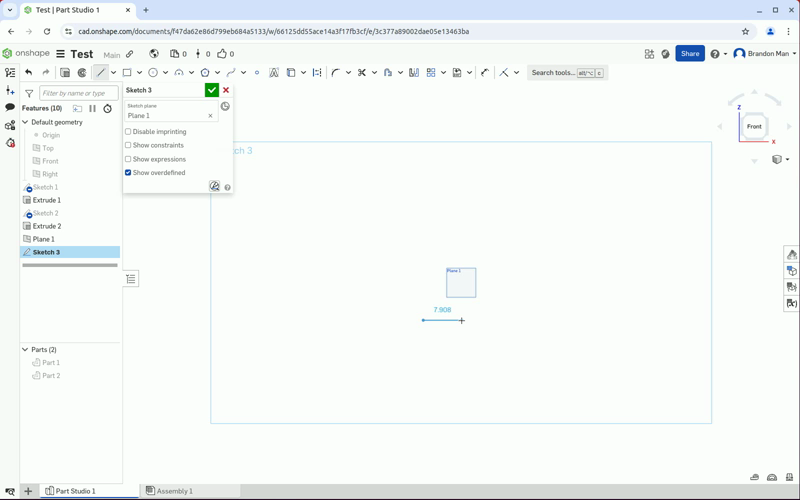
key_up(shift)
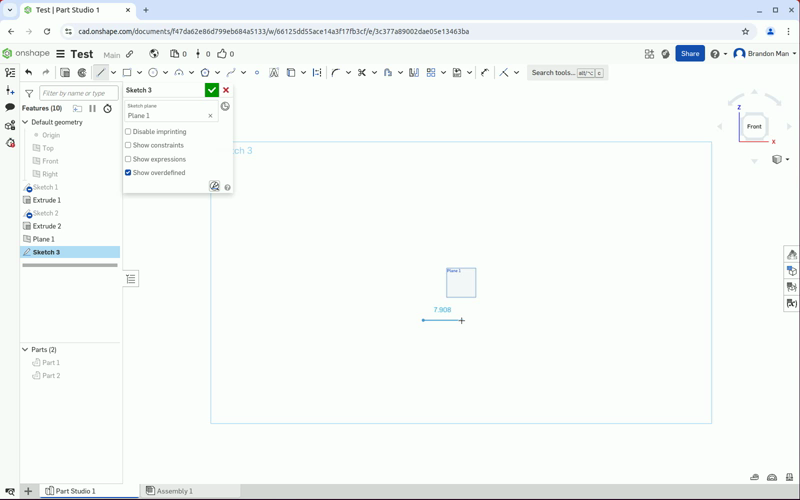
key_down(shift)
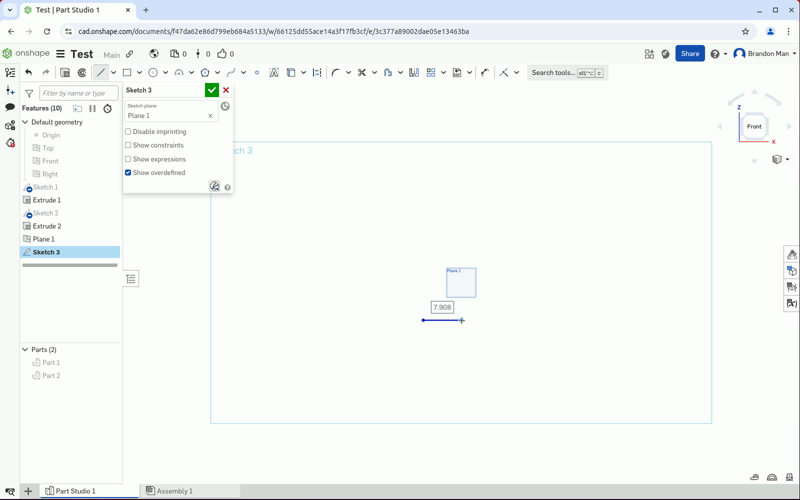
mouse_move(491, 320)
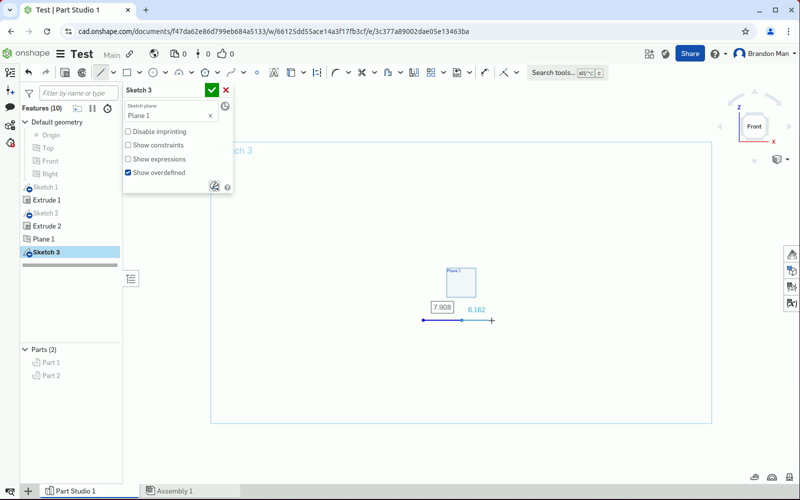
mouse_move(461, 282)
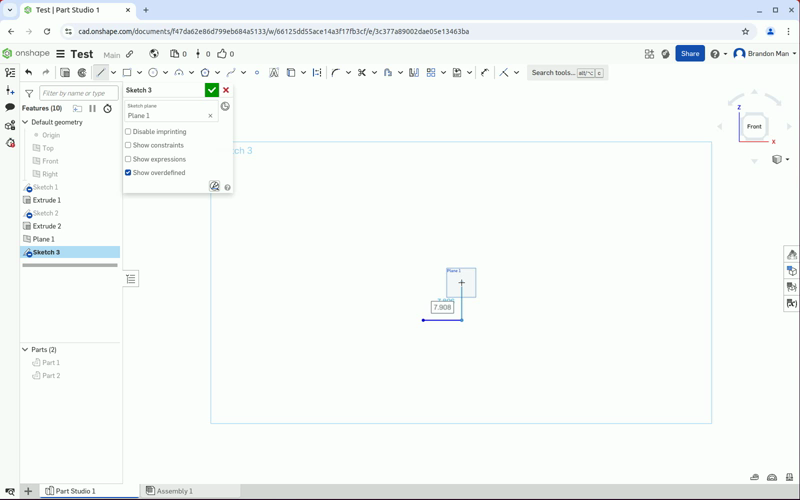
click(461, 282)
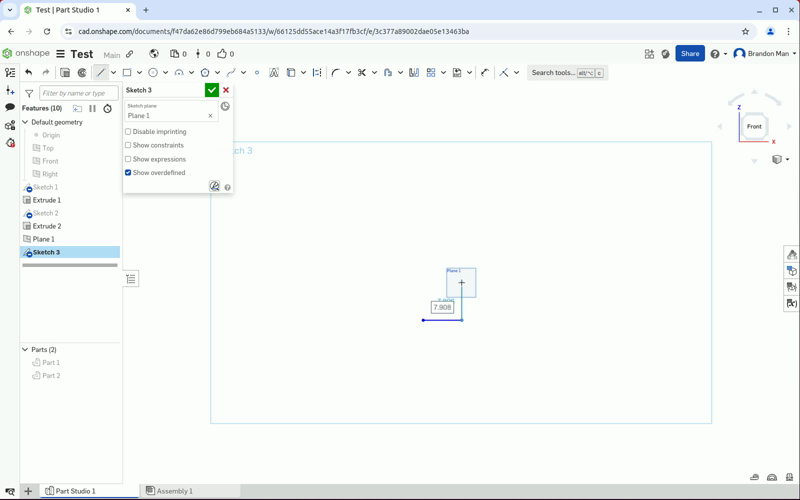
key_up(shift)
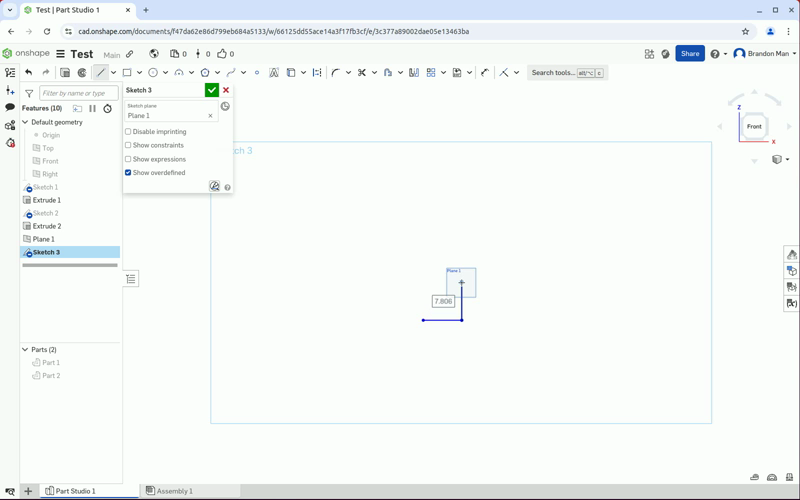
key_down(shift)
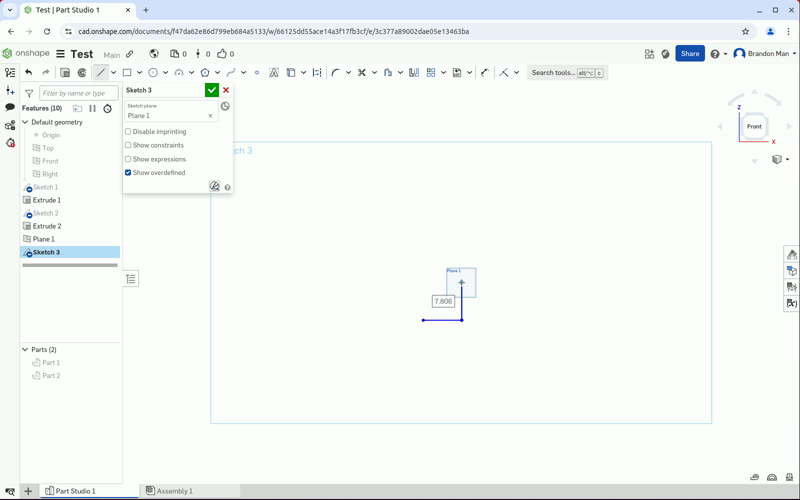
mouse_move(491, 282)
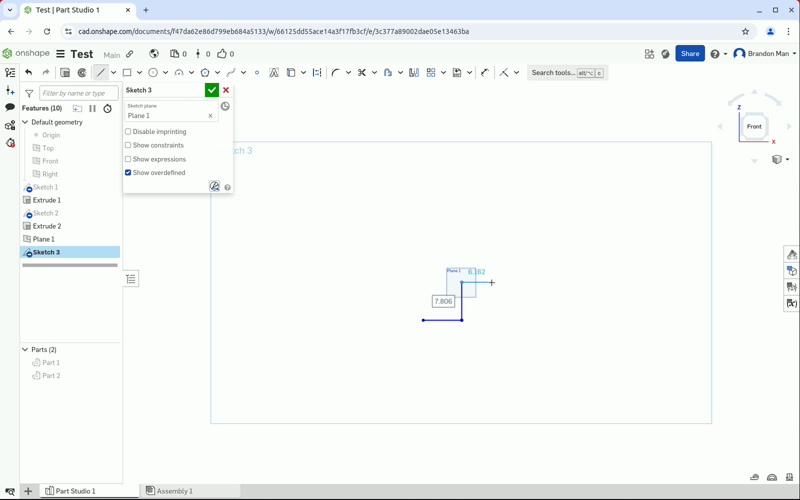
mouse_move(423, 282)
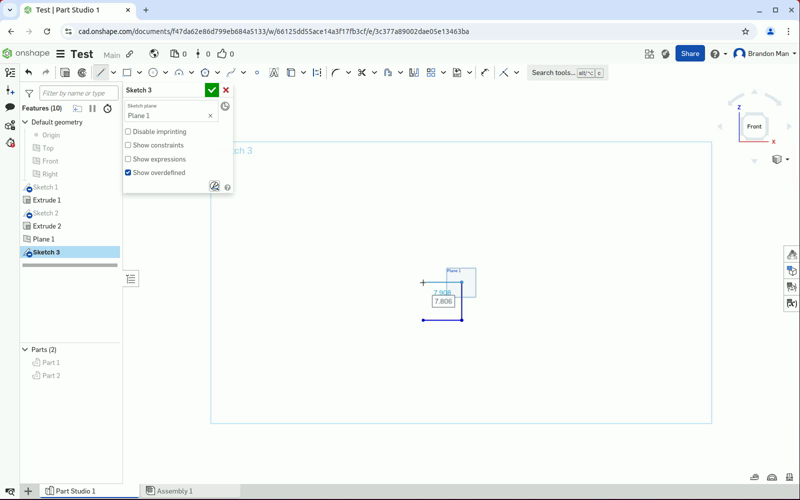
click(423, 282)
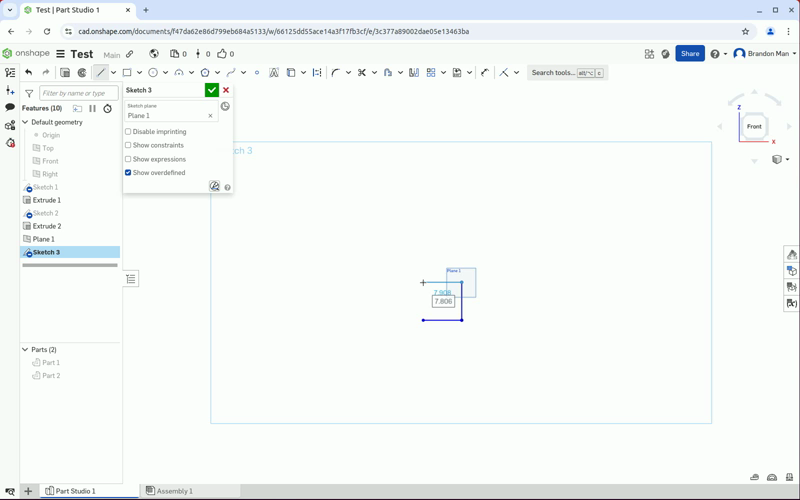
key_up(shift)
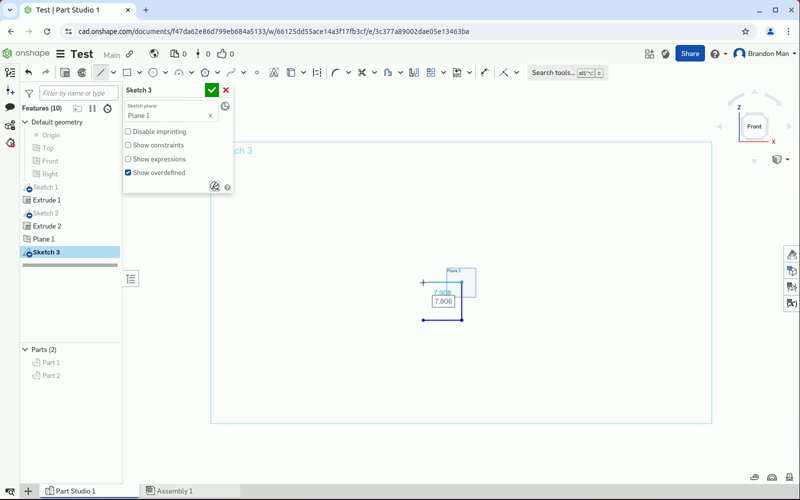
mouse_move(453, 282)
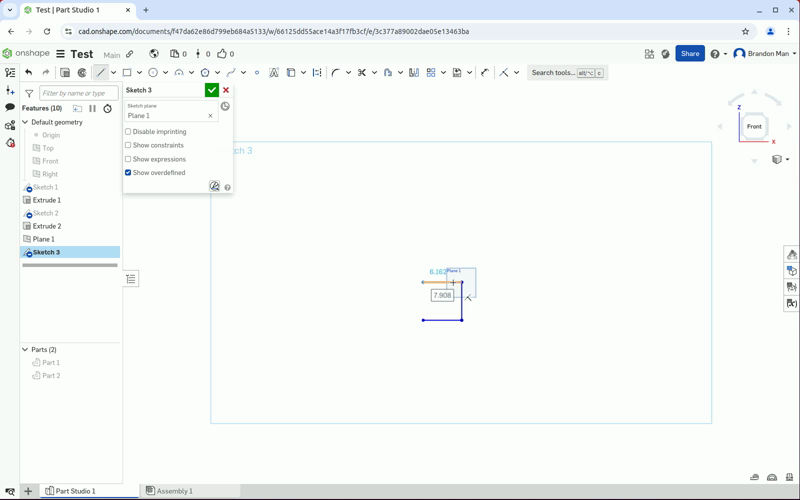
key_down(shift)
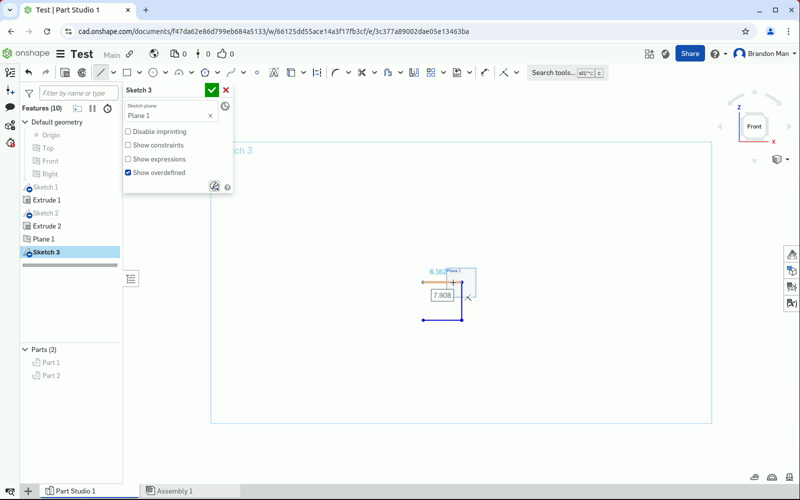
mouse_move(423, 320)
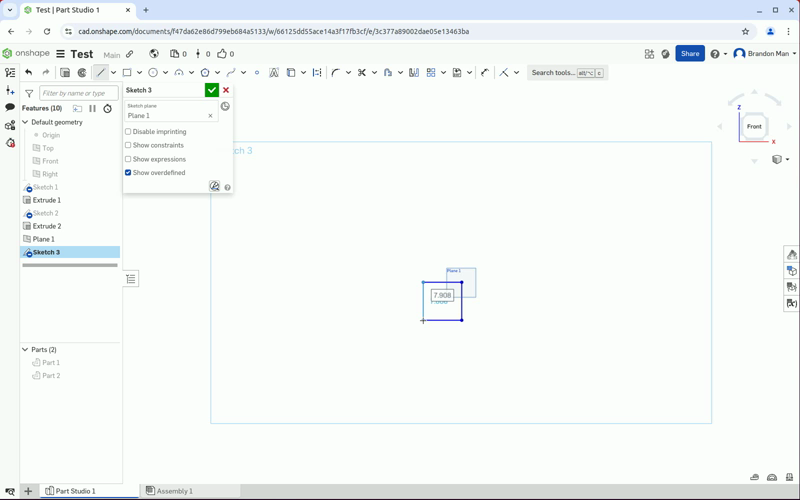
key_up(shift)
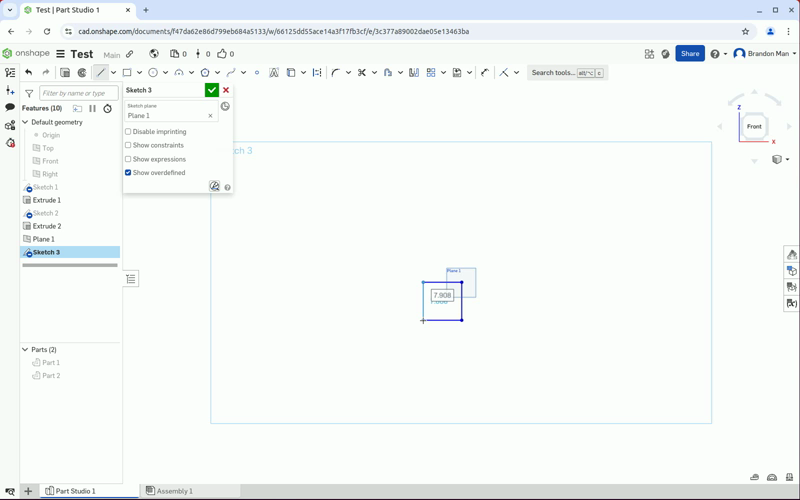
click(423, 320)
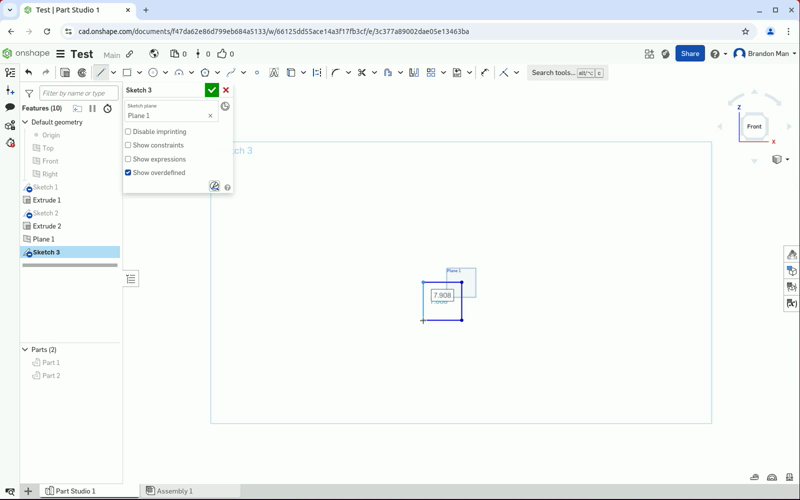
key(esc)
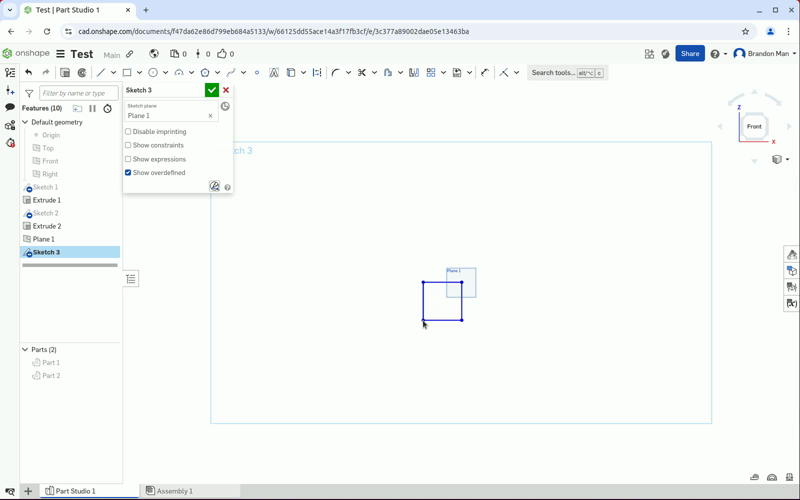
mouse_move(436, 293)
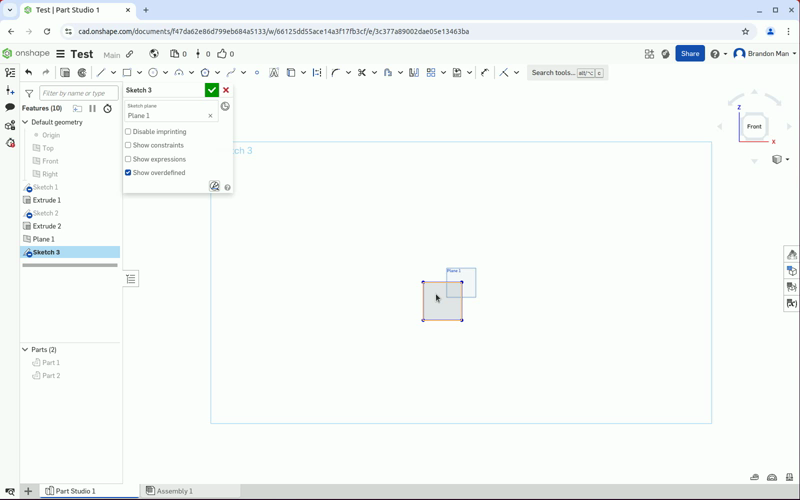
scroll(6)
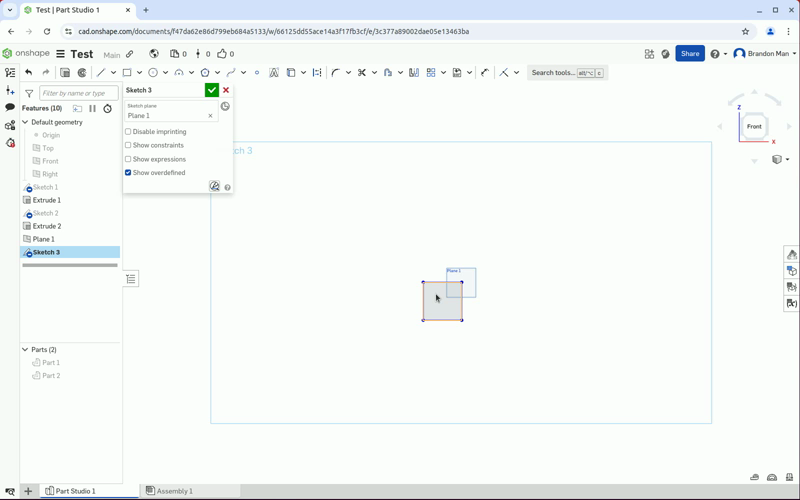
scroll(6)
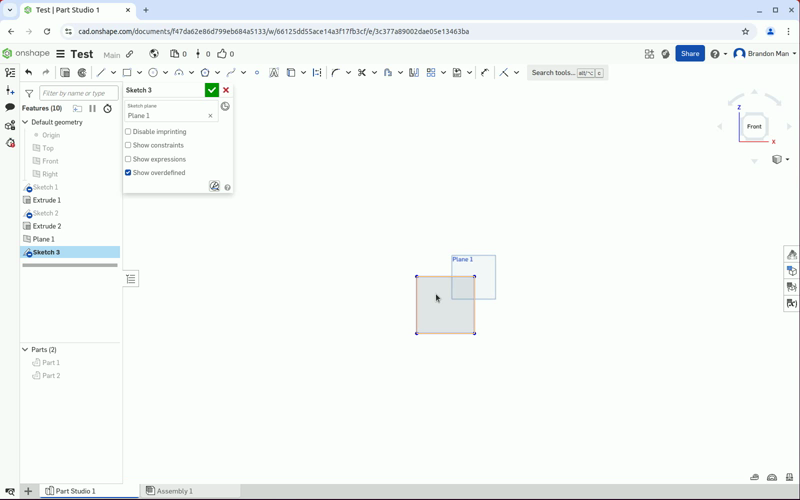
scroll(6)
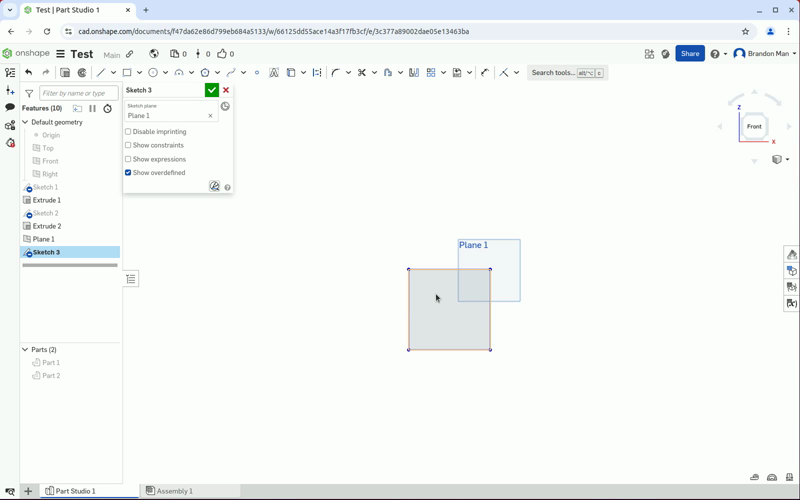
scroll(6)
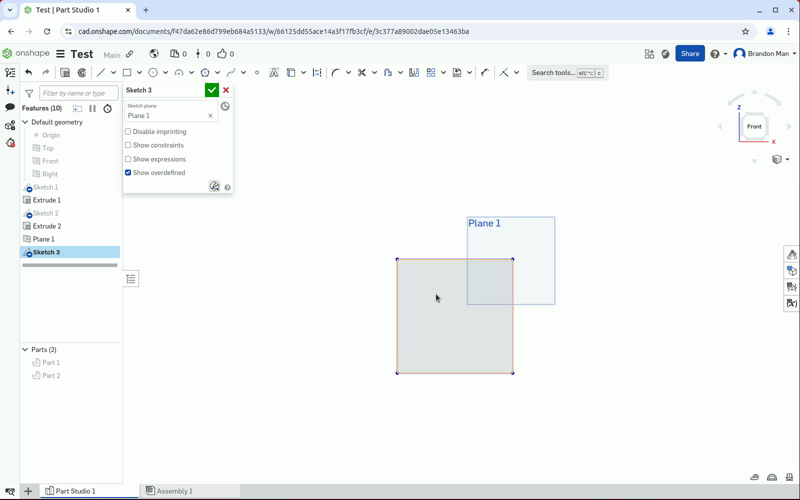
scroll(6)
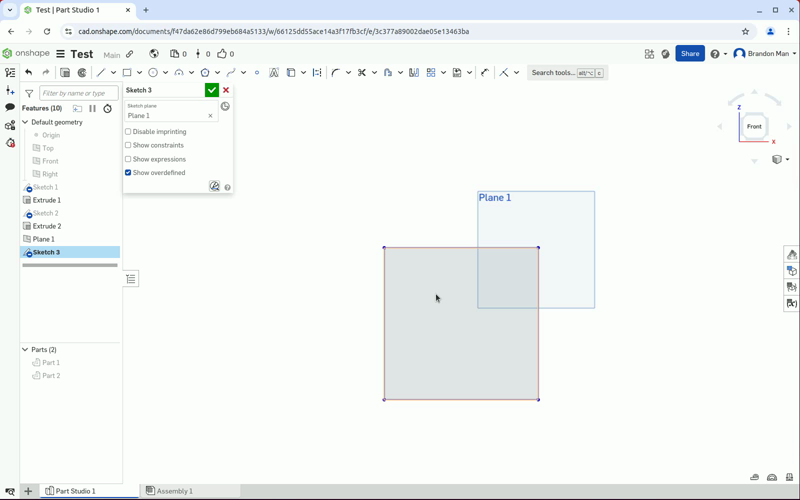
scroll(6)
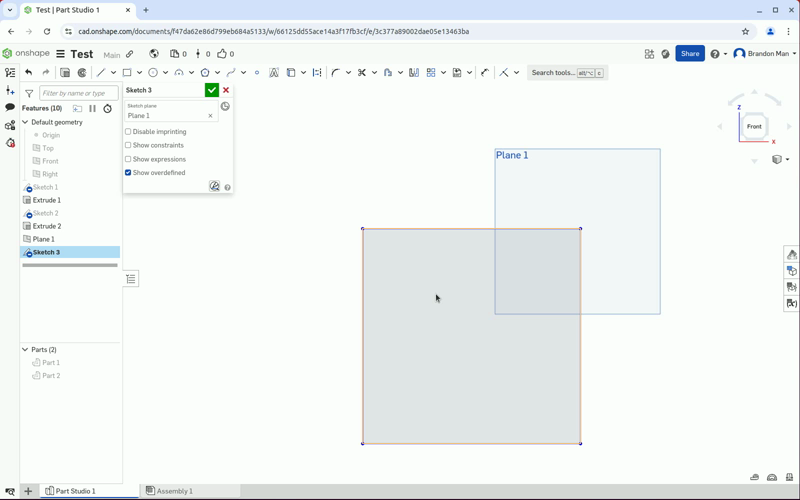
scroll(6)
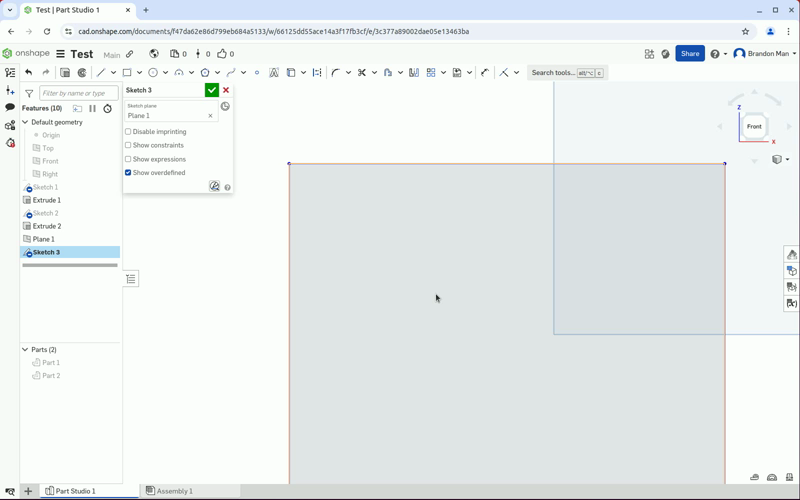
click(436, 293)
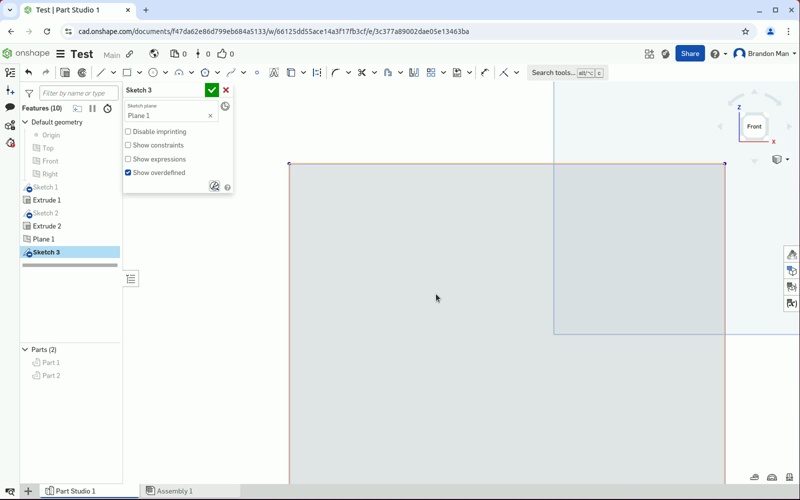
scroll(-6)
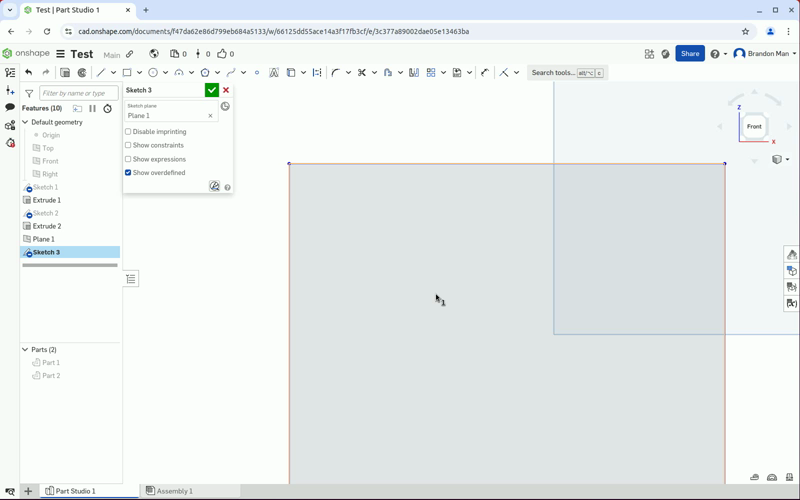
scroll(-6)
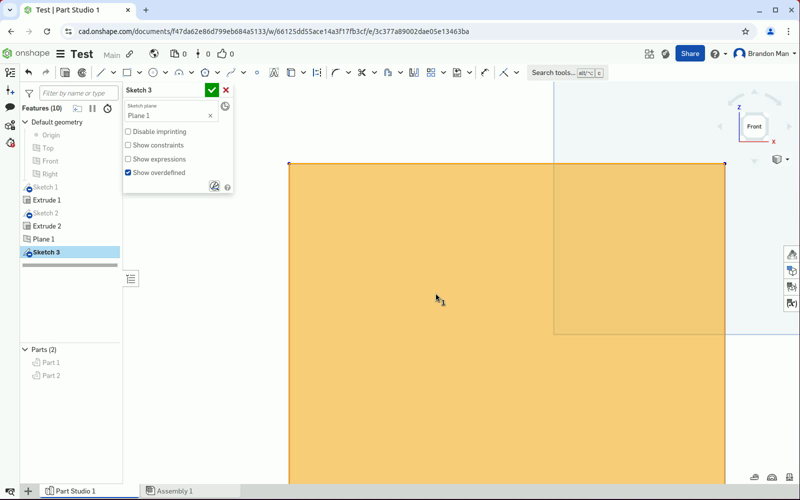
scroll(-6)
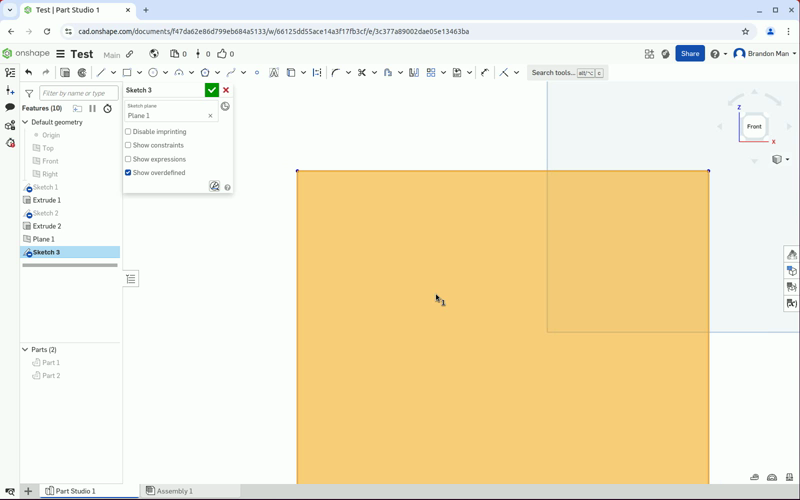
scroll(-6)
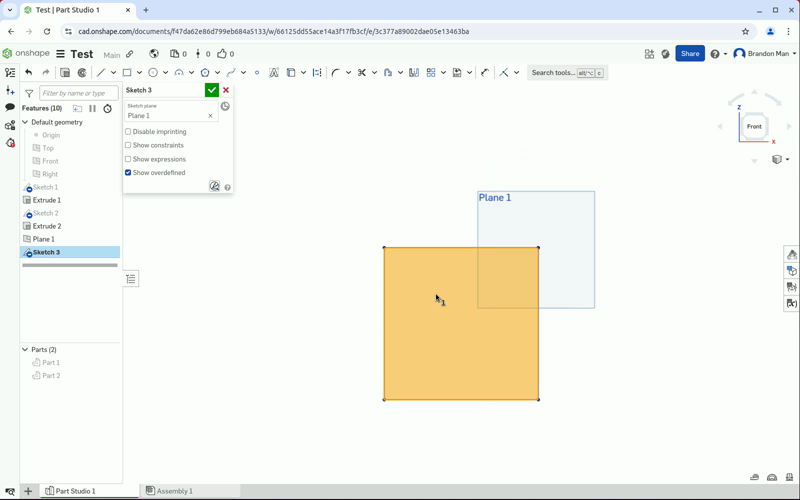
scroll(-6)
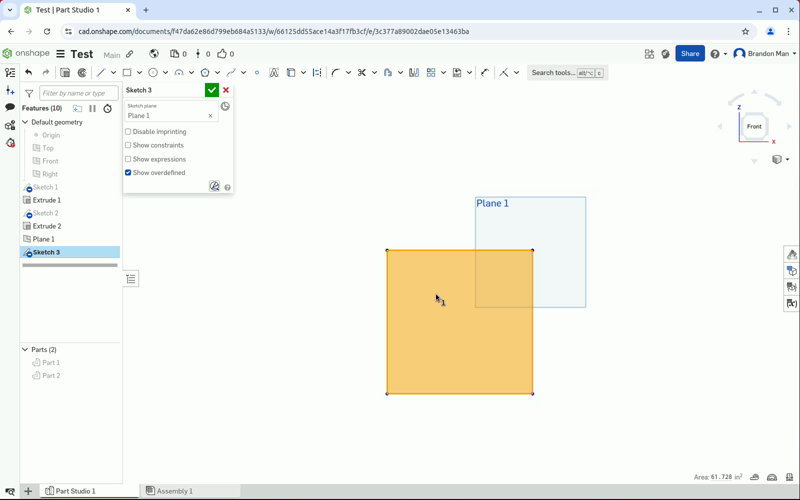
scroll(-6)
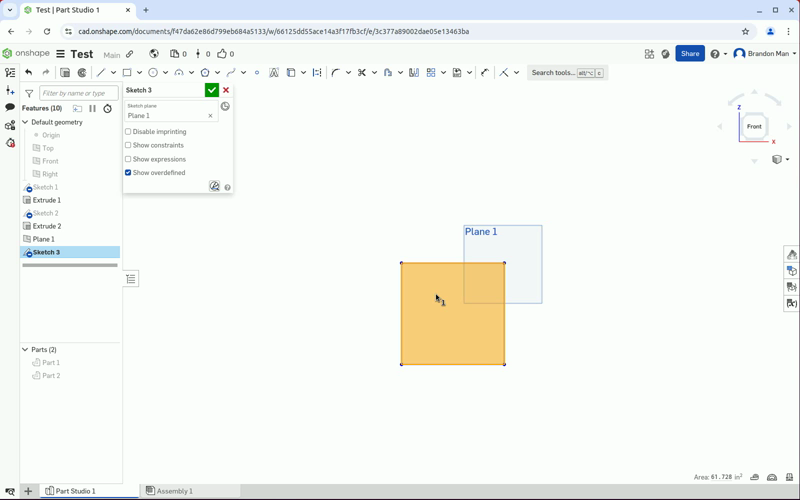
scroll(-6)
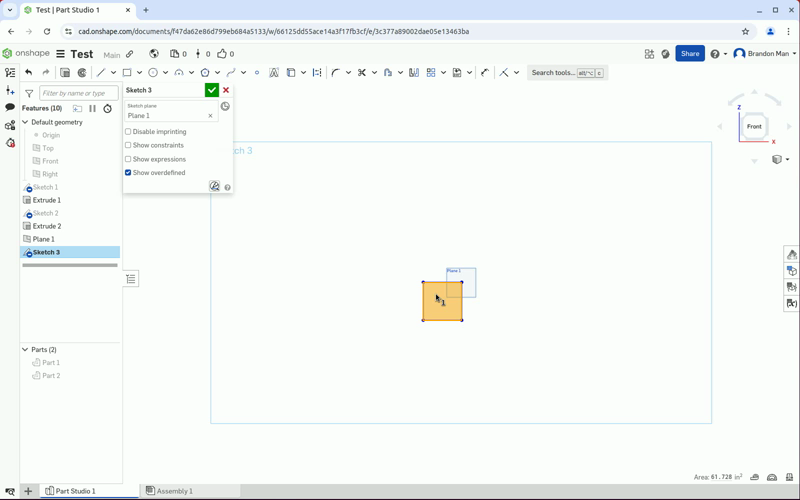
mouse_move(73, 352)
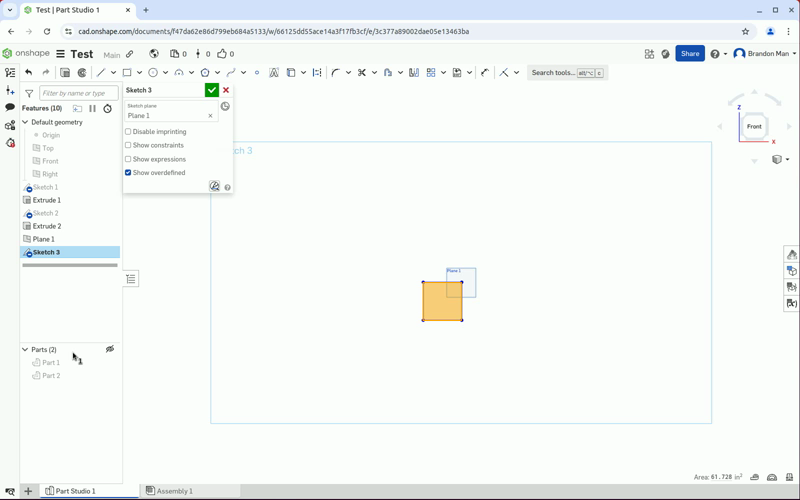
key(shift+y)
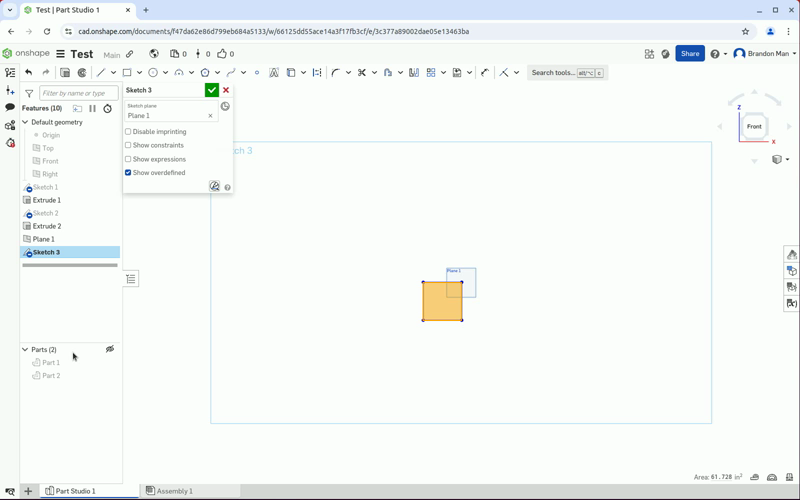
key(shift+e)
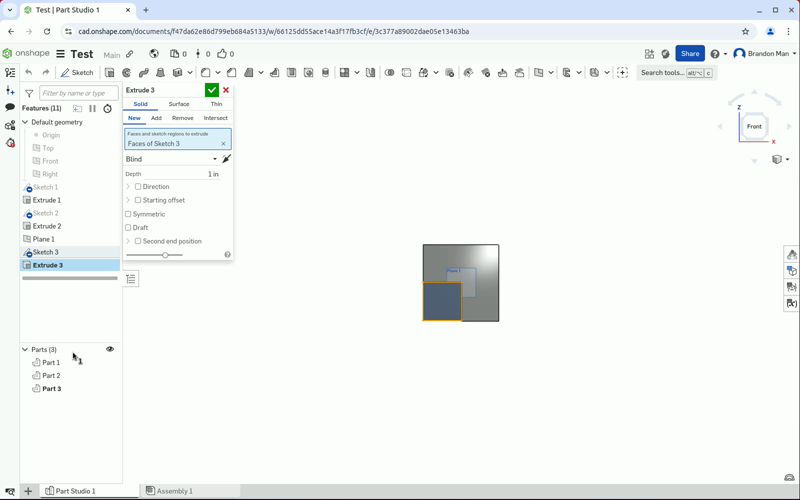
mouse_move(143, 106)
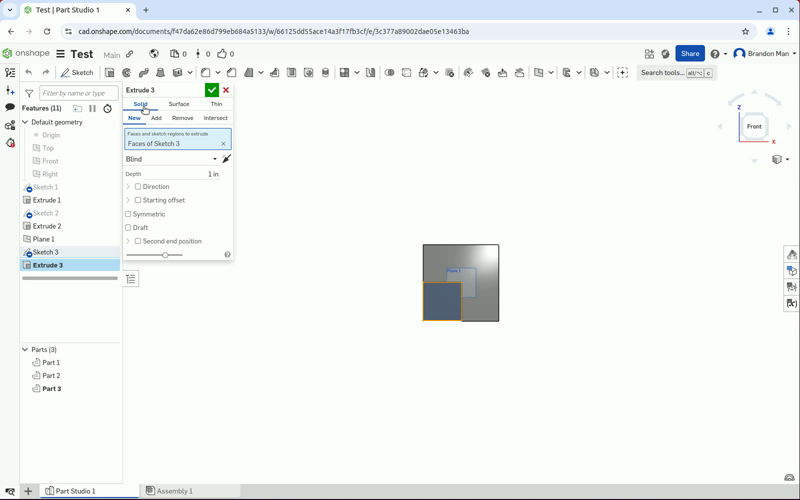
click(143, 106)
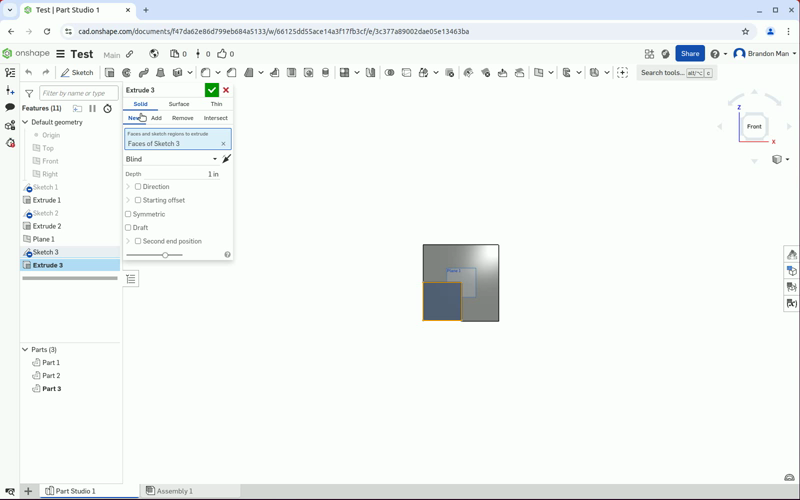
mouse_move(137, 120)
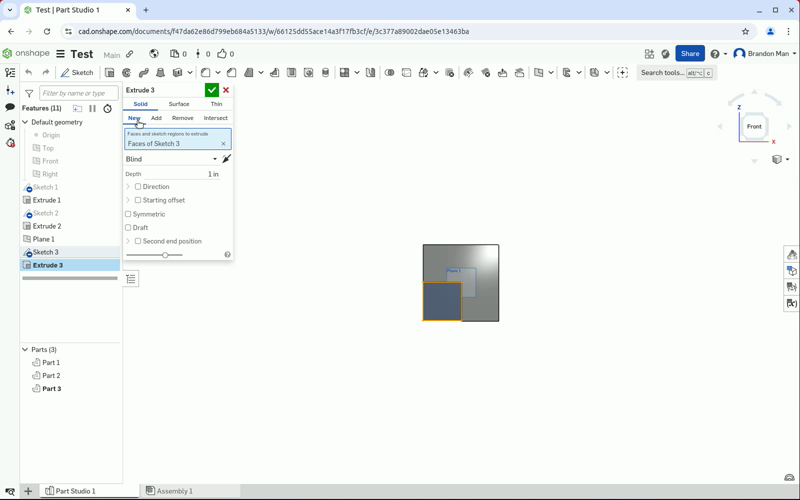
click(137, 120)
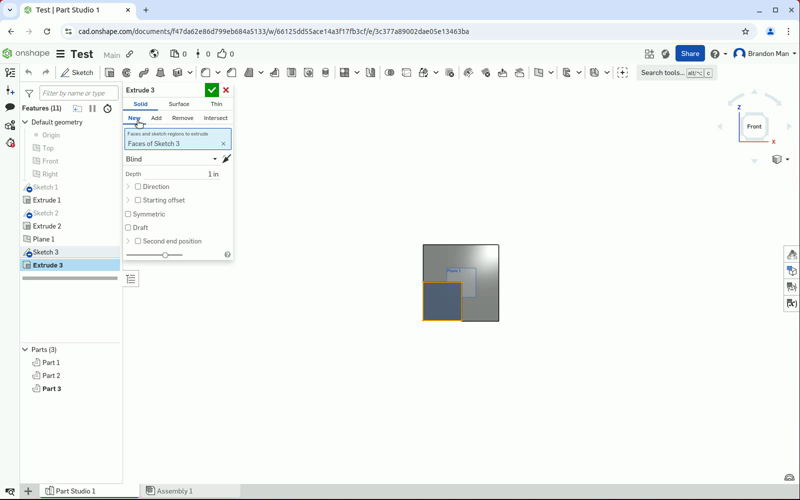
key(tab, 4)
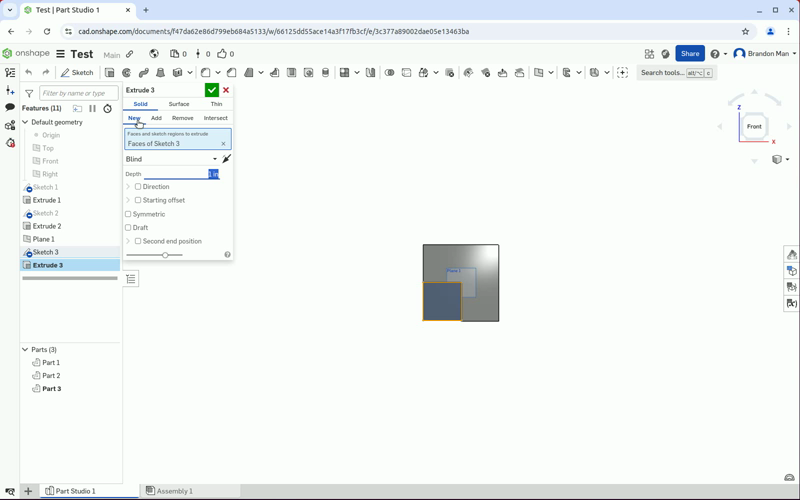
text(7.703)
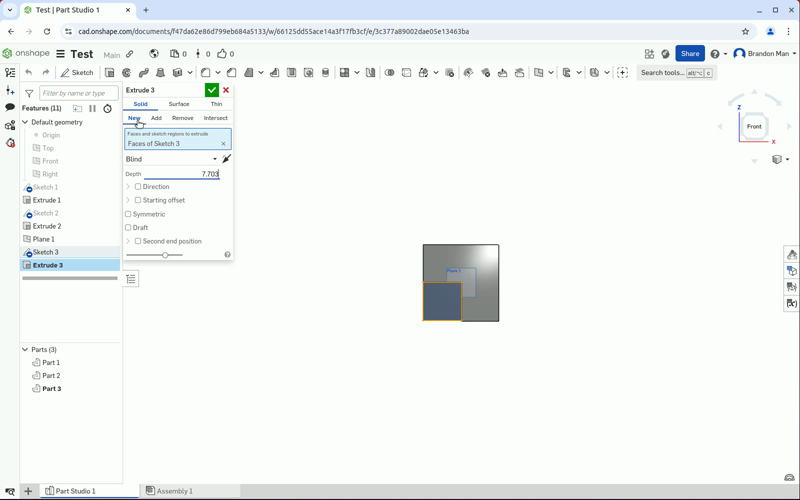
key(enter)
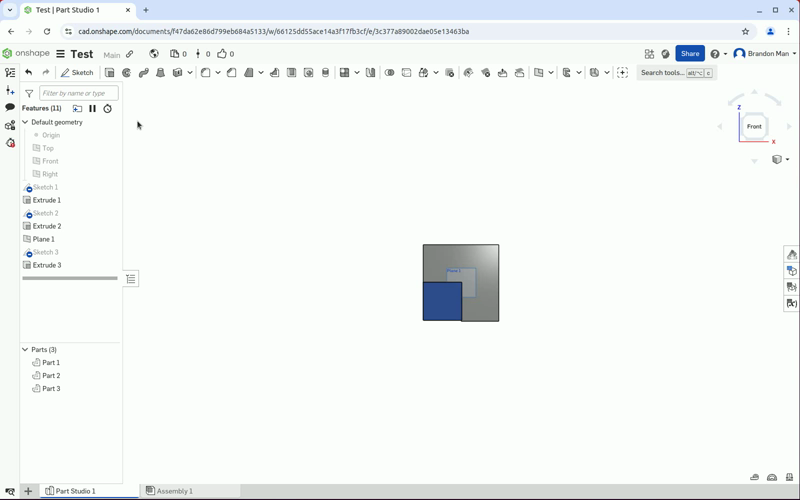
key(shift+h)
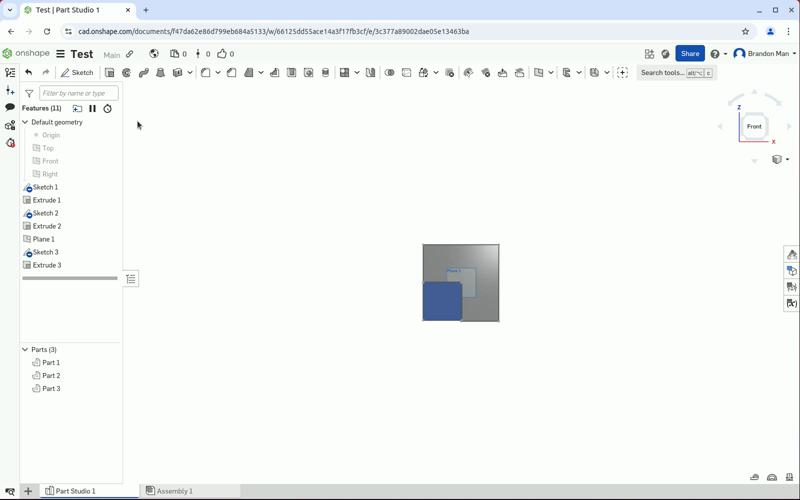
key(shift+h)
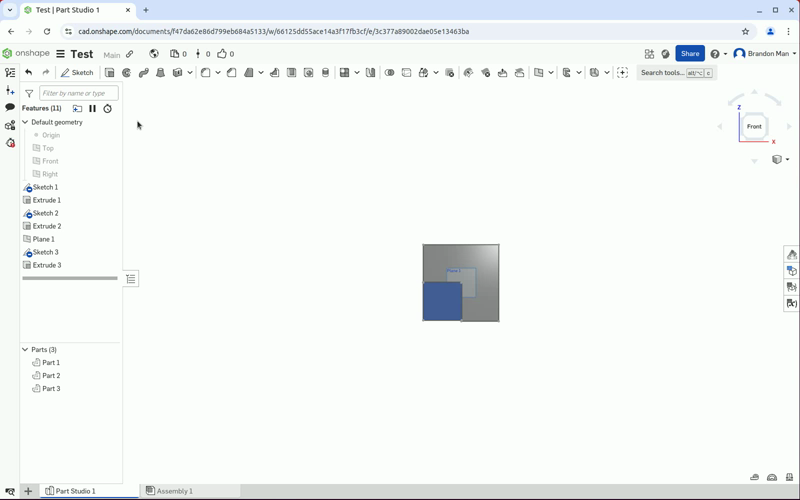
key(shift+7)
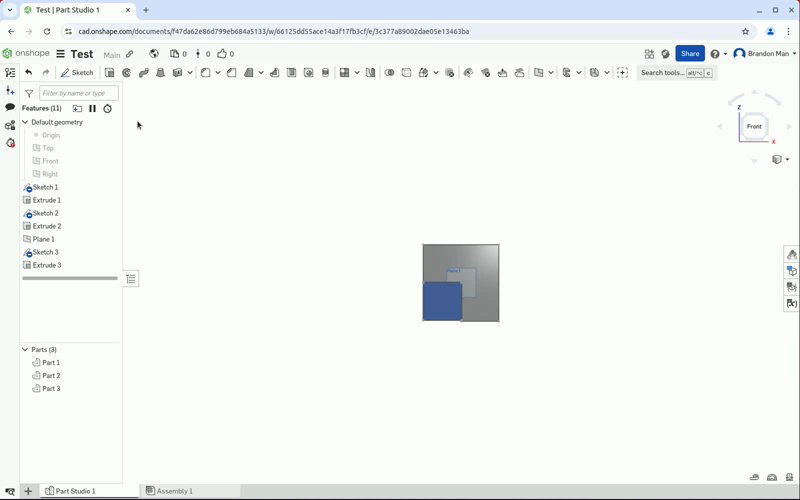
key(left, 2)
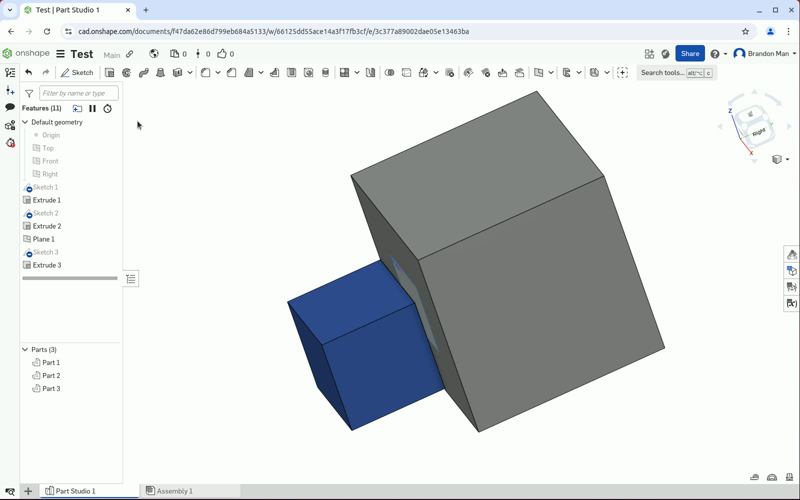
key(down, 2)
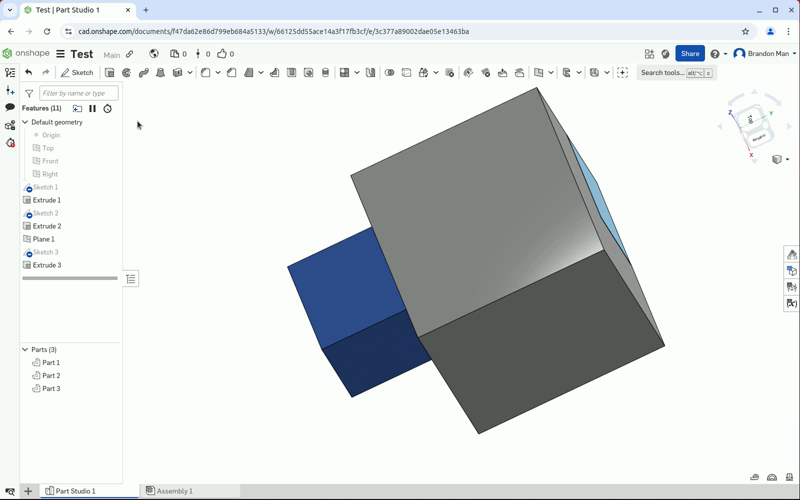
key(up, 2)
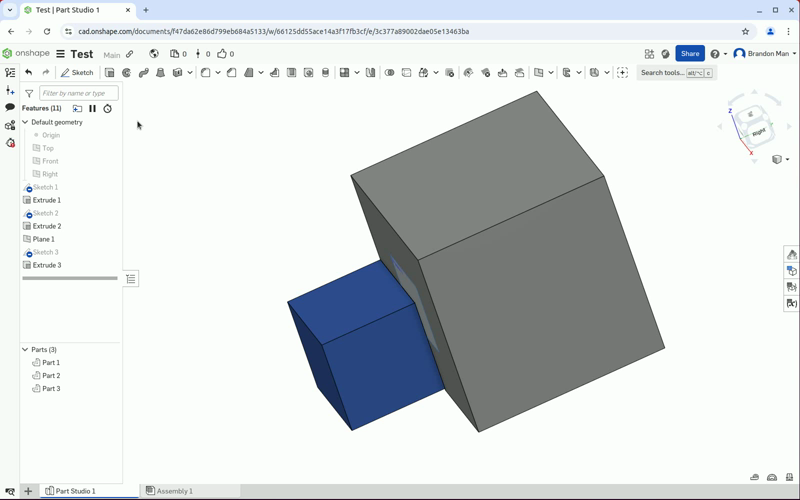
key(right, 2)
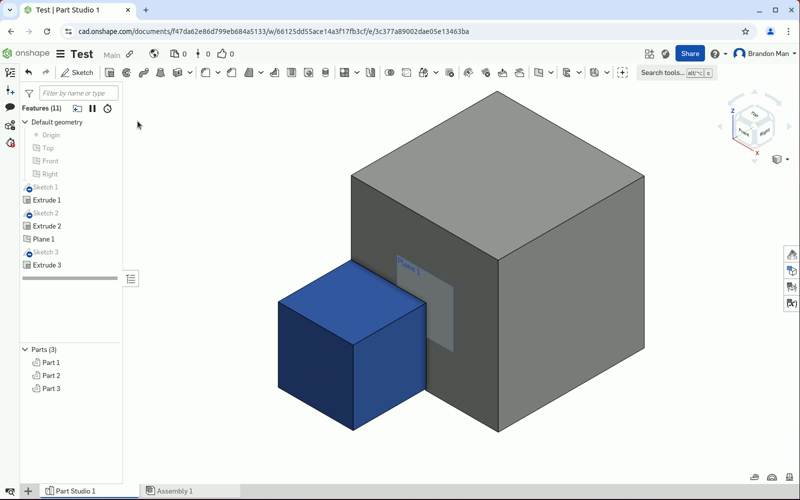
mouse_move(73, 189)
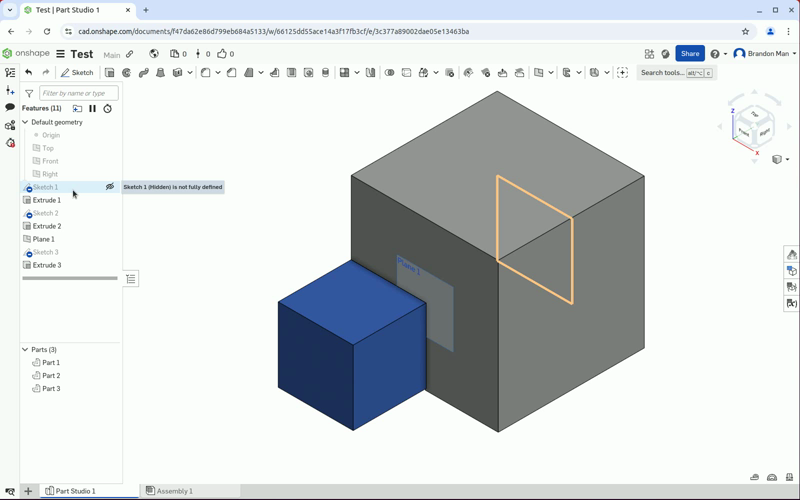
click(73, 189)